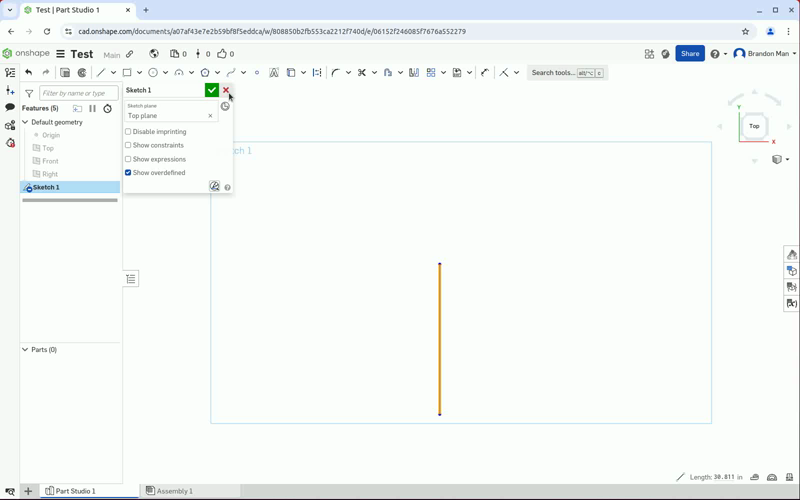
key(shift+h)
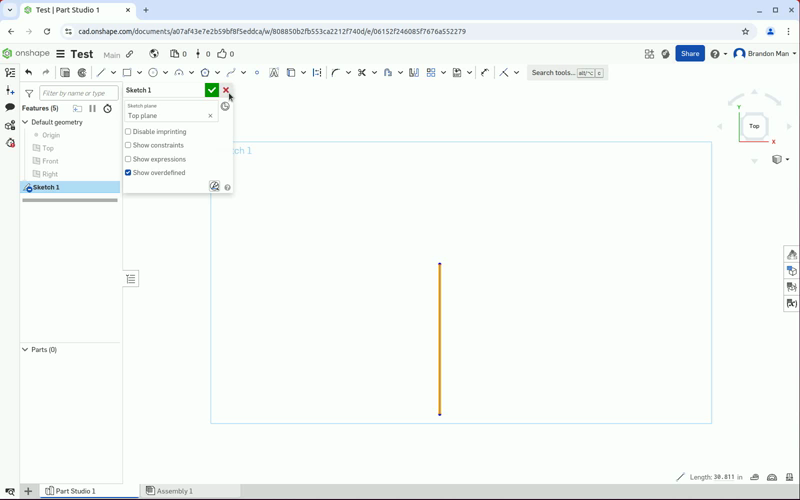
key(shift+s)
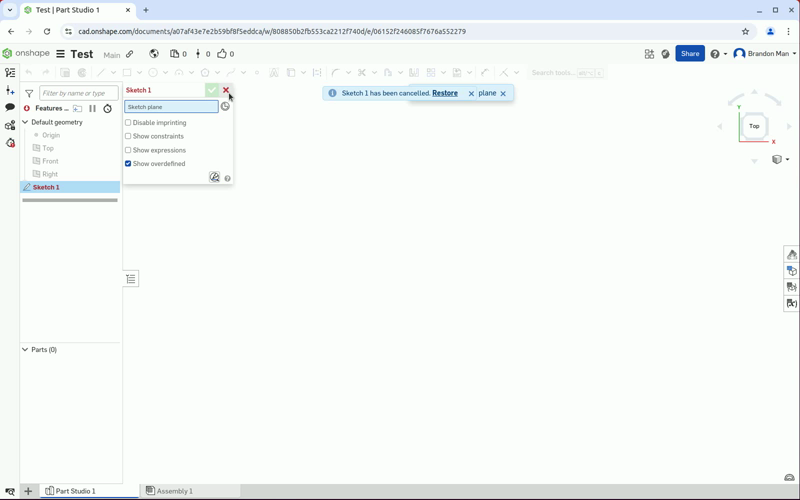
mouse_move(73, 150)
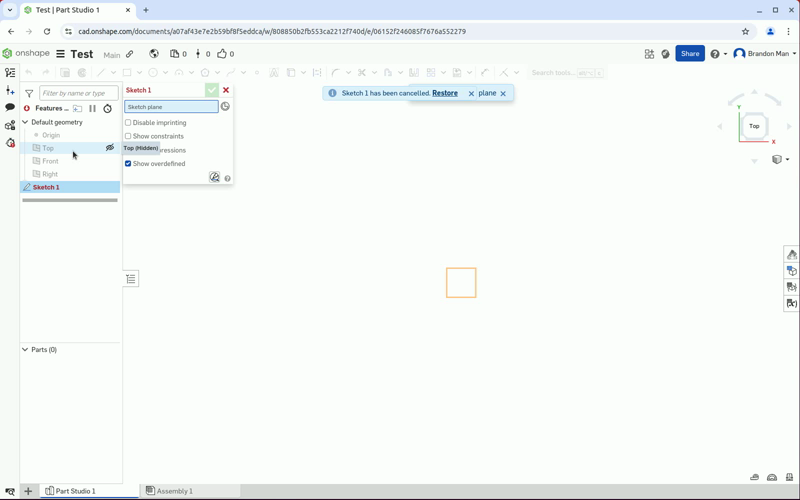
click(73, 150)
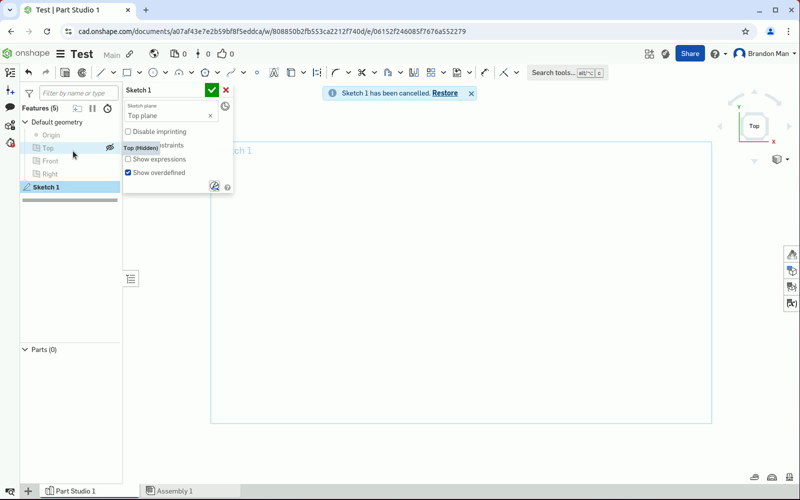
mouse_move(73, 352)
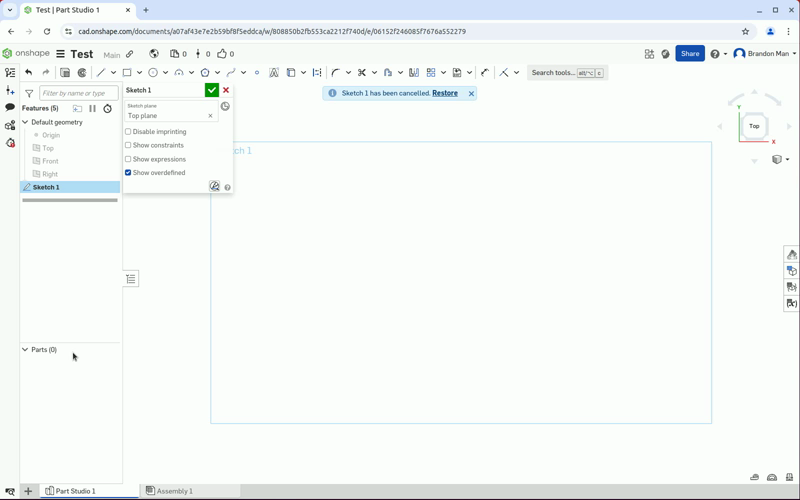
key(y)
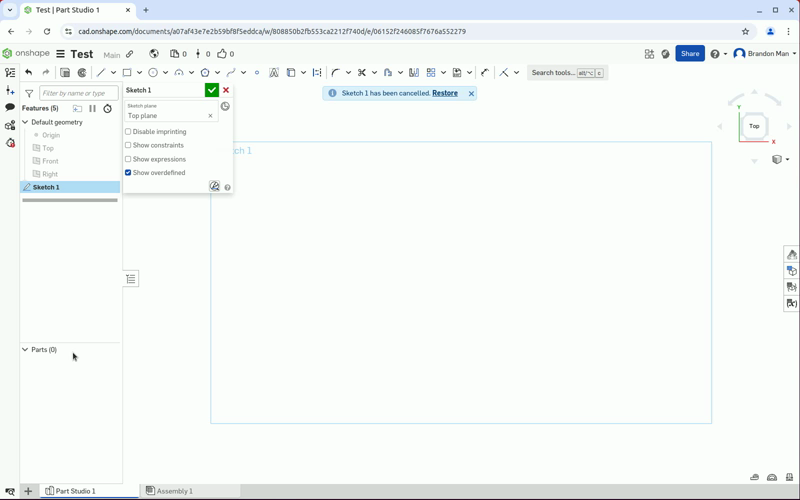
key(l)
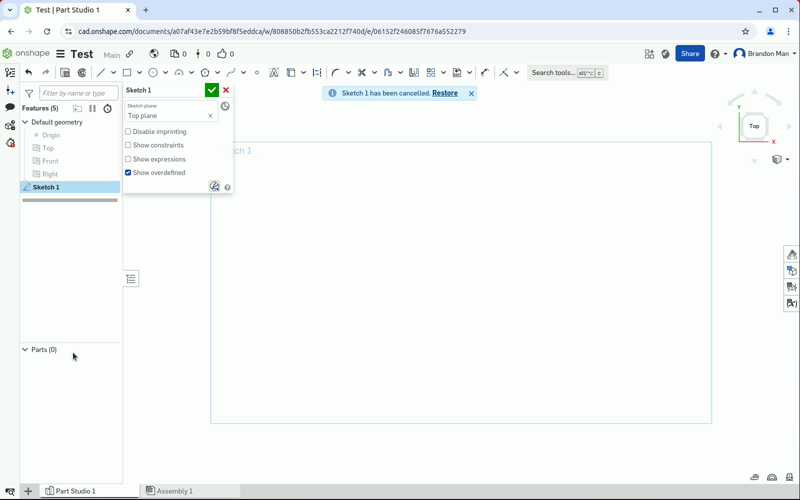
key_down(shift)
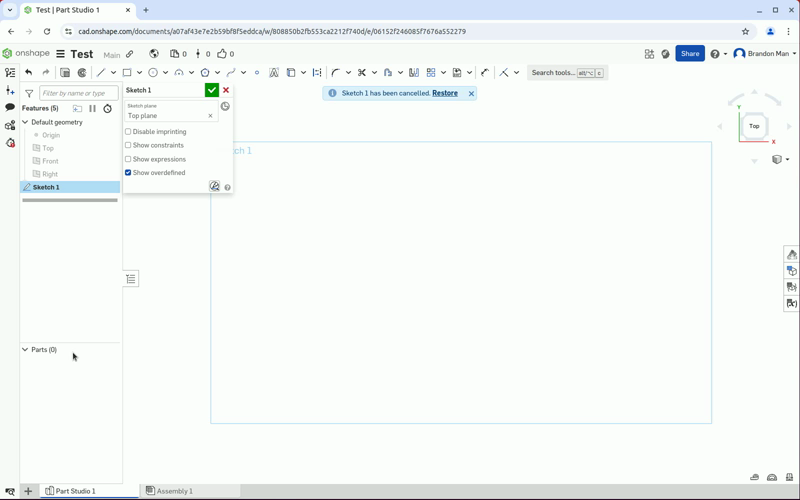
mouse_move(441, 294)
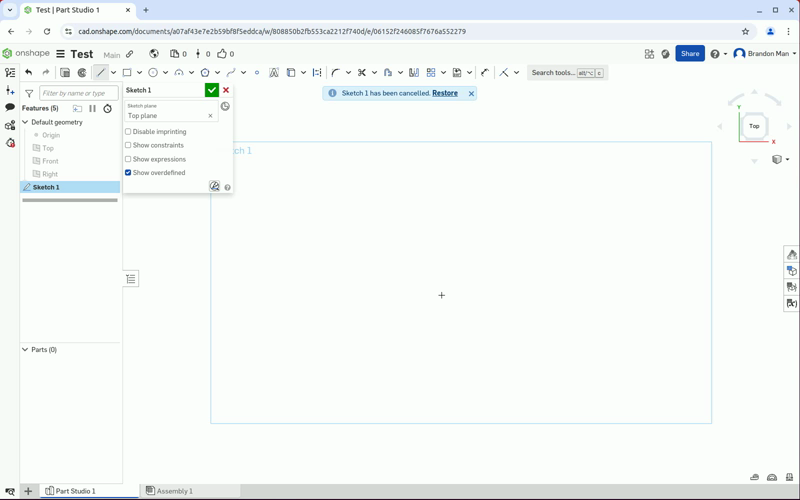
click(441, 294)
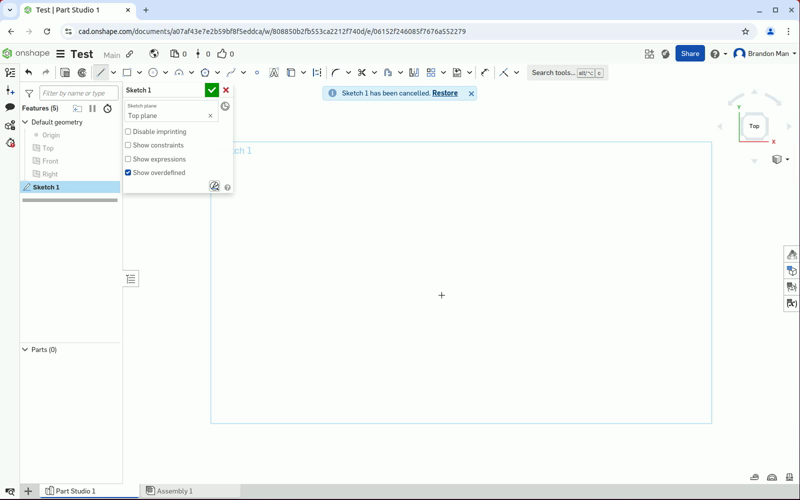
key_up(shift)
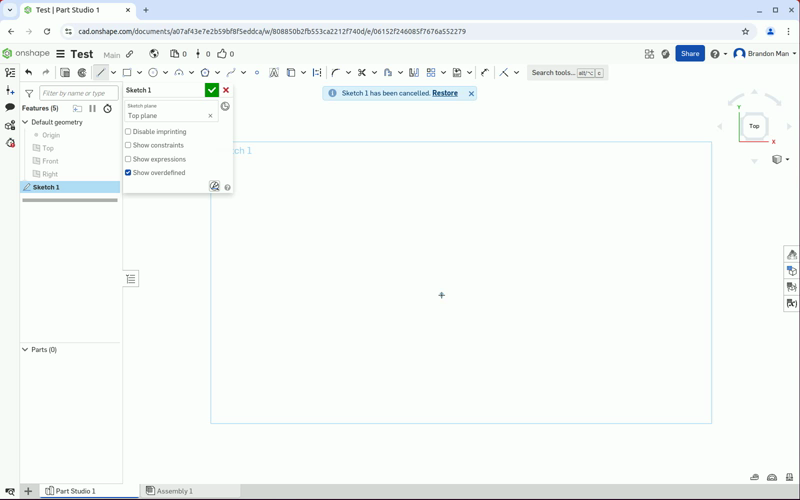
key_down(shift)
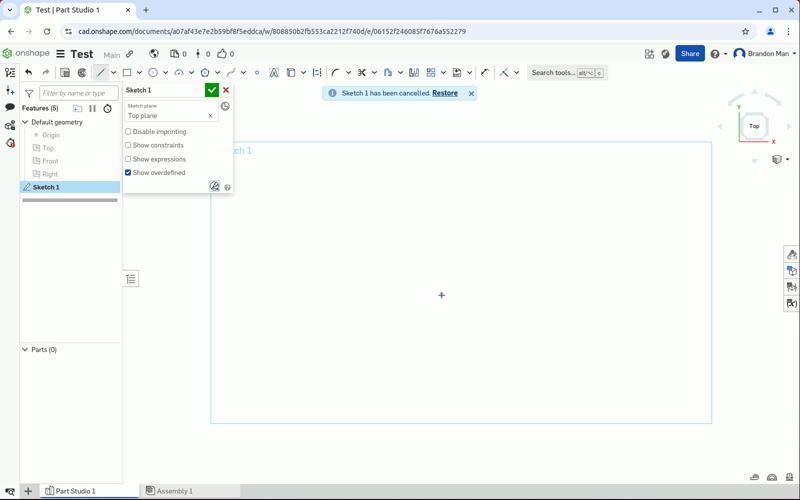
mouse_move(471, 294)
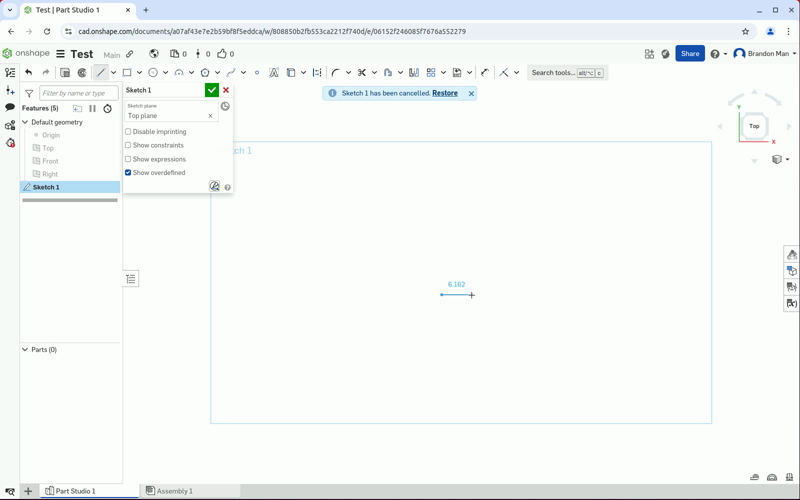
mouse_move(445, 294)
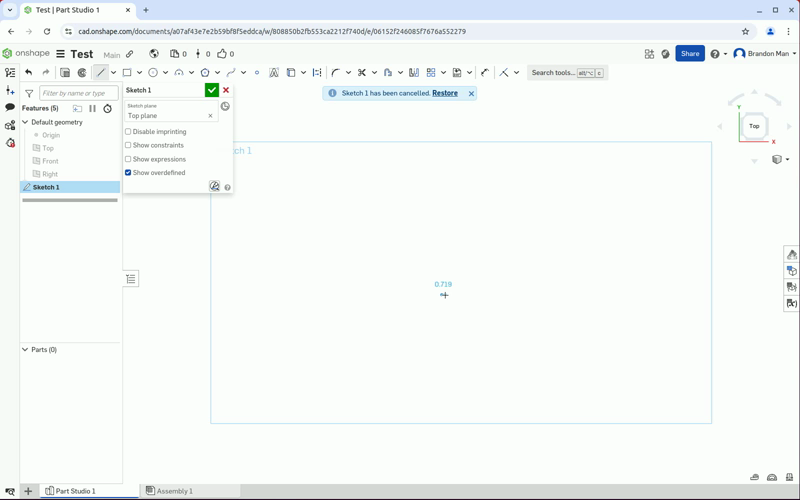
scroll(6)
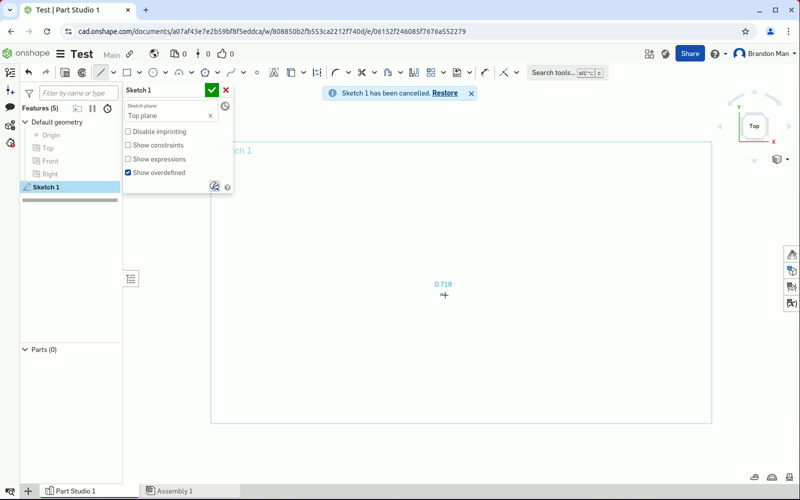
scroll(6)
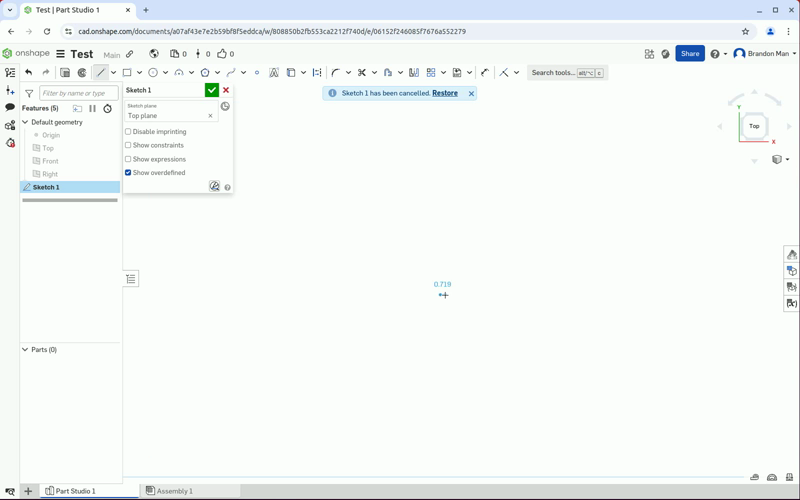
scroll(6)
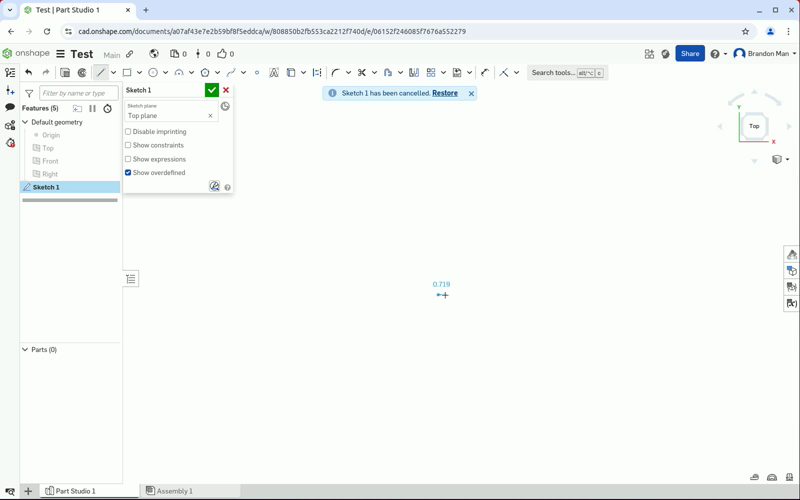
scroll(6)
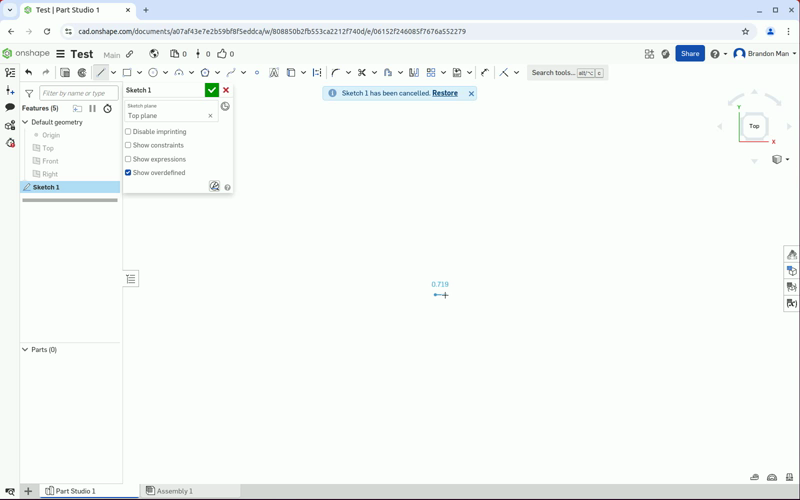
scroll(6)
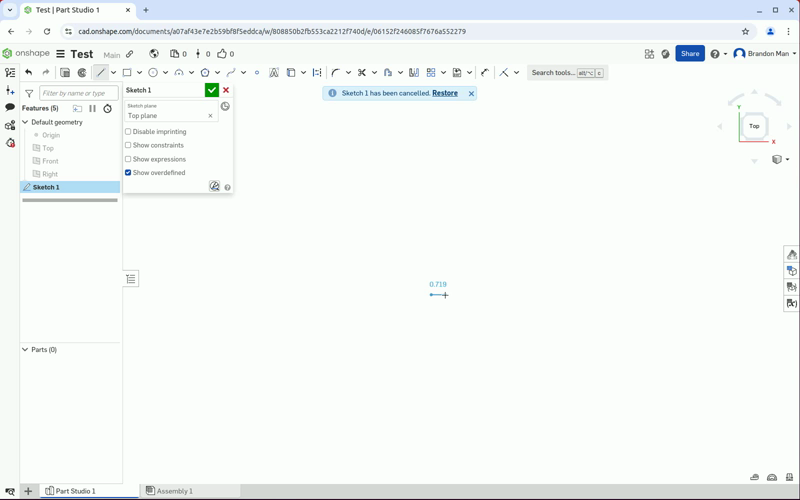
scroll(6)
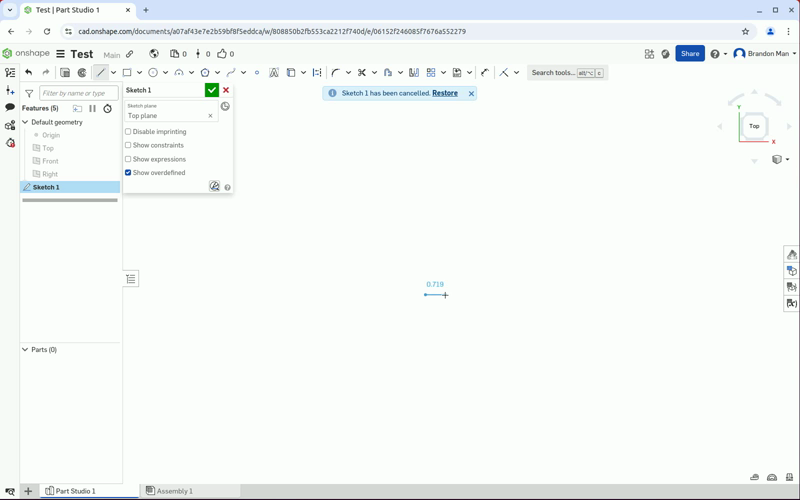
scroll(6)
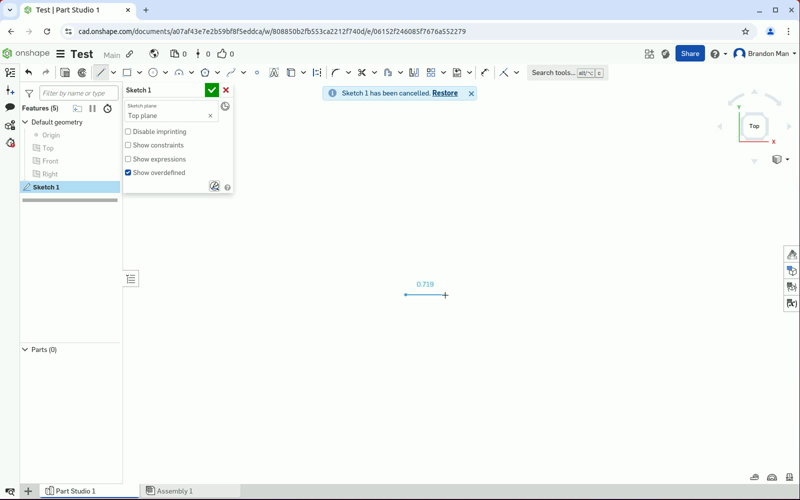
click(445, 294)
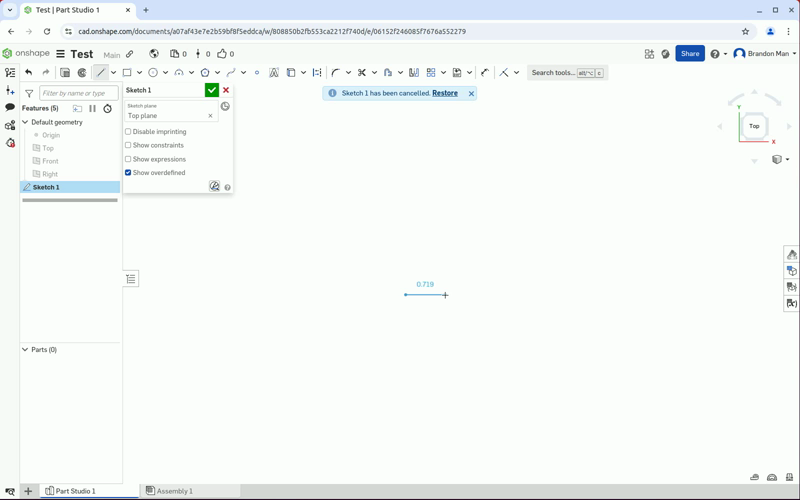
scroll(-6)
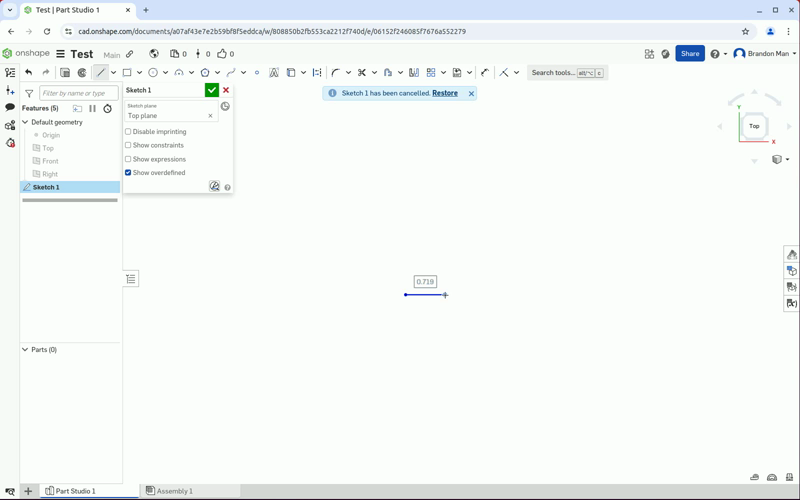
scroll(-6)
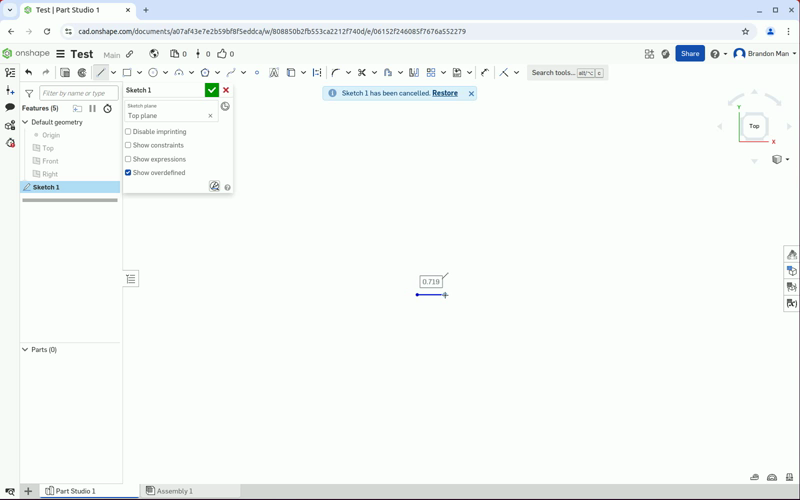
scroll(-6)
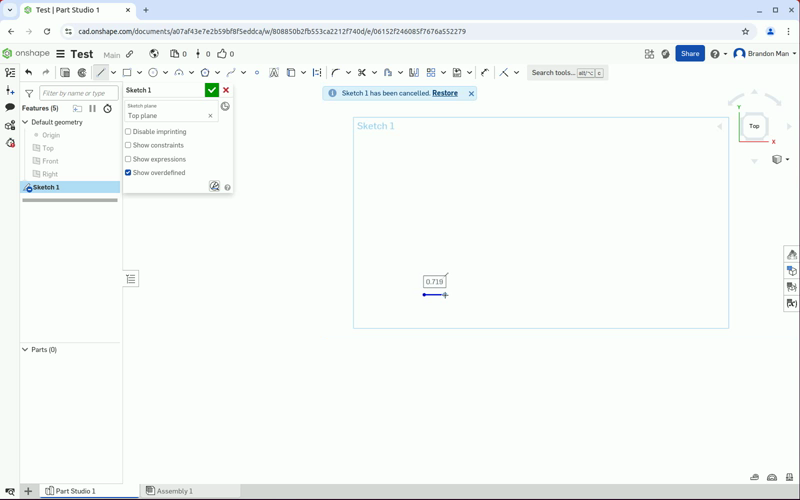
scroll(-6)
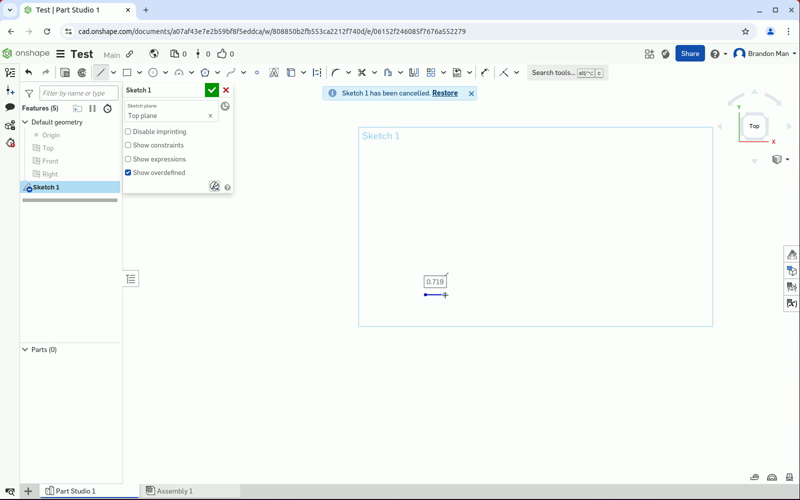
scroll(-6)
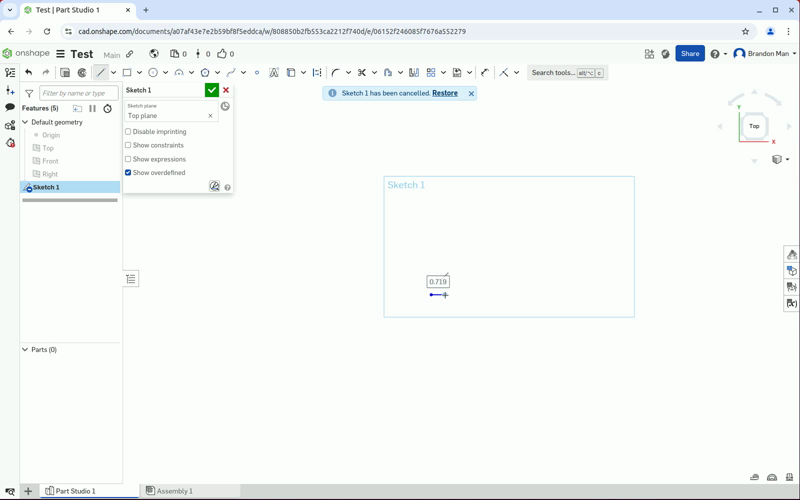
scroll(-6)
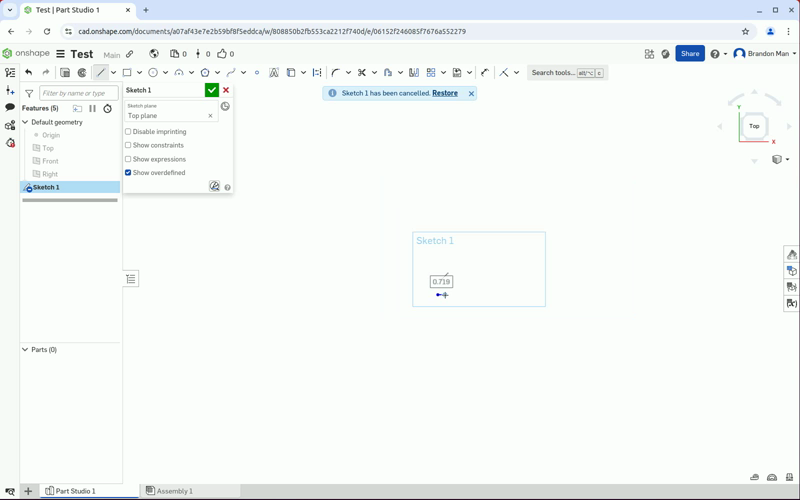
scroll(-6)
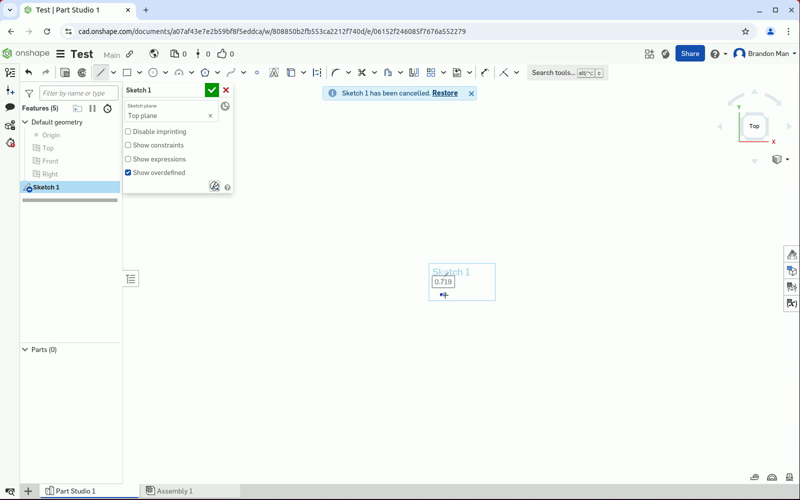
key_up(shift)
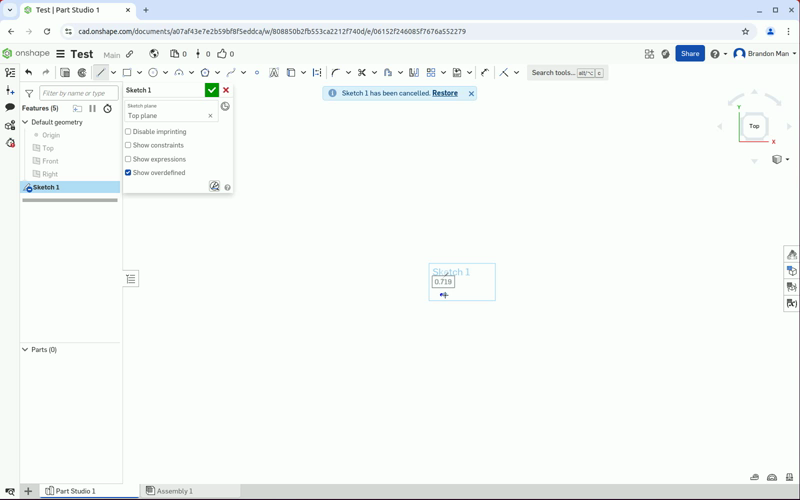
key_down(shift)
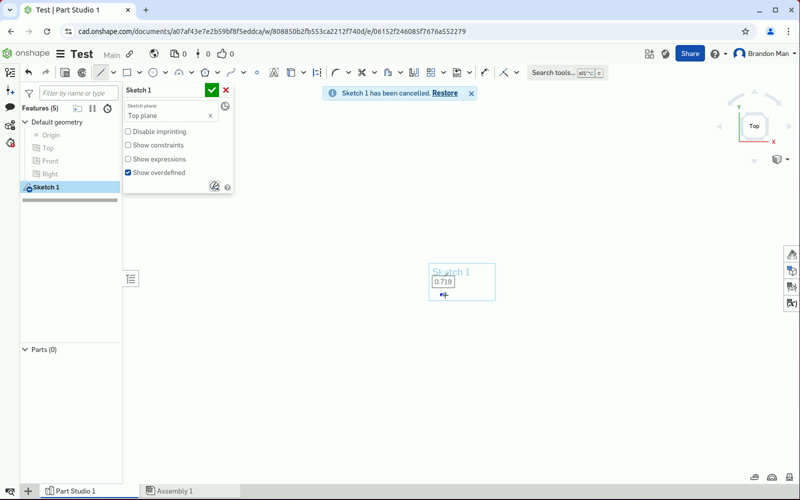
mouse_move(475, 294)
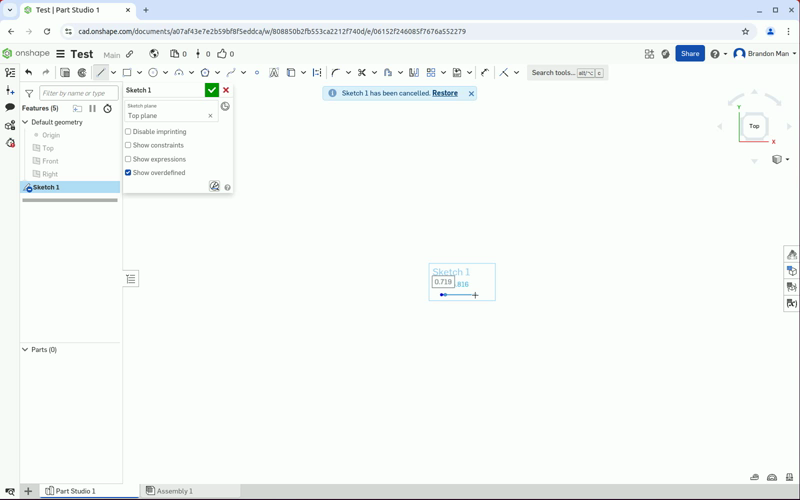
mouse_move(445, 275)
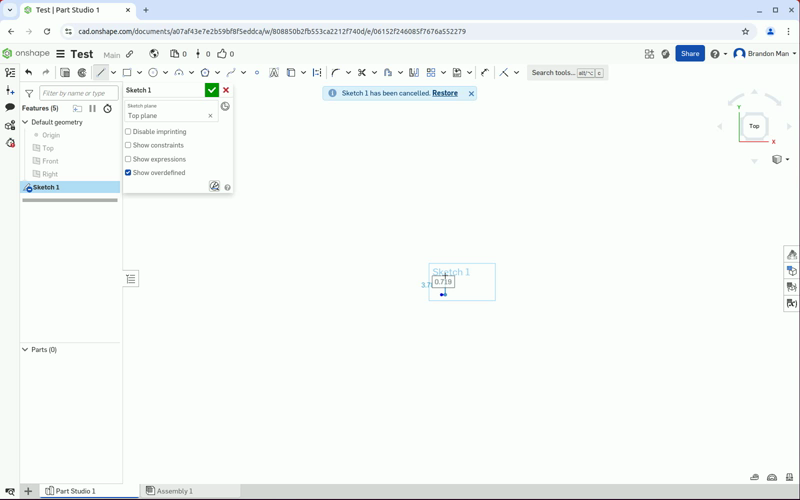
click(445, 275)
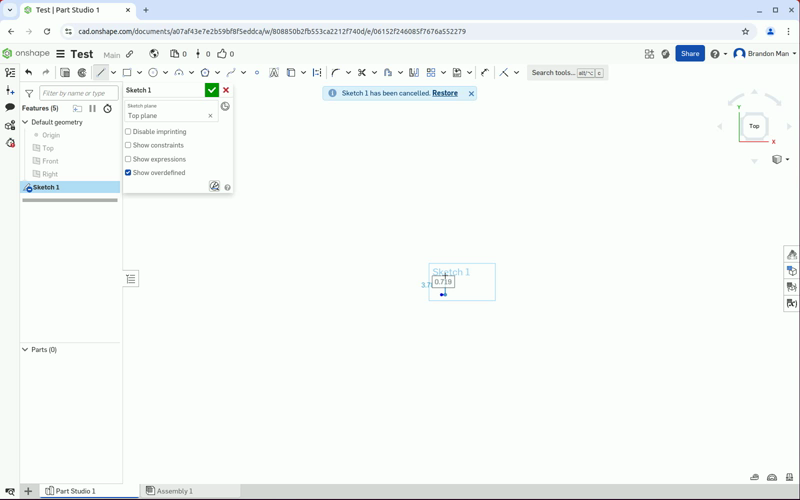
key_up(shift)
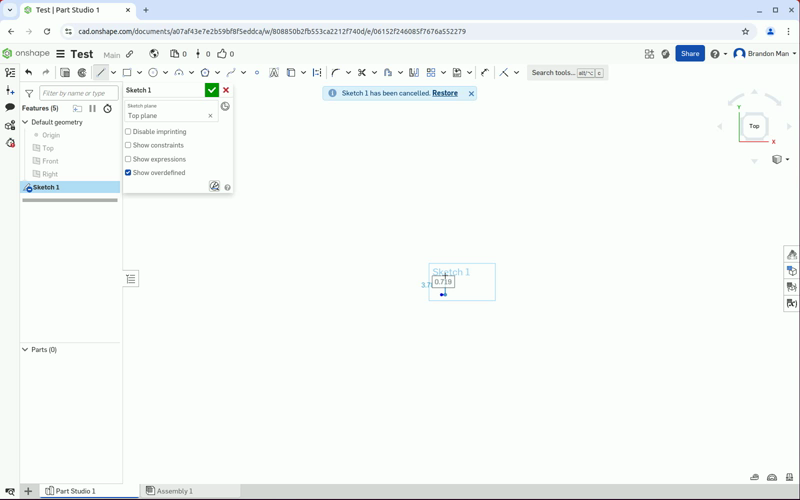
key(esc)
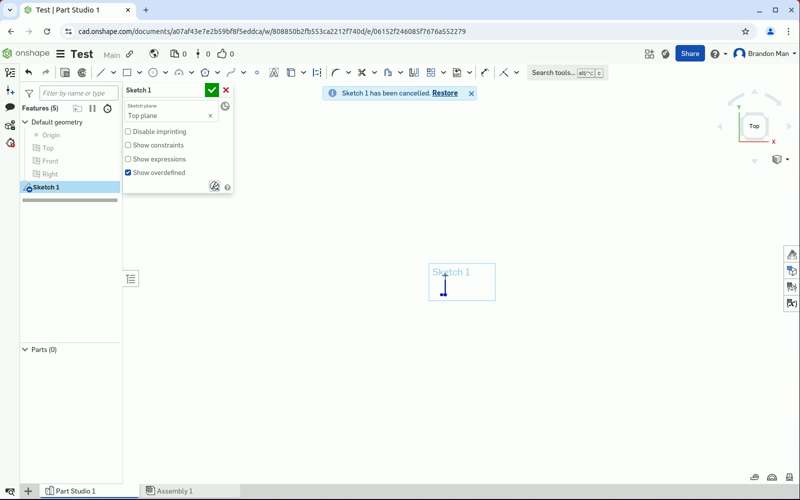
key(a)
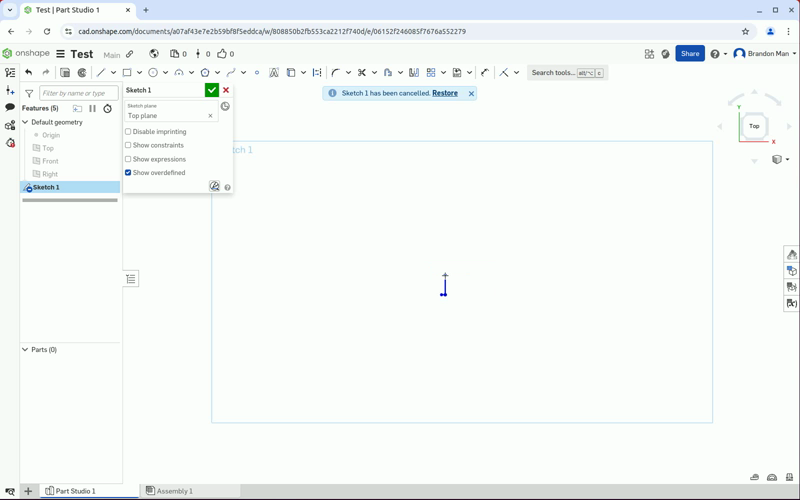
mouse_move(445, 275)
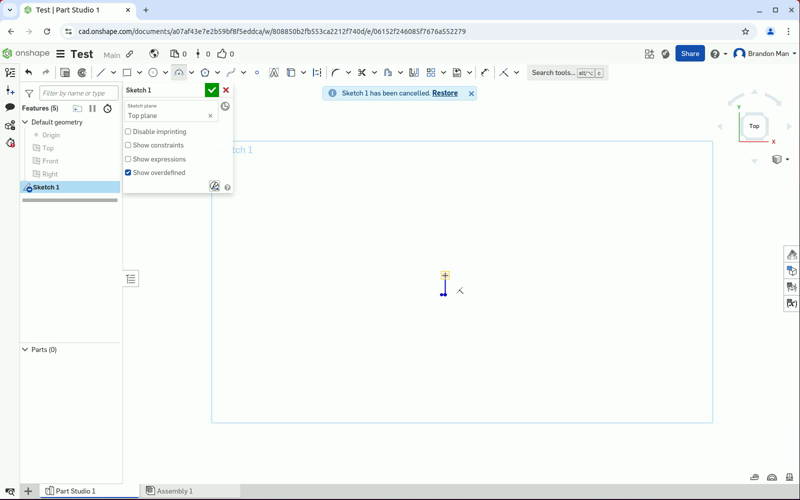
click(445, 275)
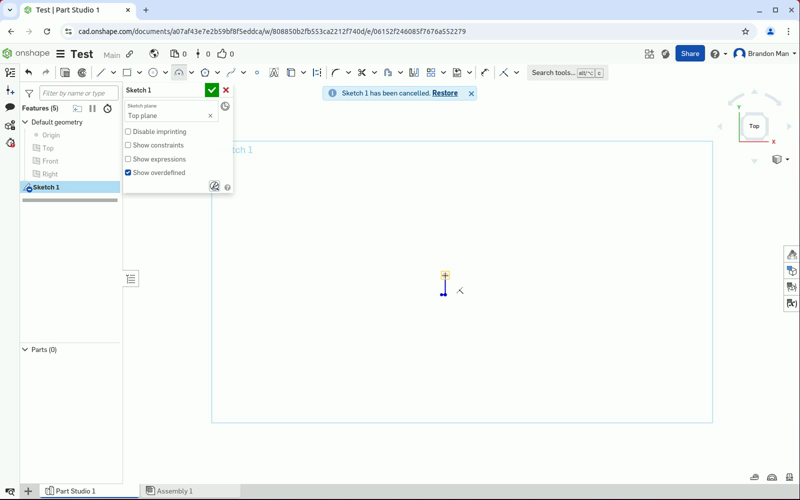
key_down(shift)
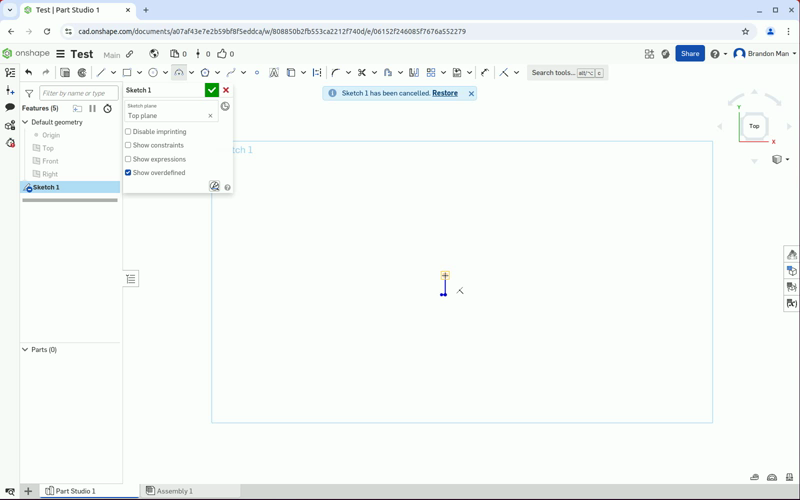
mouse_move(445, 271)
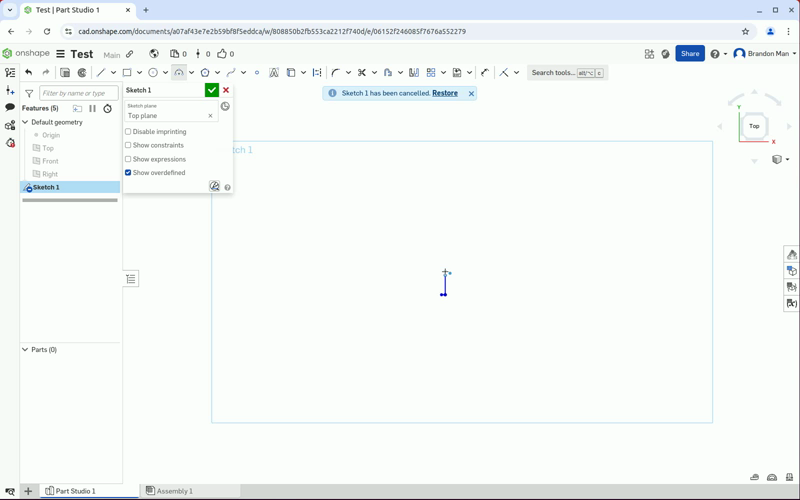
scroll(6)
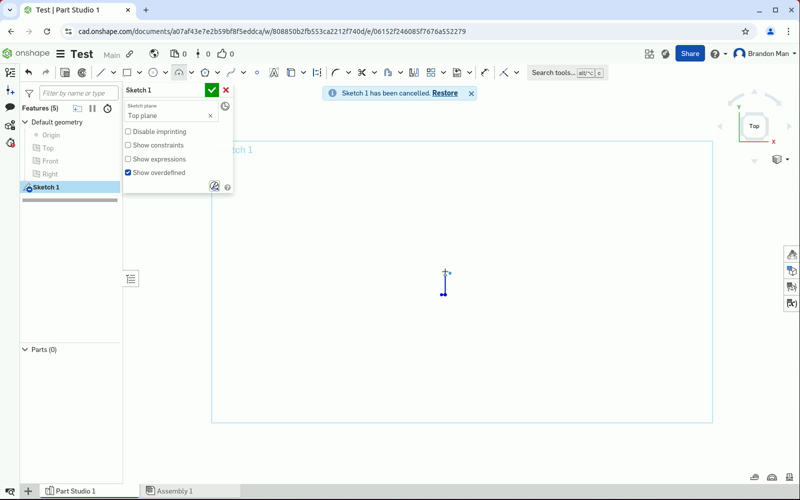
scroll(6)
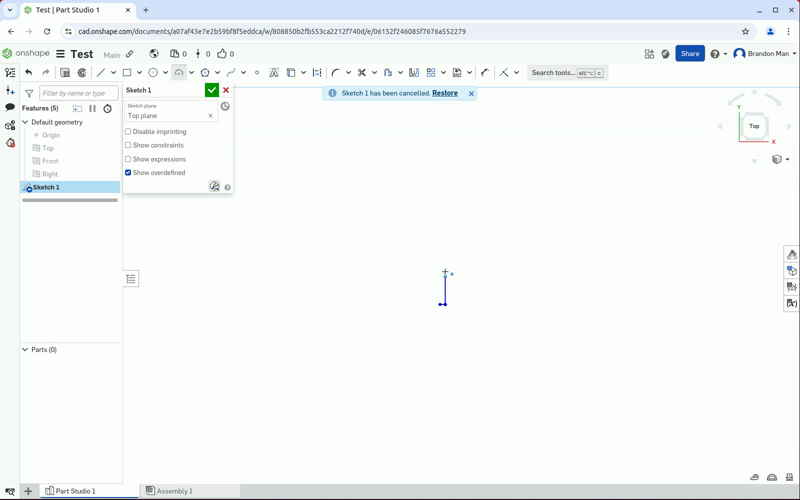
scroll(6)
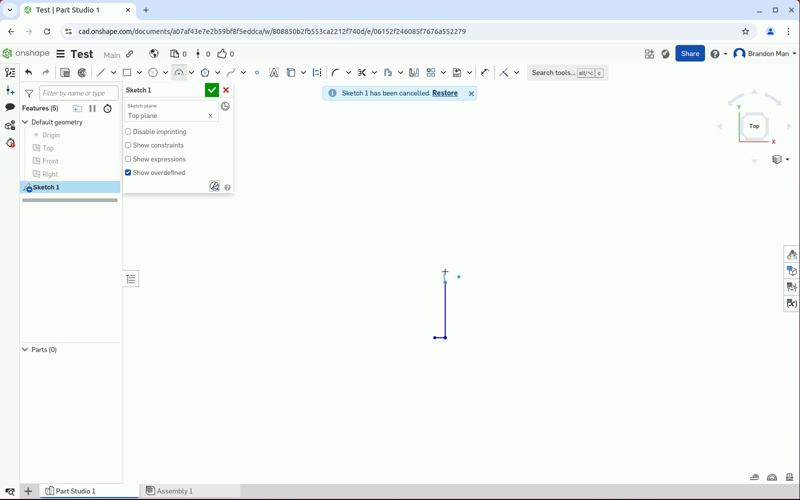
scroll(6)
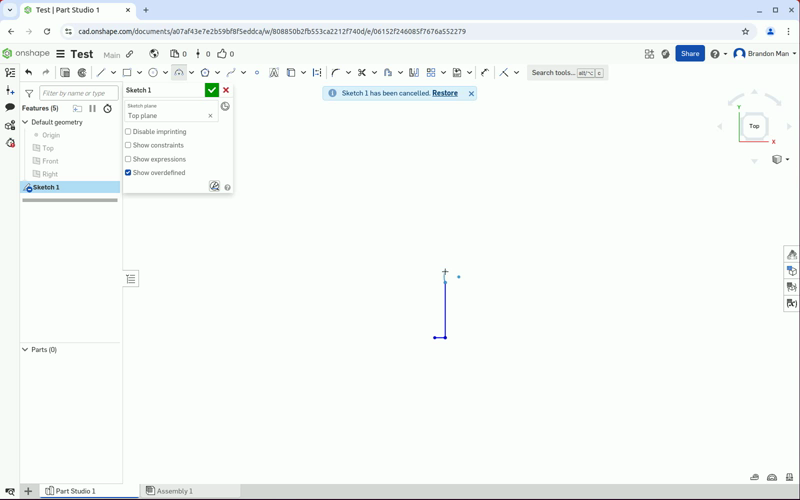
scroll(6)
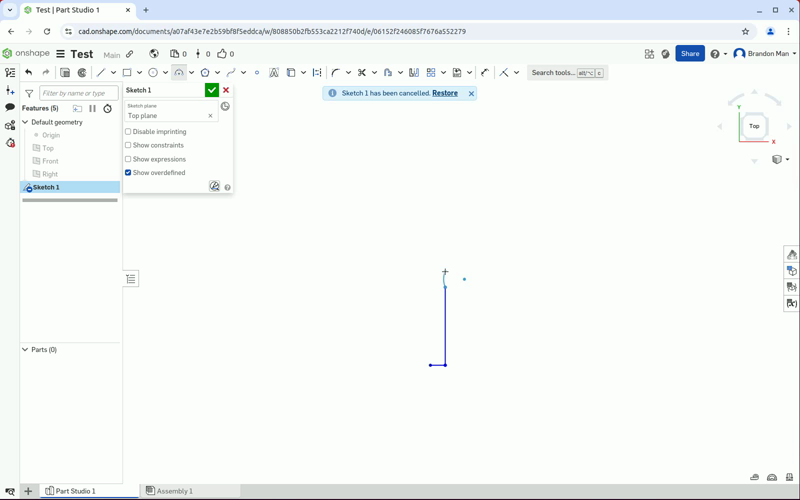
scroll(6)
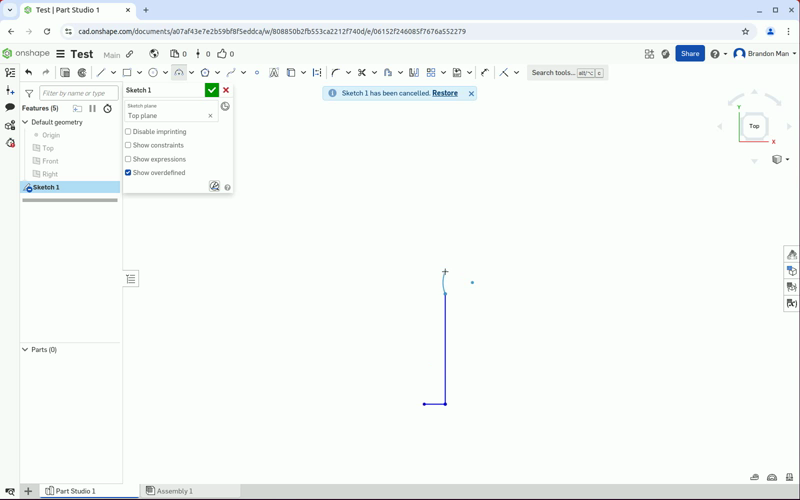
scroll(6)
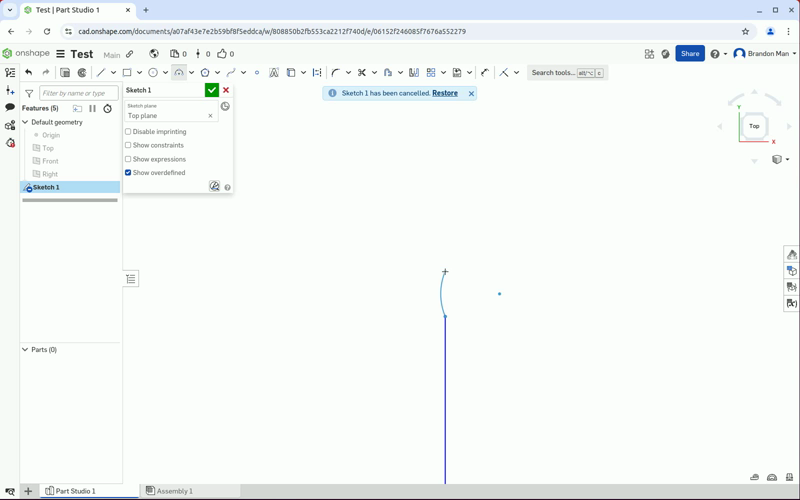
click(445, 271)
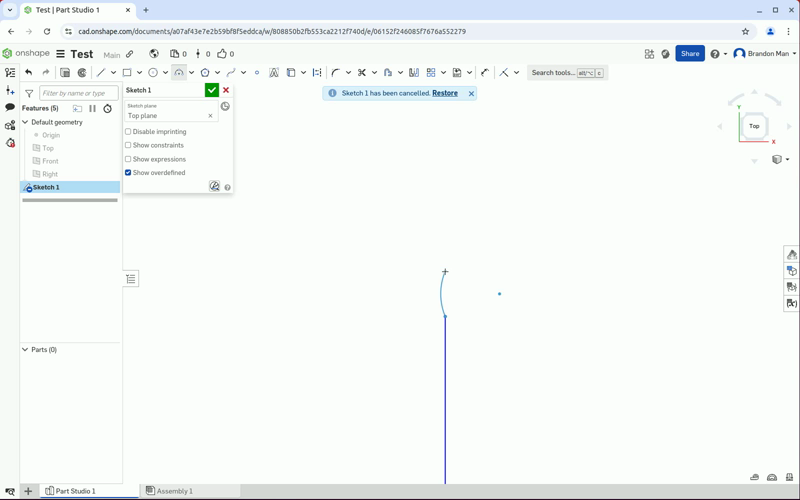
scroll(-6)
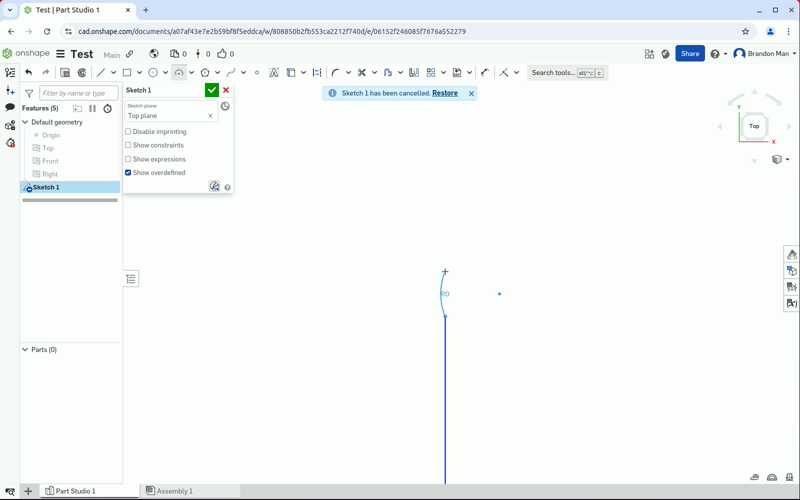
scroll(-6)
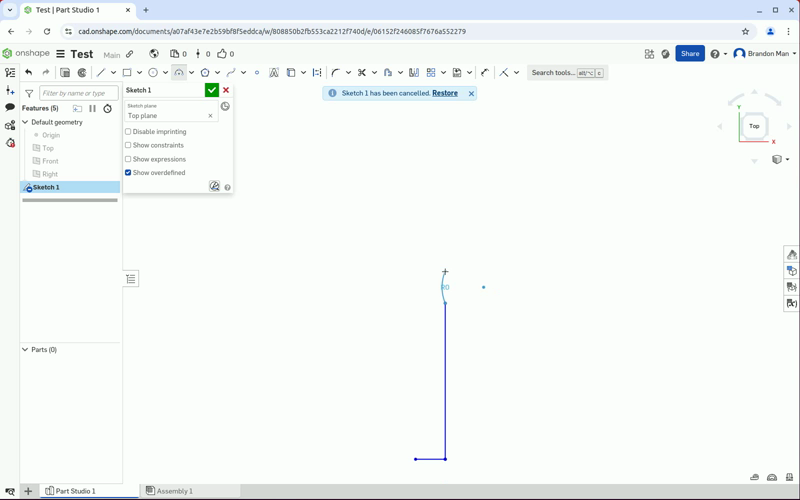
scroll(-6)
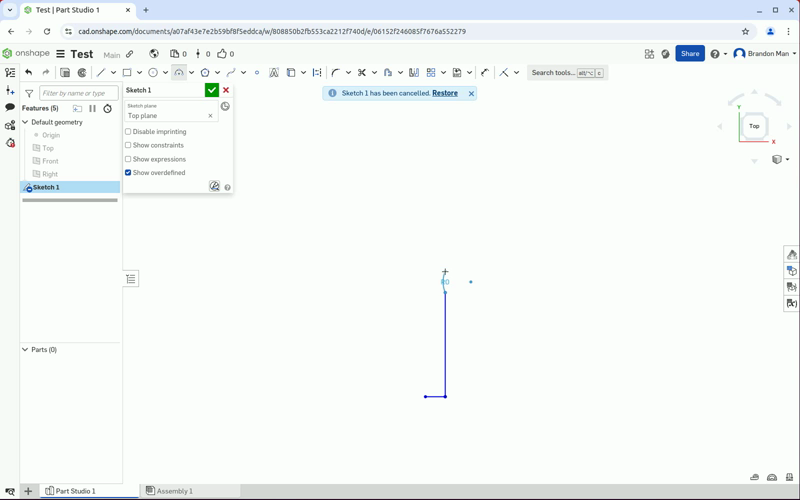
scroll(-6)
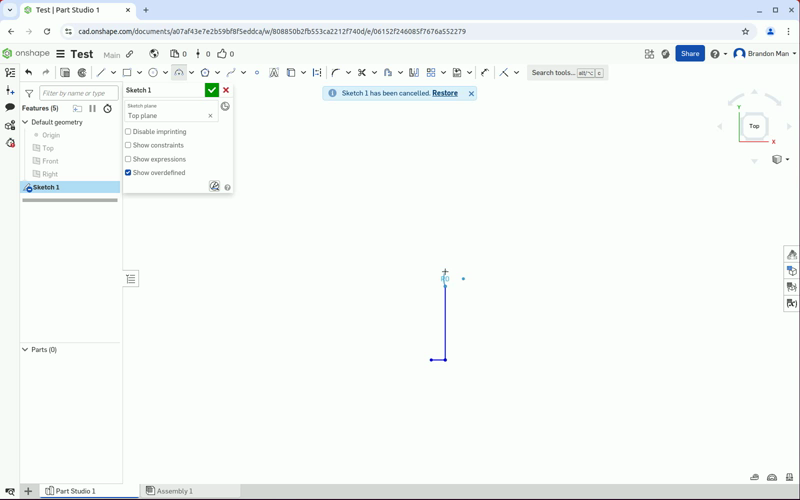
scroll(-6)
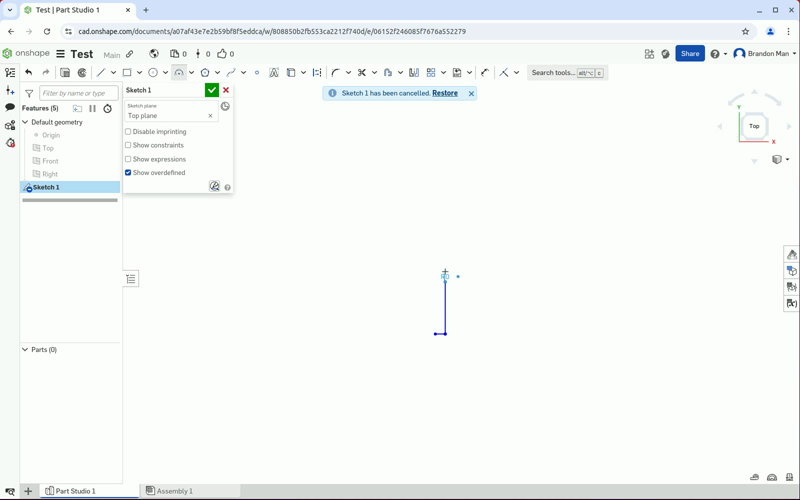
scroll(-6)
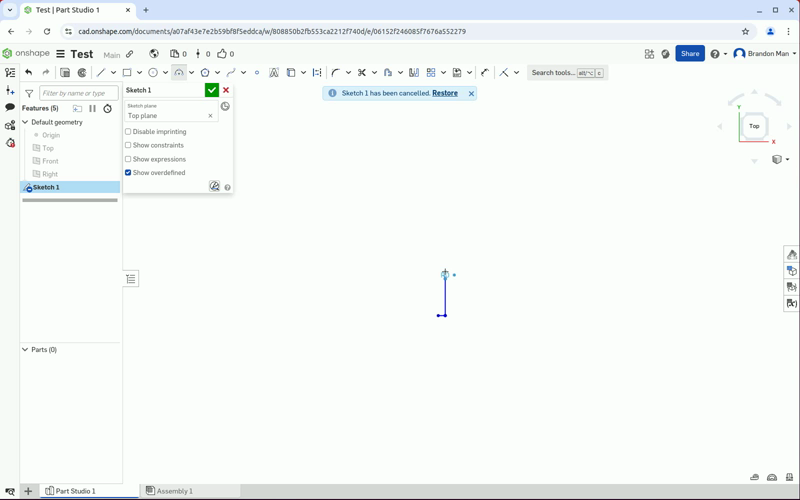
scroll(-6)
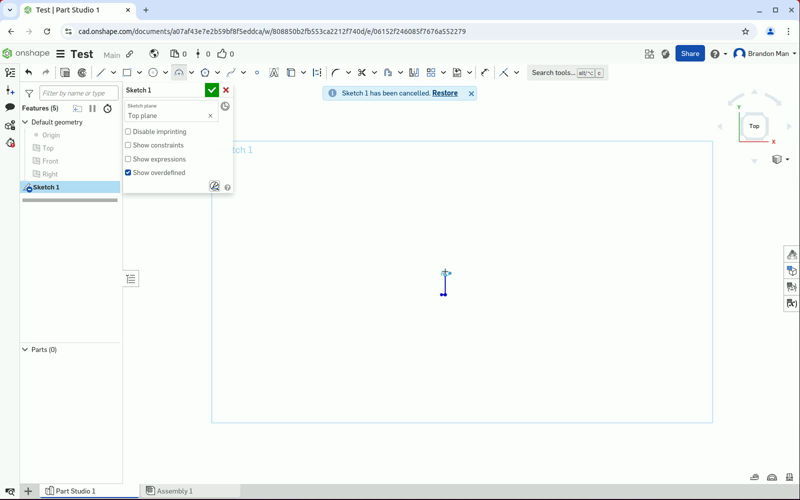
mouse_move(447, 273)
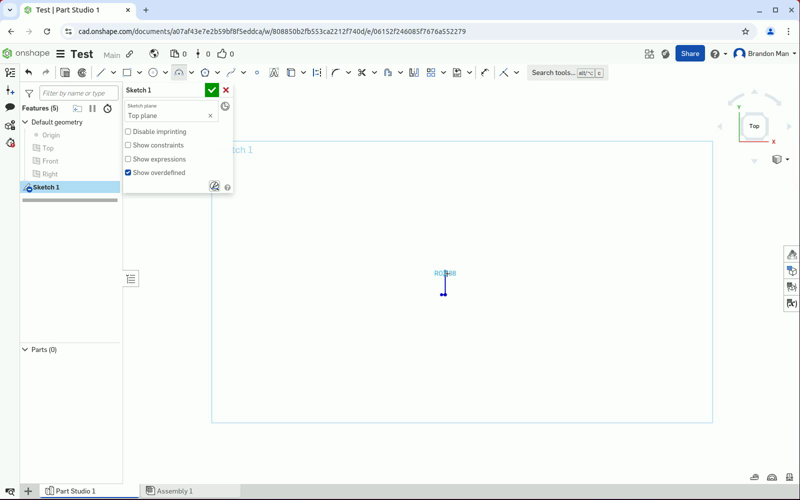
scroll(6)
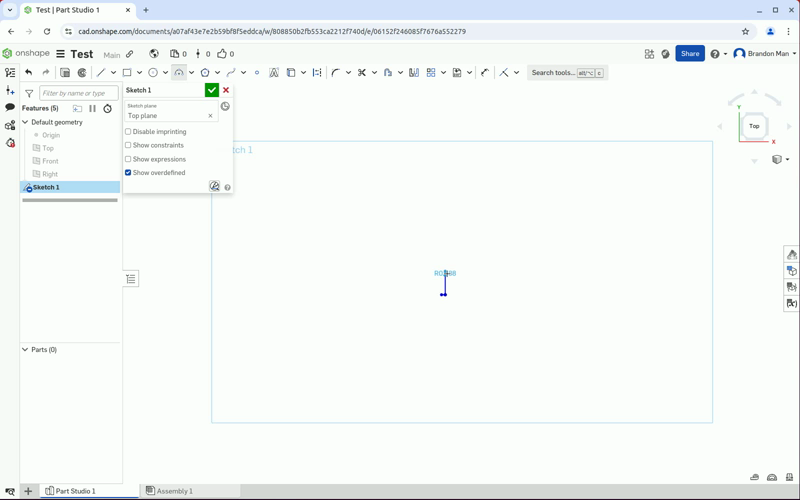
scroll(6)
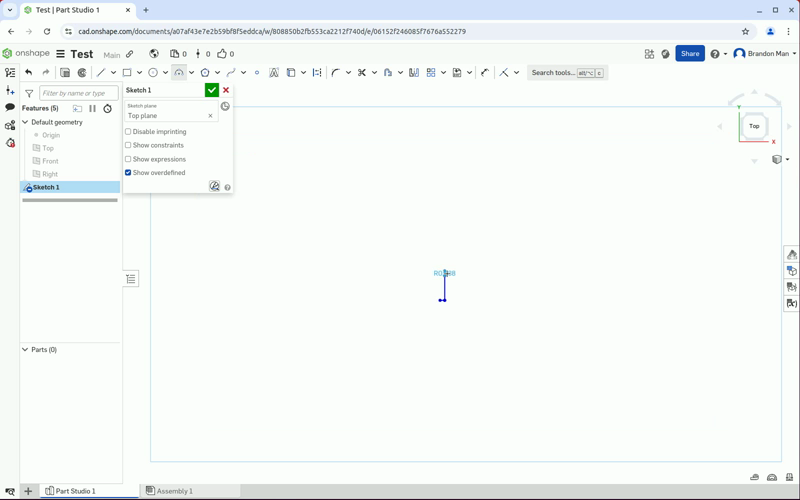
scroll(6)
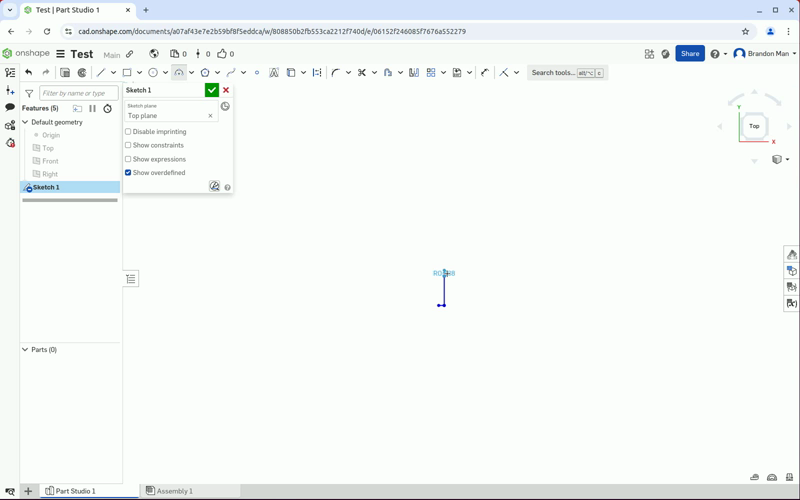
scroll(6)
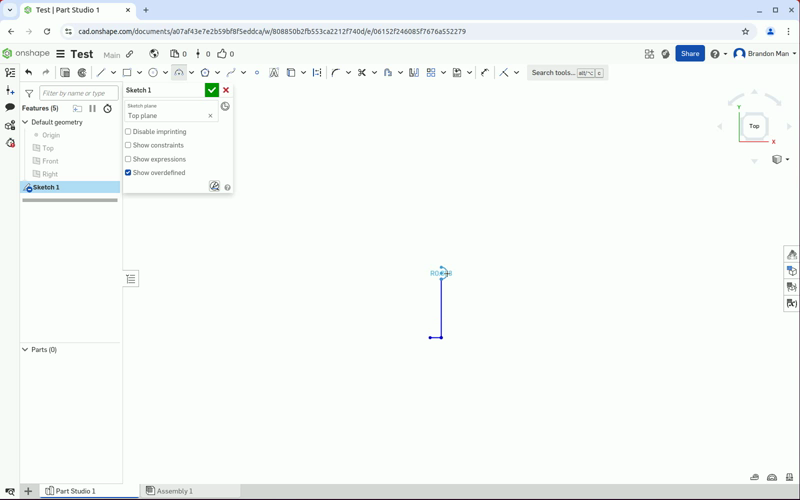
scroll(6)
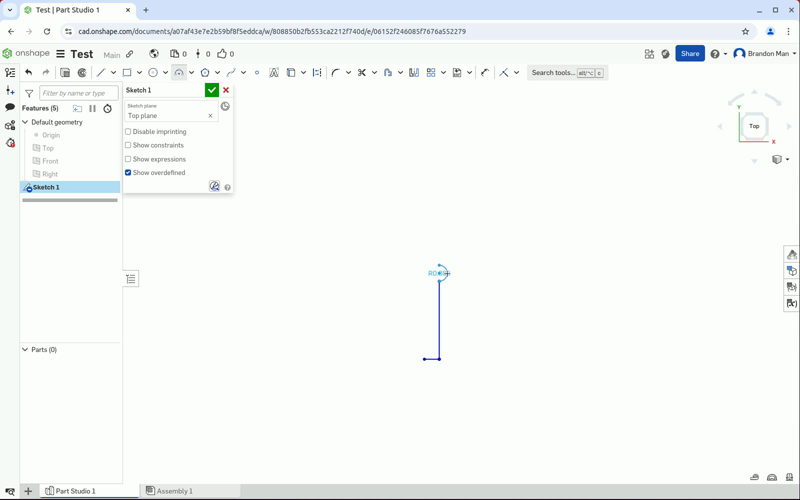
scroll(6)
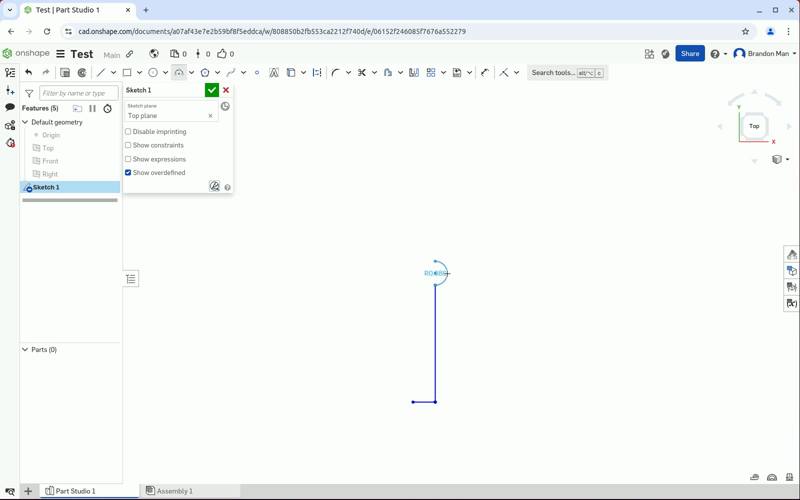
scroll(6)
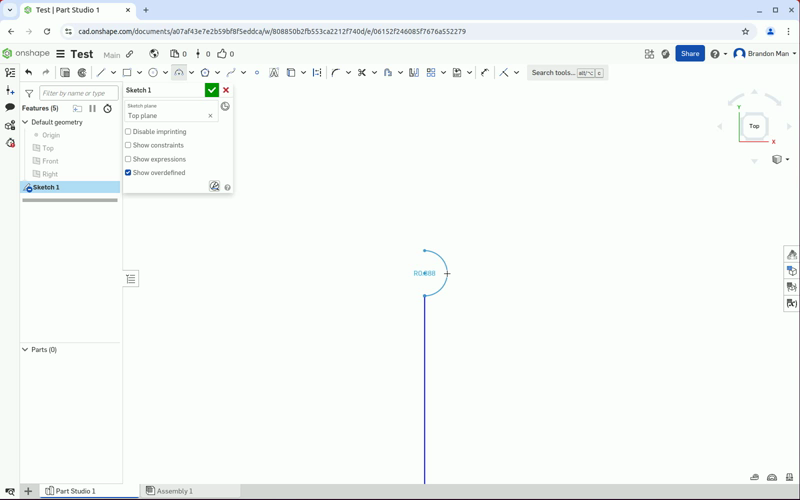
click(447, 273)
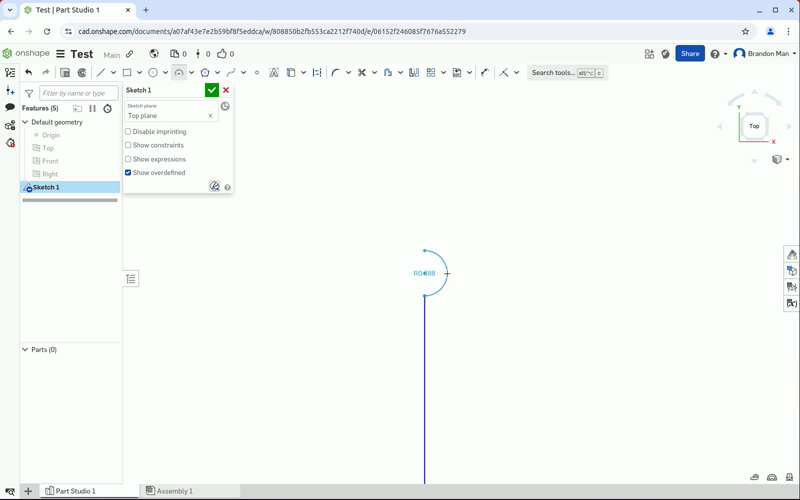
scroll(-6)
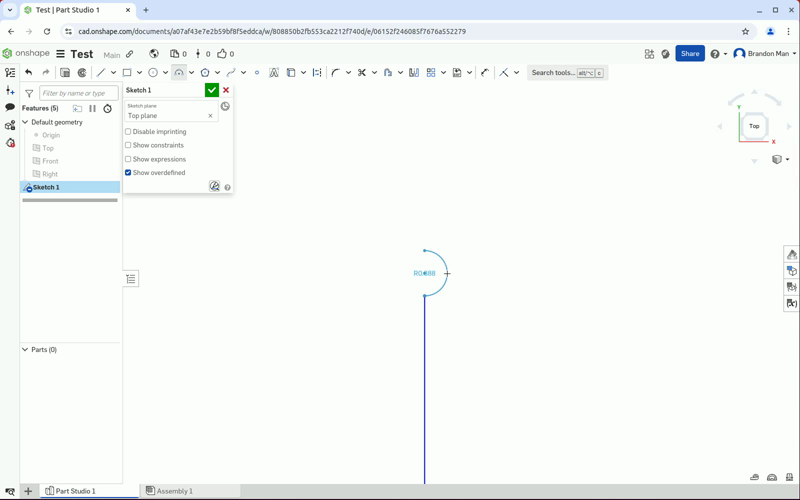
scroll(-6)
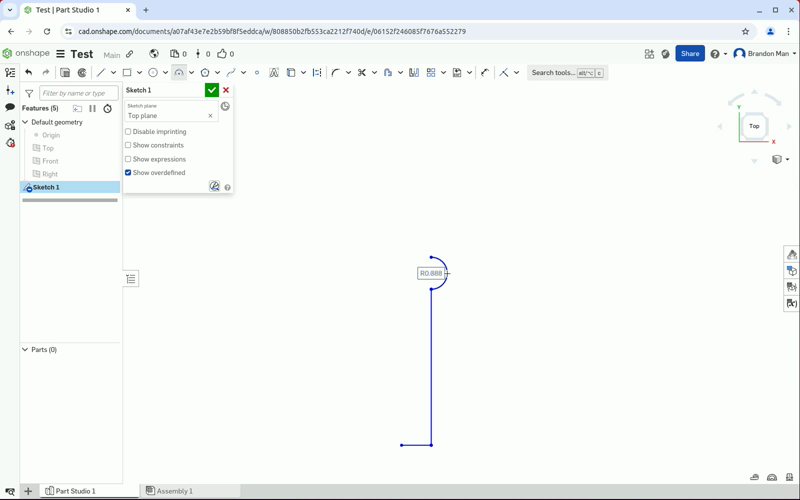
scroll(-6)
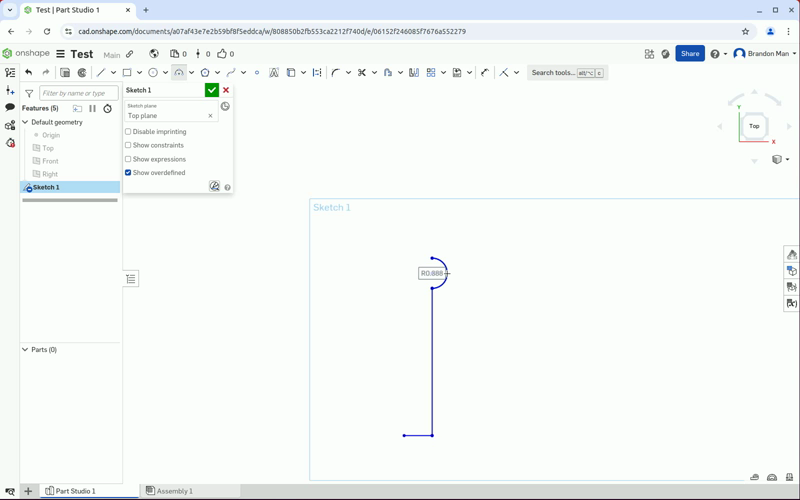
scroll(-6)
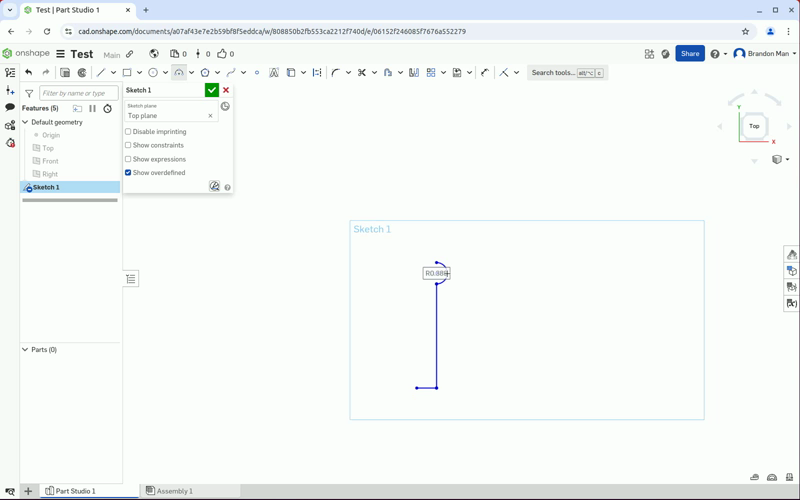
scroll(-6)
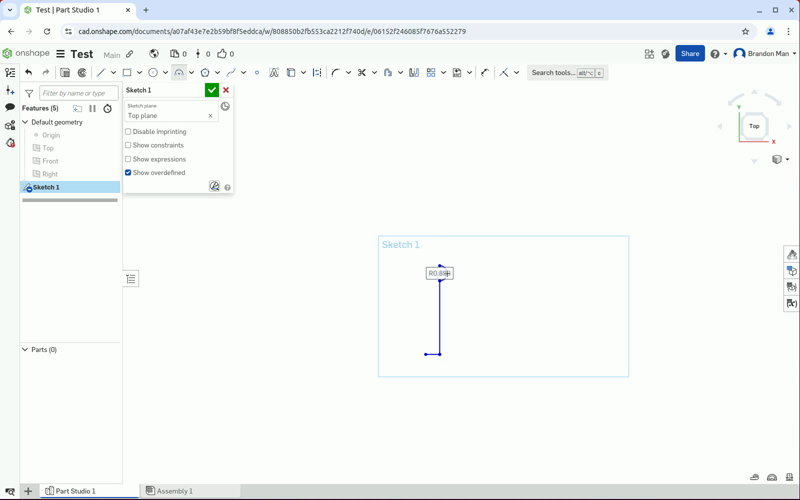
scroll(-6)
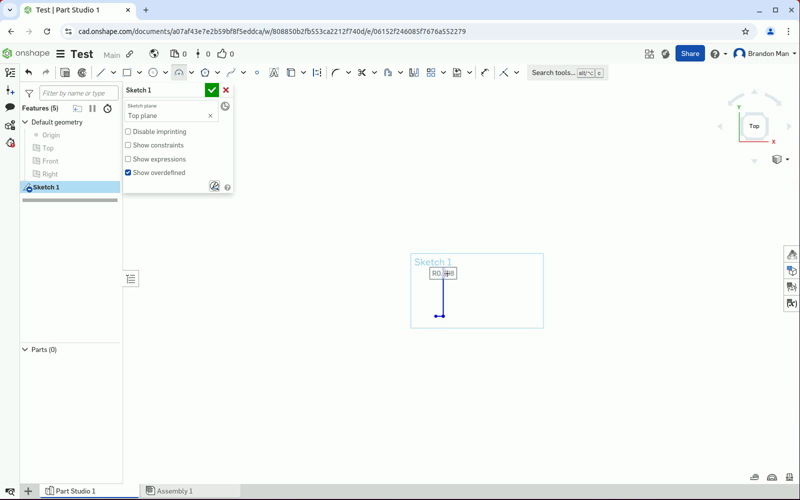
scroll(-6)
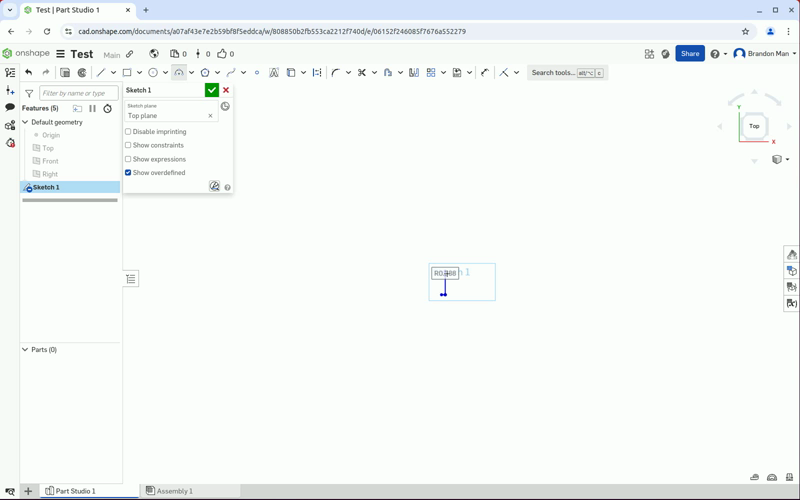
key_up(shift)
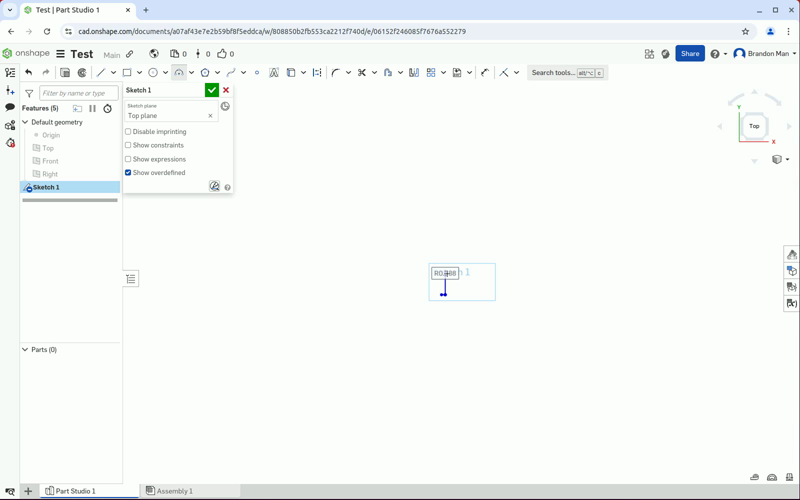
key(esc)
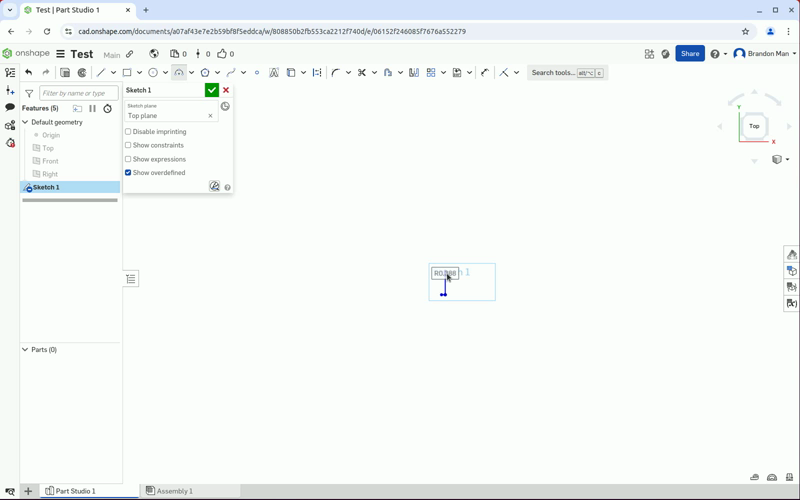
key(l)
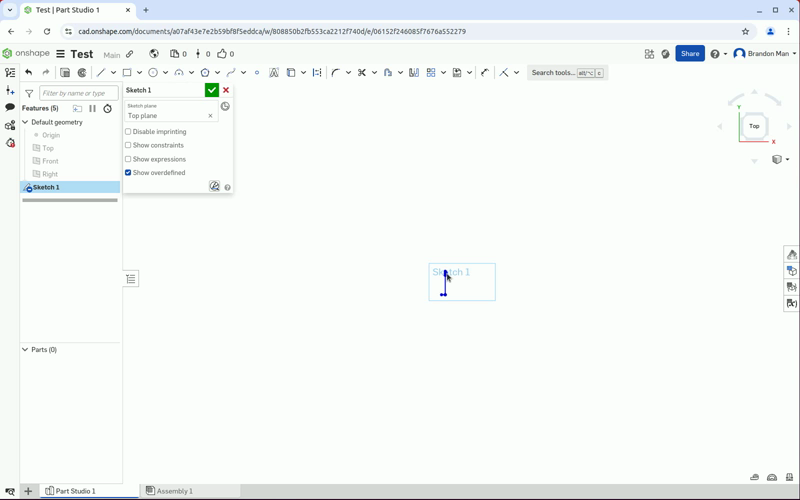
mouse_move(445, 271)
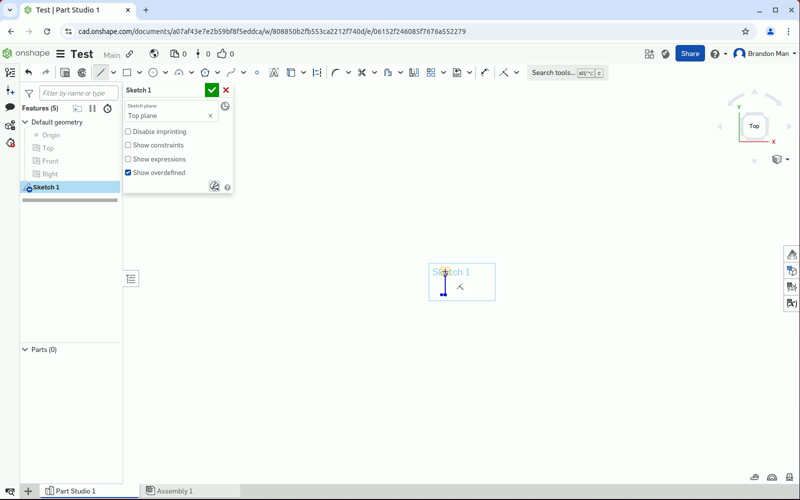
scroll(6)
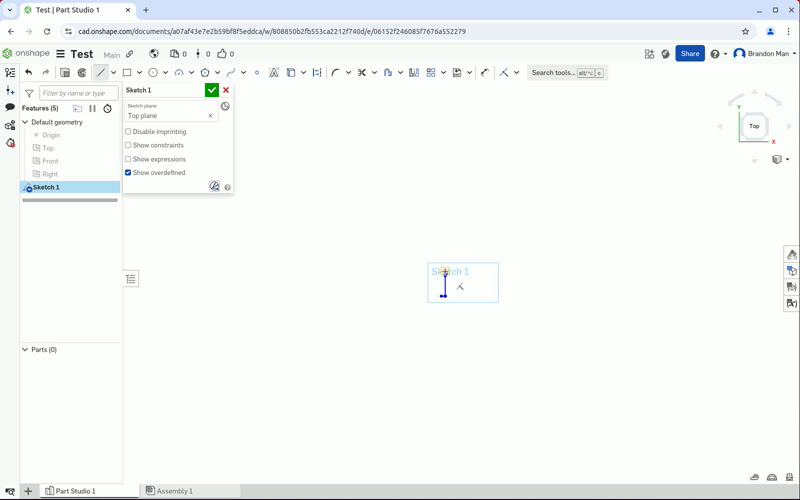
scroll(6)
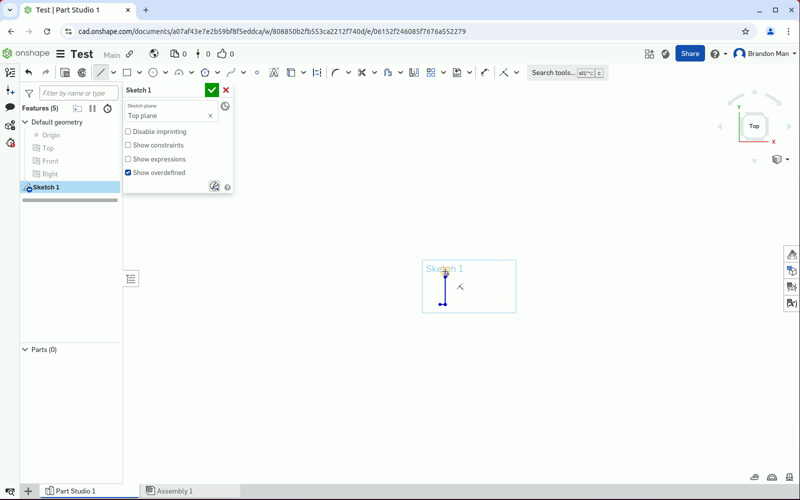
scroll(6)
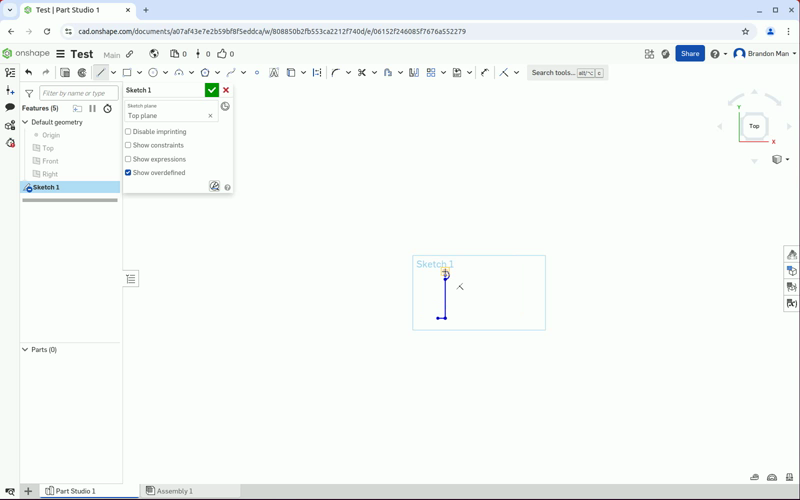
scroll(6)
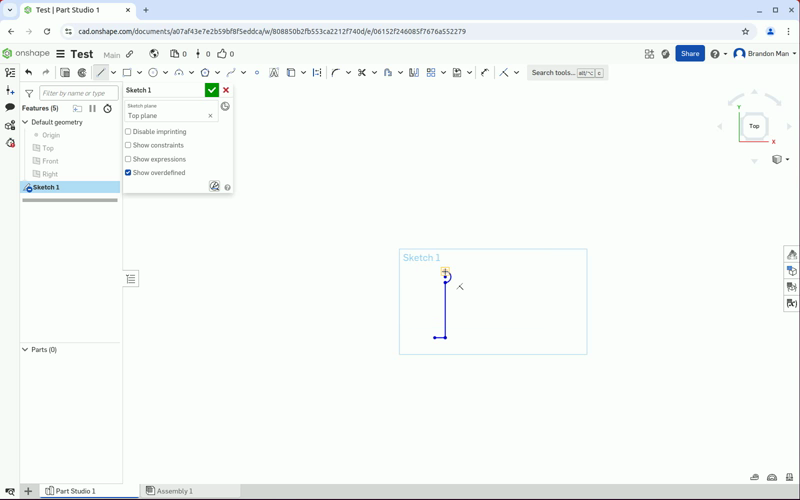
scroll(6)
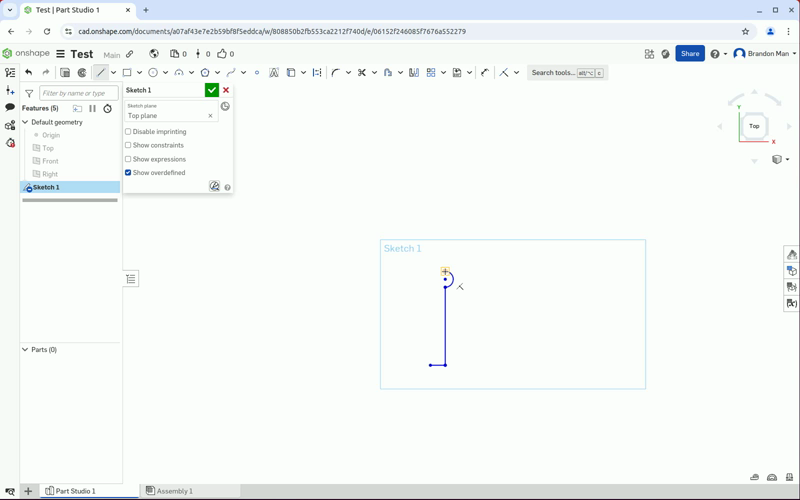
scroll(6)
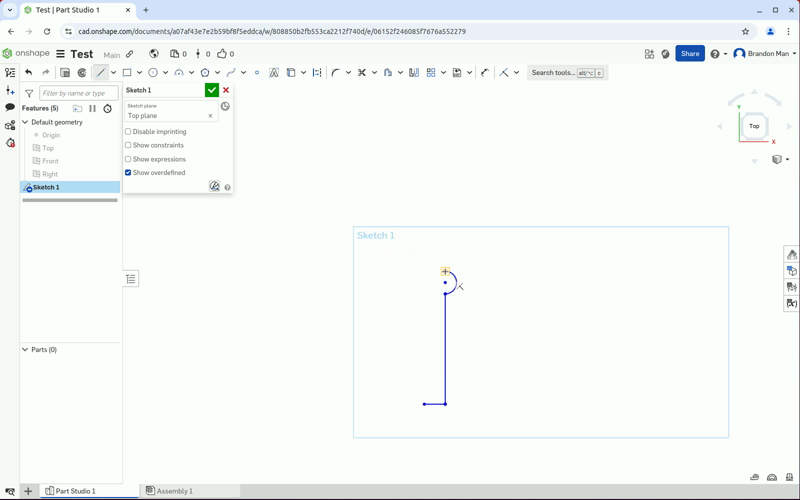
scroll(6)
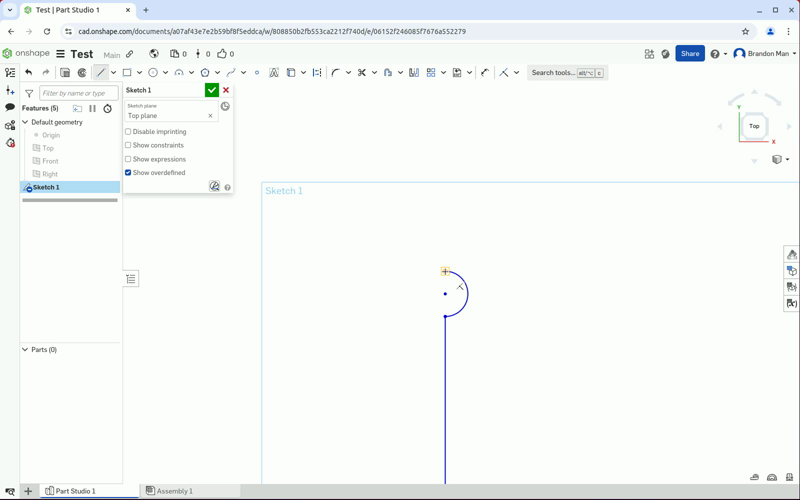
click(445, 271)
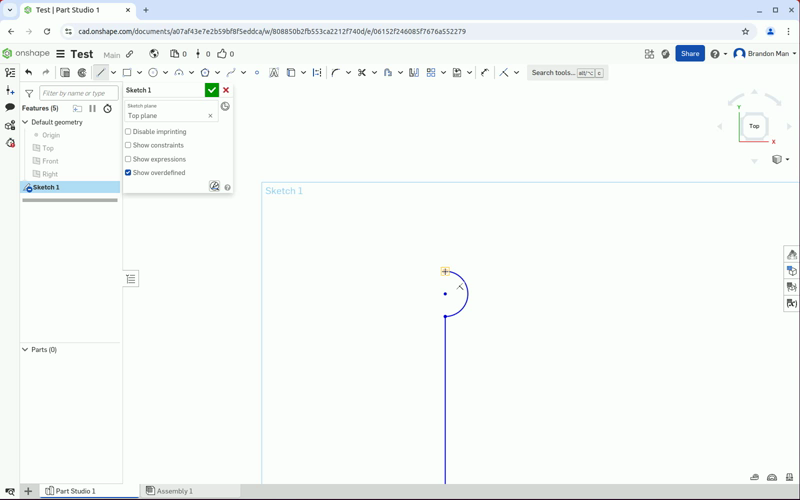
scroll(-6)
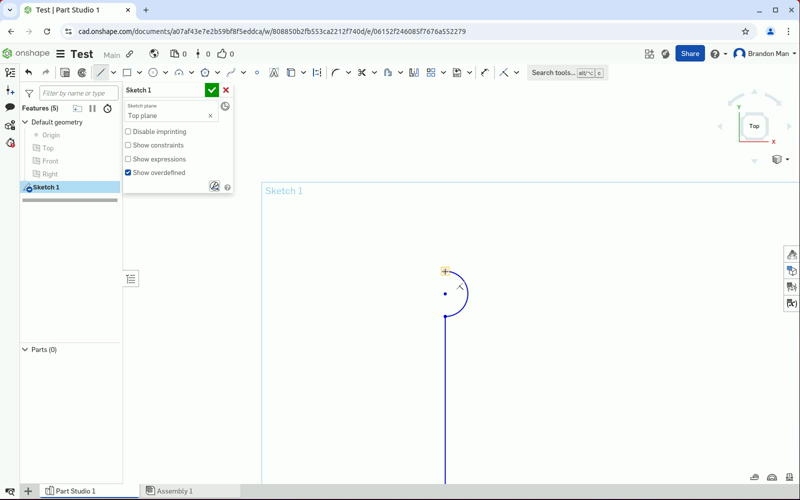
scroll(-6)
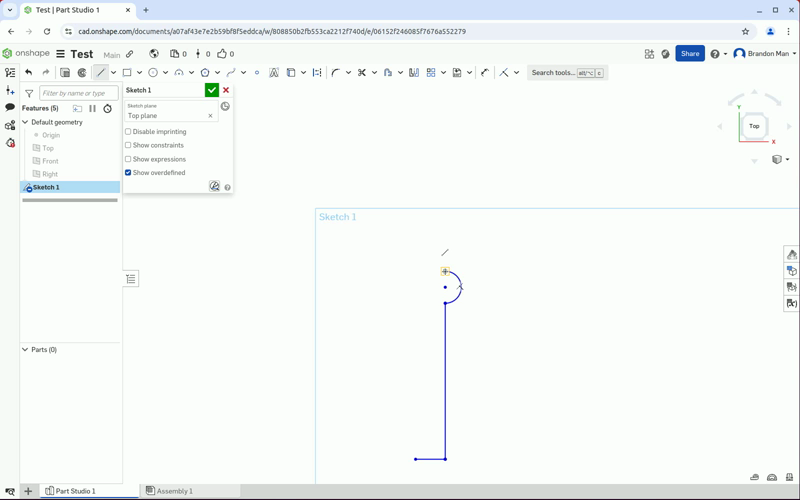
scroll(-6)
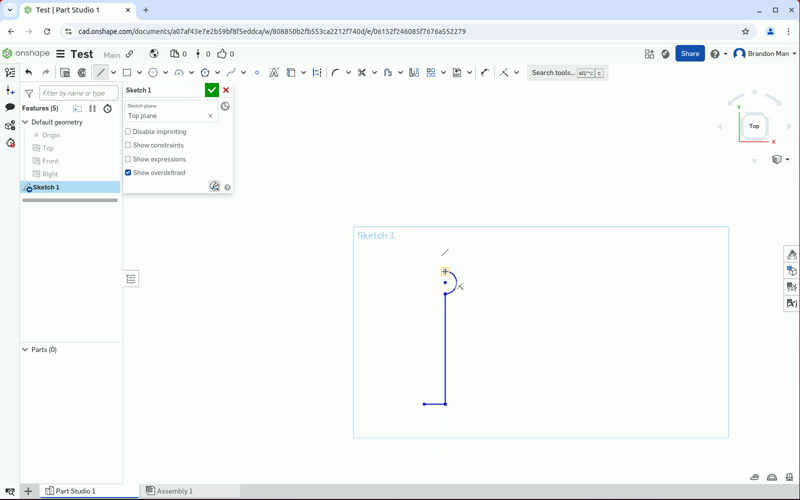
scroll(-6)
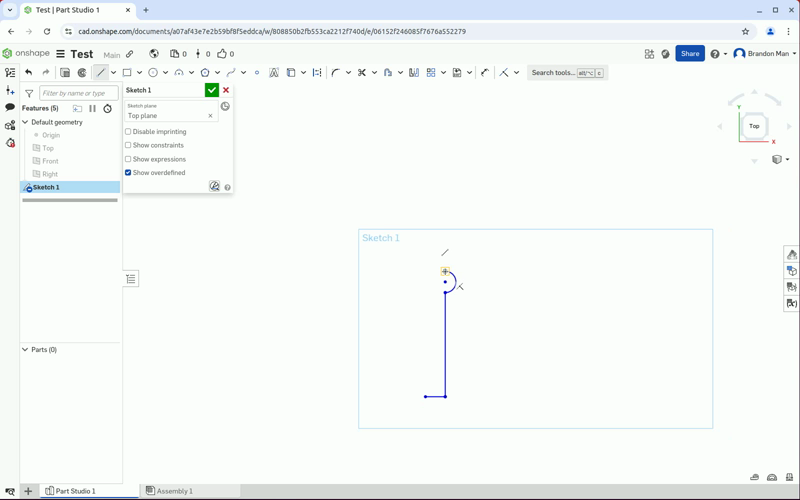
scroll(-6)
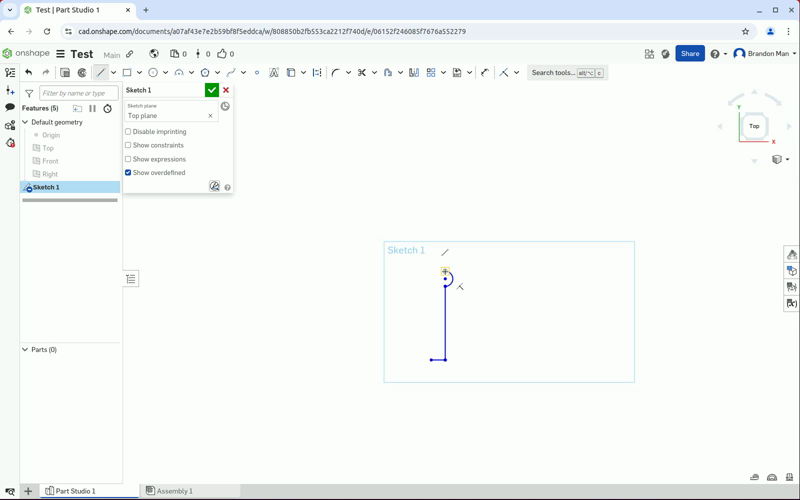
scroll(-6)
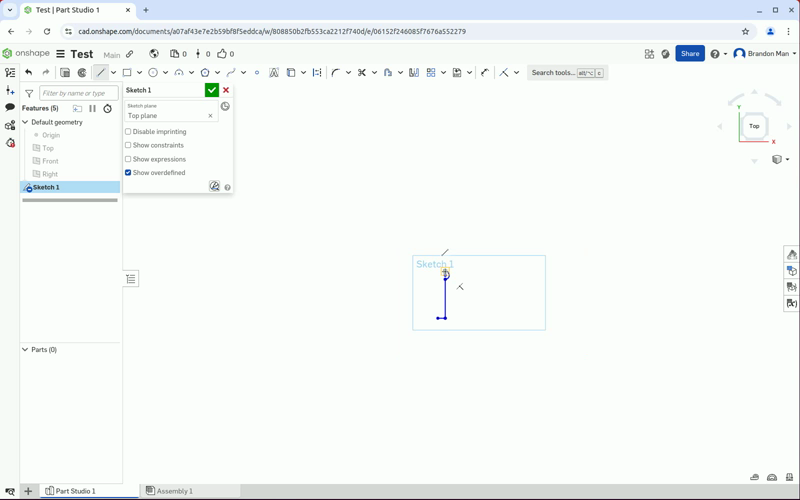
scroll(-6)
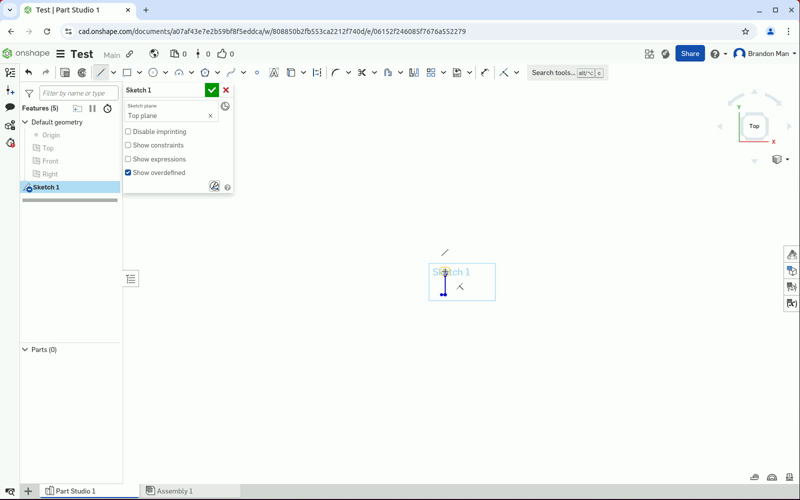
key_down(shift)
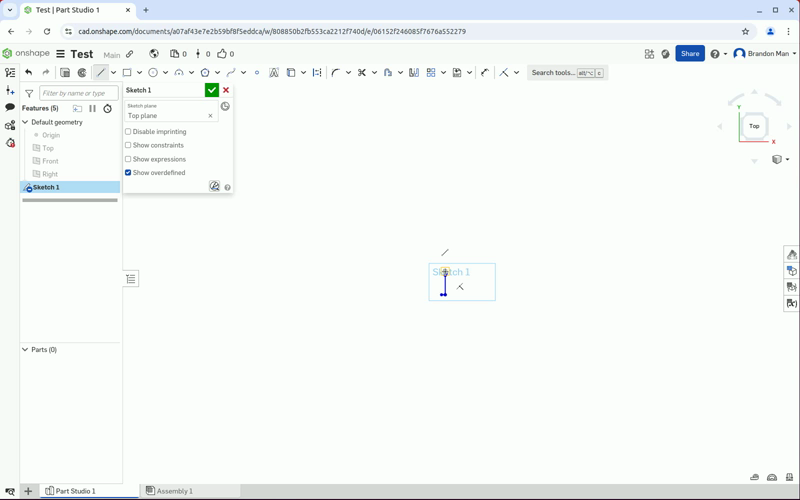
mouse_move(475, 271)
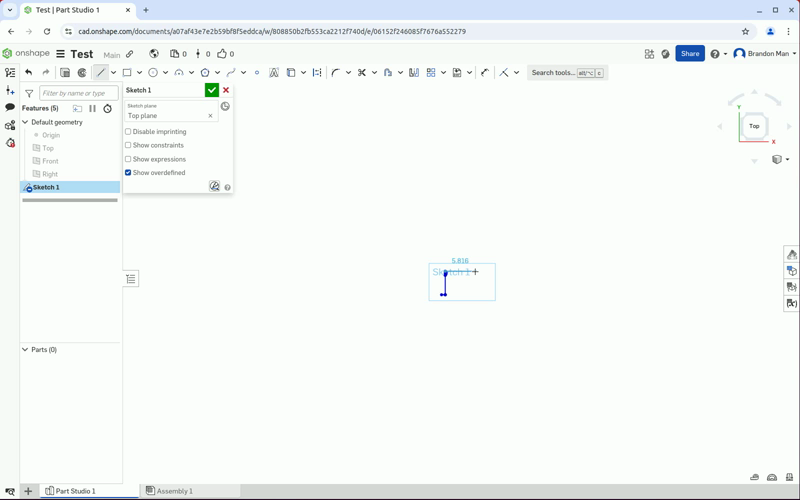
mouse_move(445, 251)
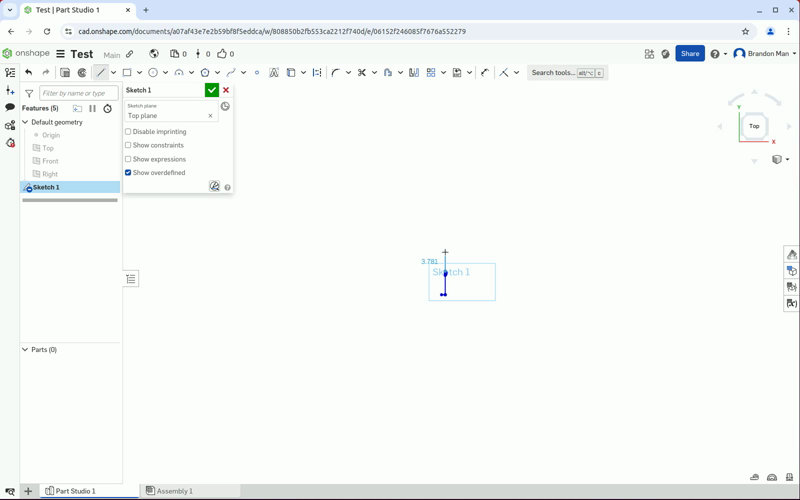
click(445, 251)
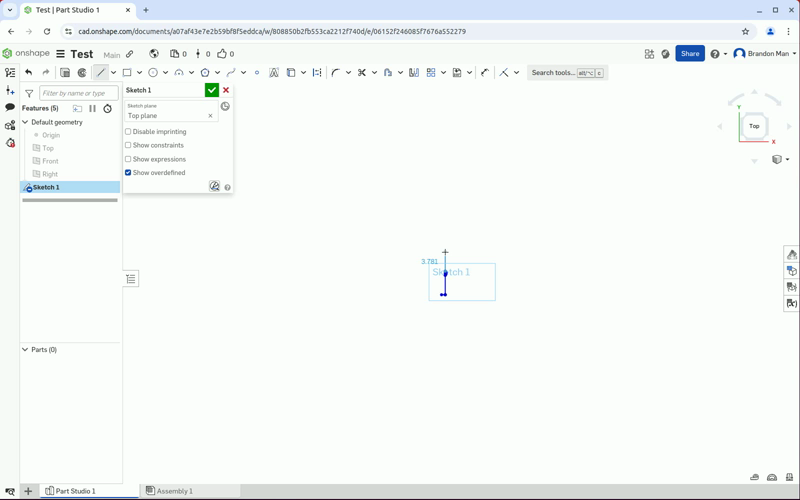
key_up(shift)
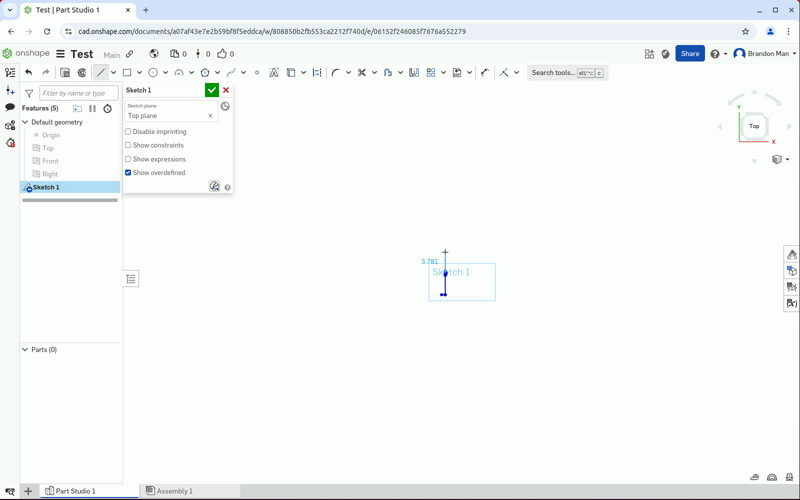
key_down(shift)
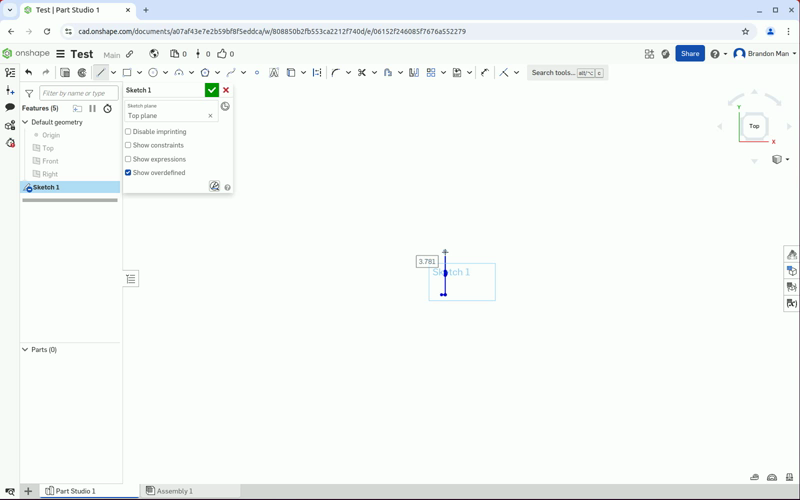
mouse_move(475, 251)
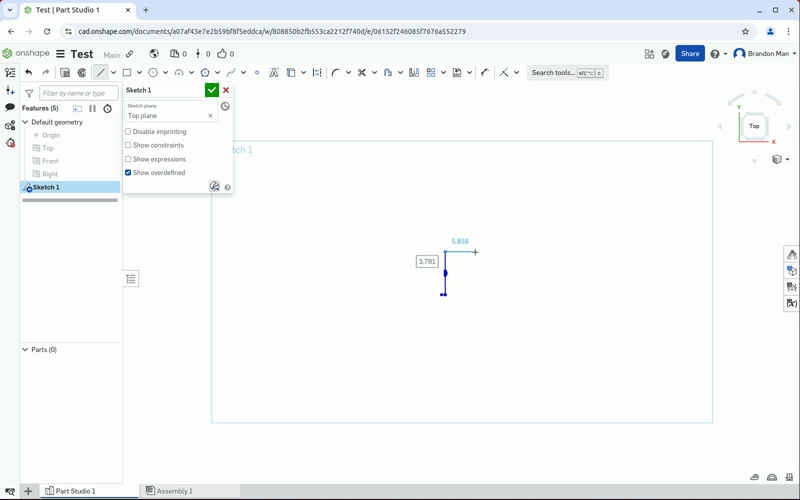
mouse_move(441, 251)
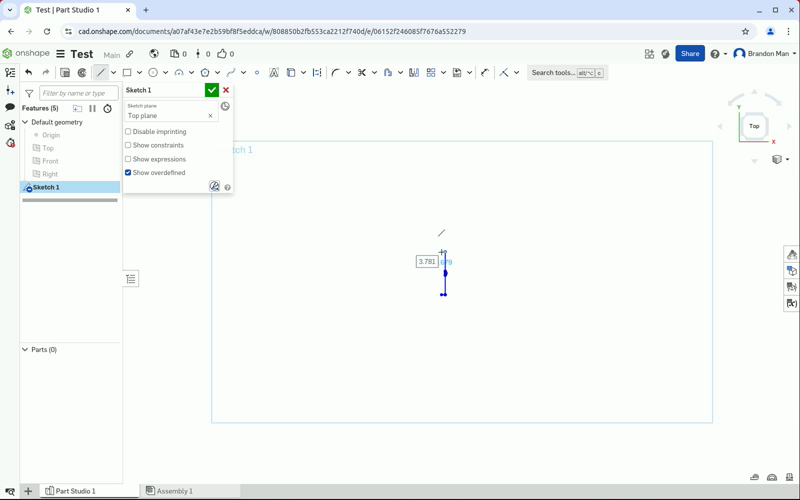
scroll(6)
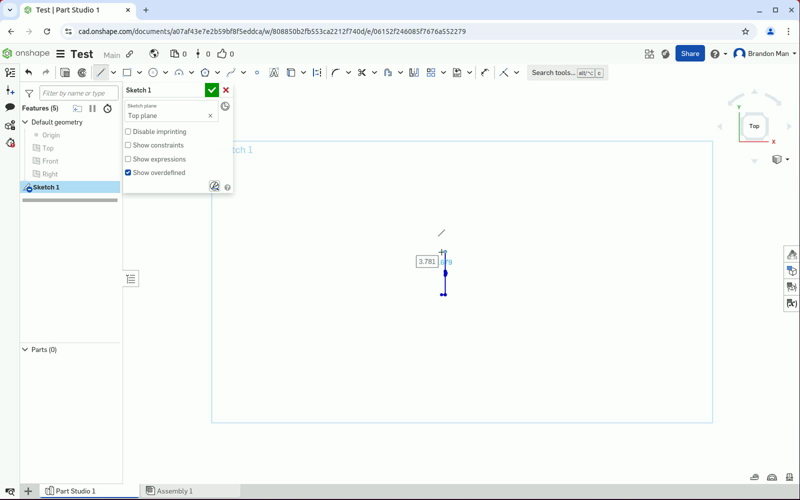
scroll(6)
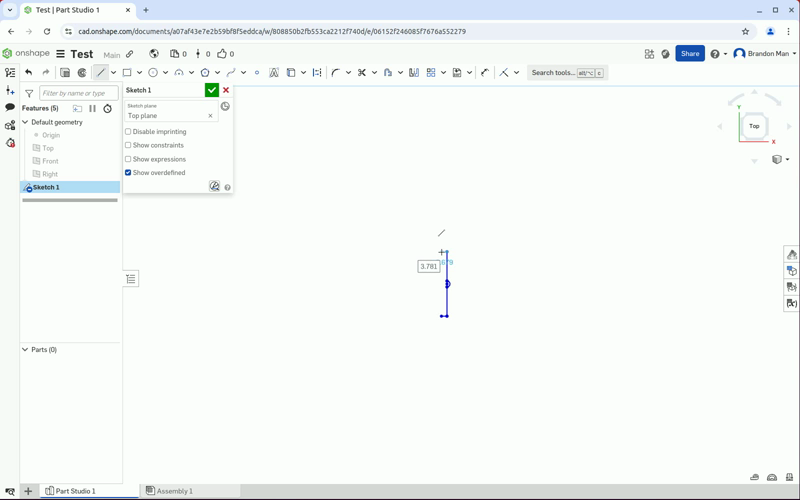
scroll(6)
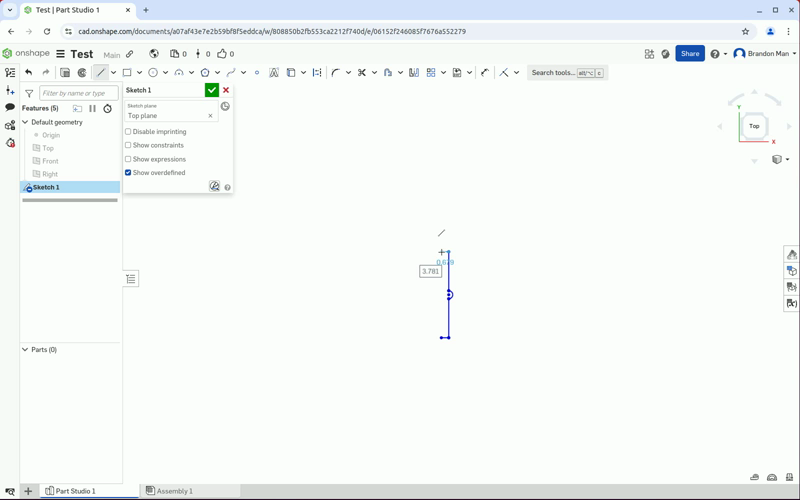
scroll(6)
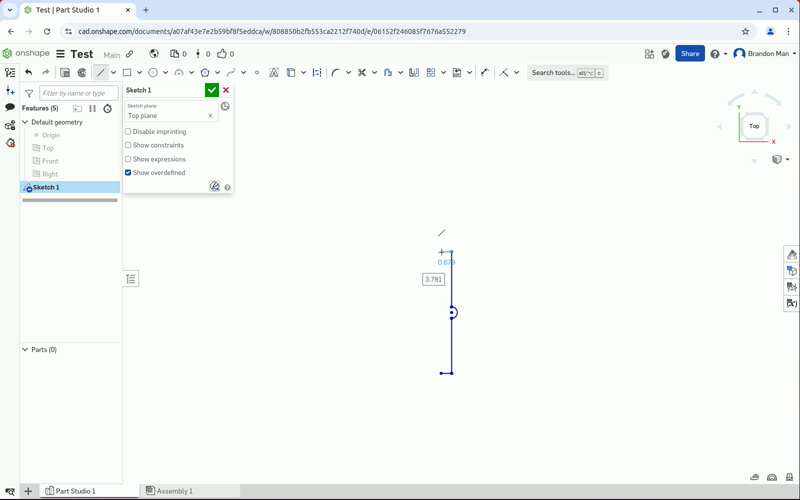
scroll(6)
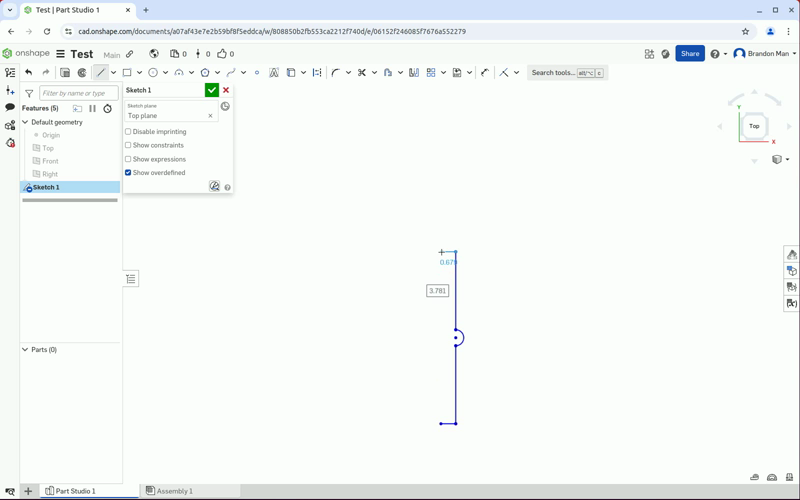
scroll(6)
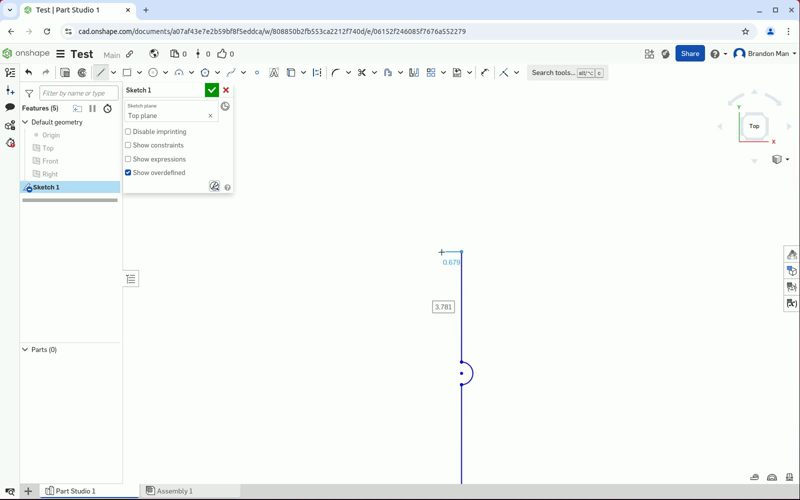
scroll(6)
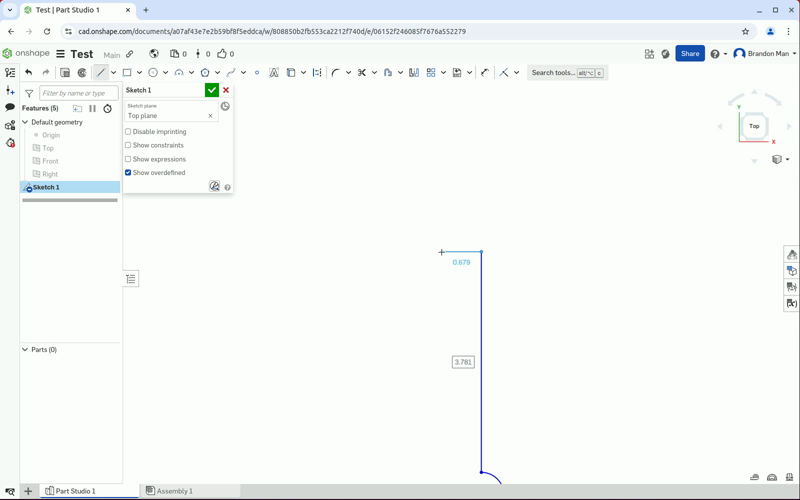
click(441, 251)
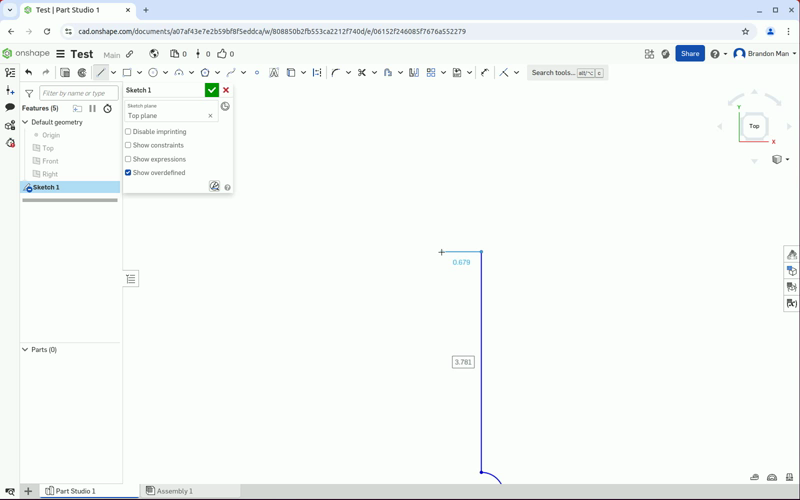
scroll(-6)
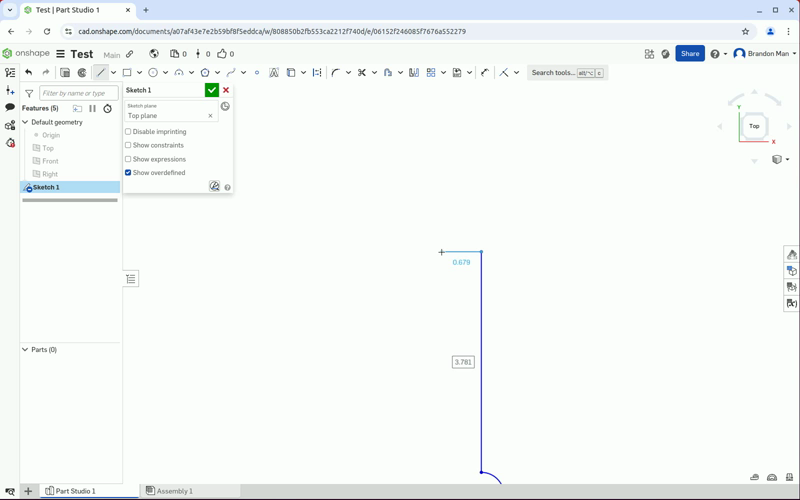
scroll(-6)
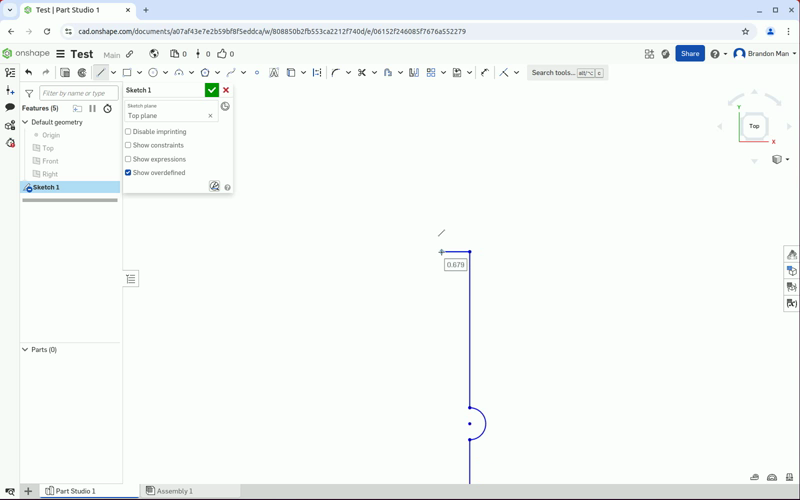
scroll(-6)
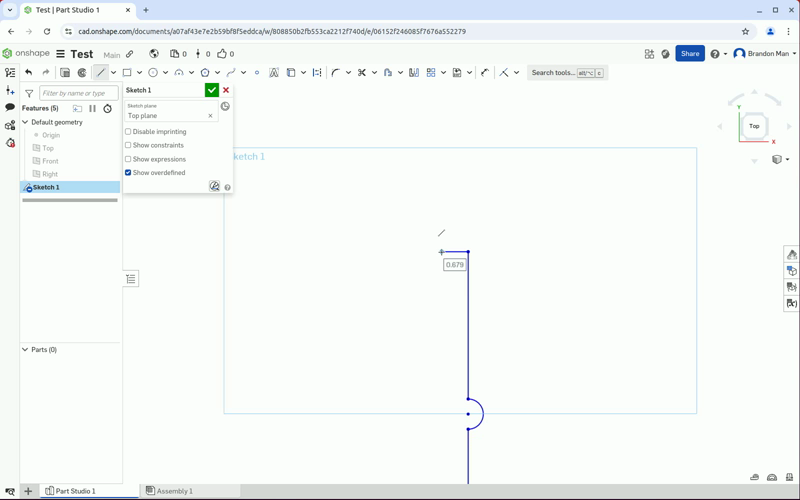
scroll(-6)
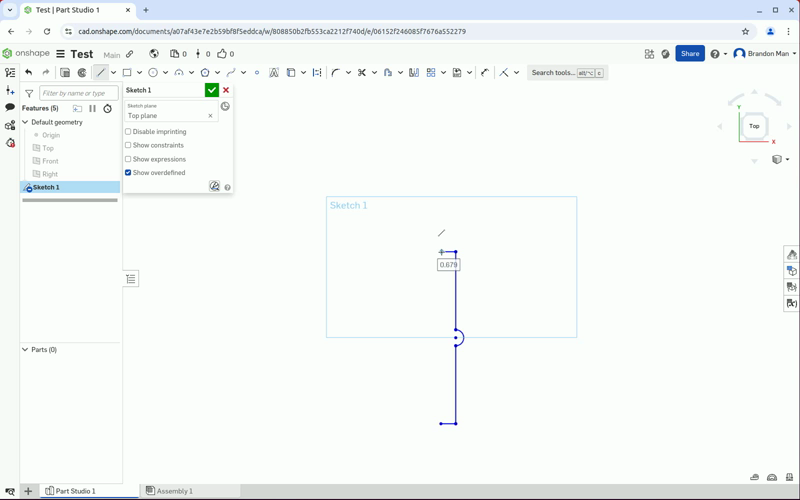
scroll(-6)
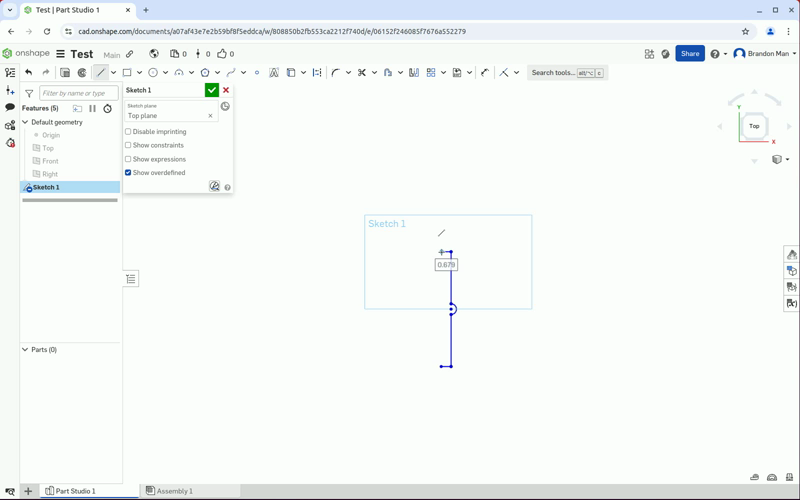
scroll(-6)
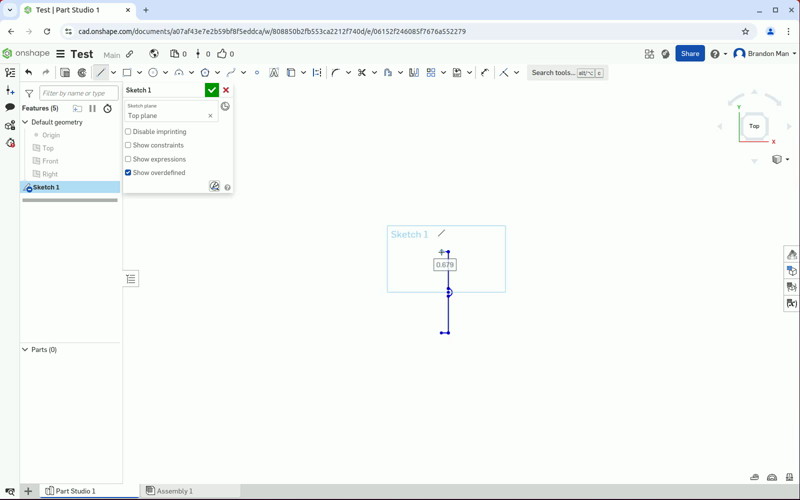
scroll(-6)
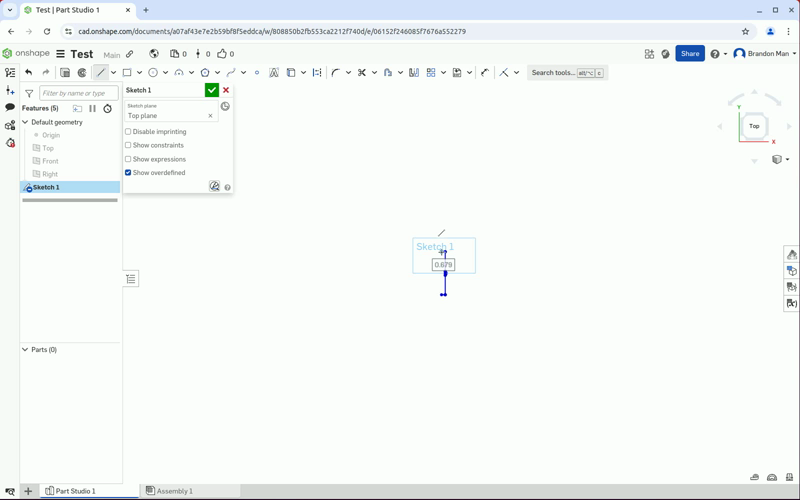
key_up(shift)
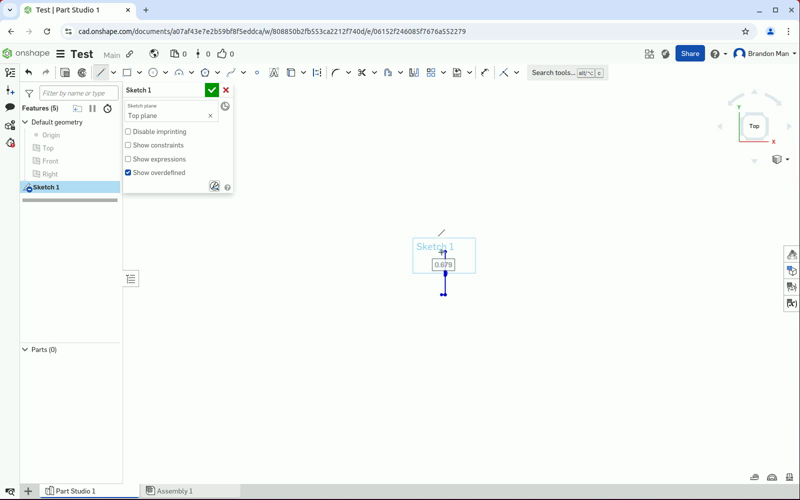
mouse_move(471, 251)
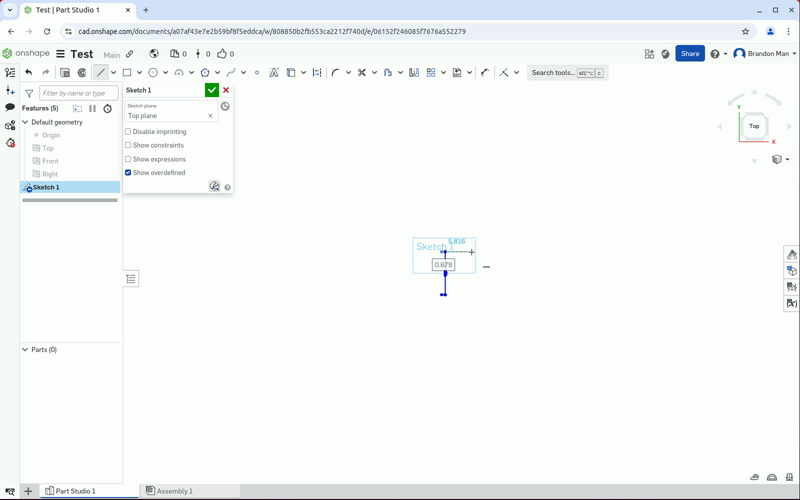
key_down(shift)
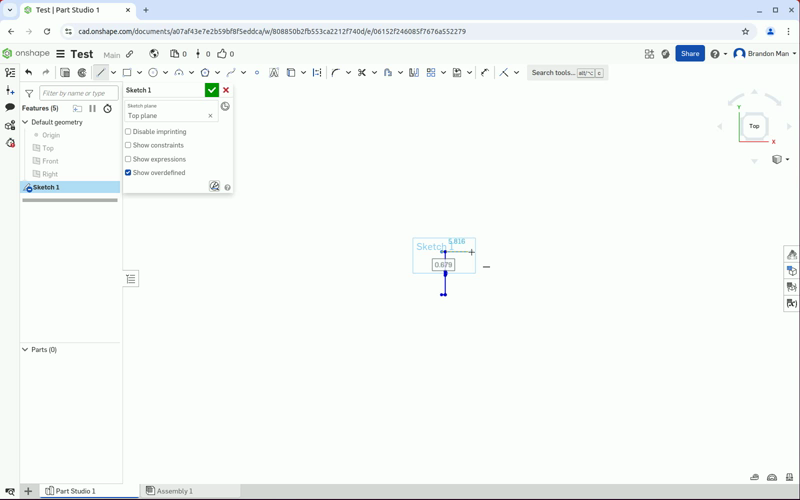
mouse_move(441, 294)
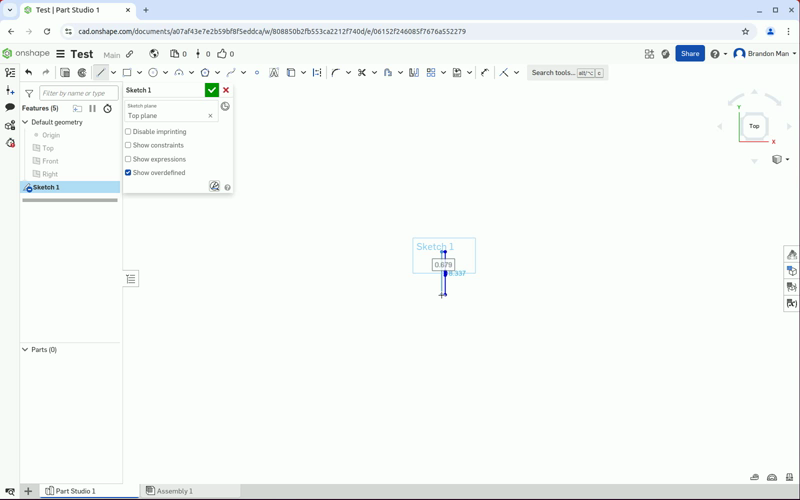
scroll(6)
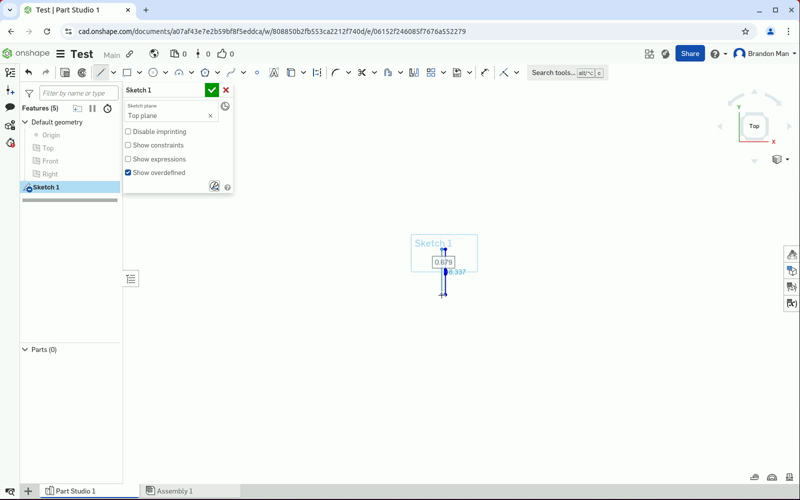
scroll(6)
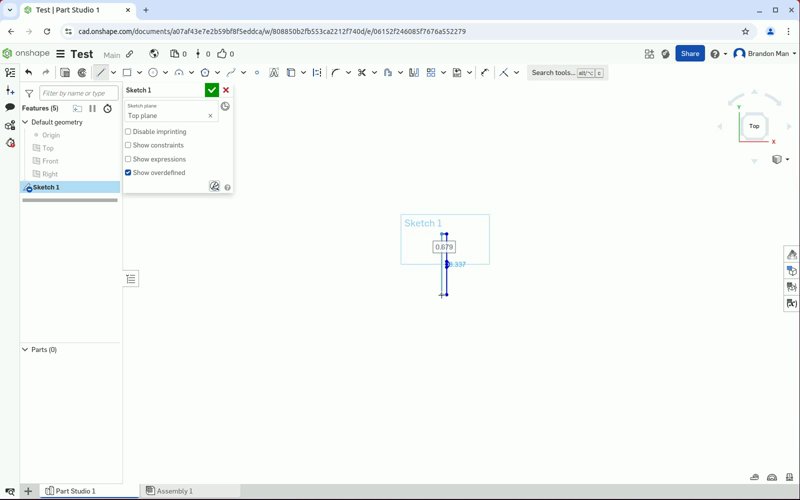
scroll(6)
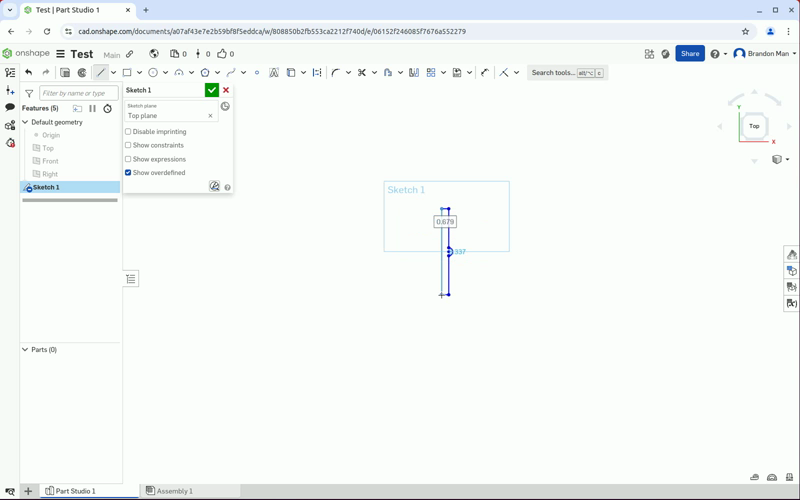
scroll(6)
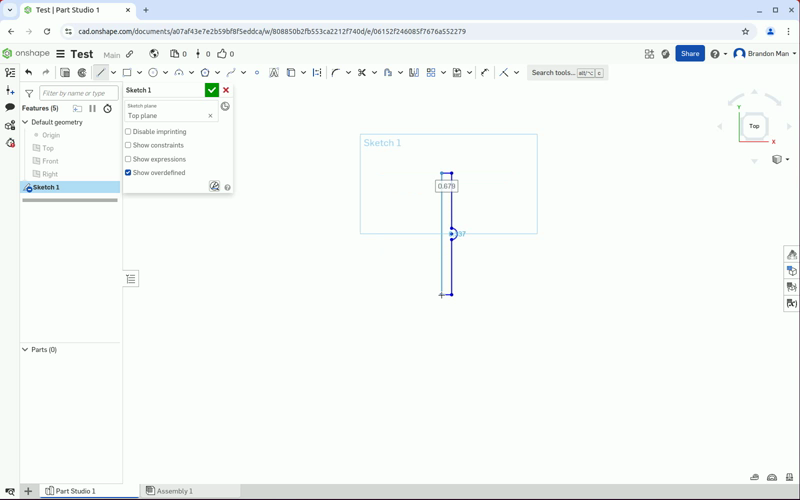
scroll(6)
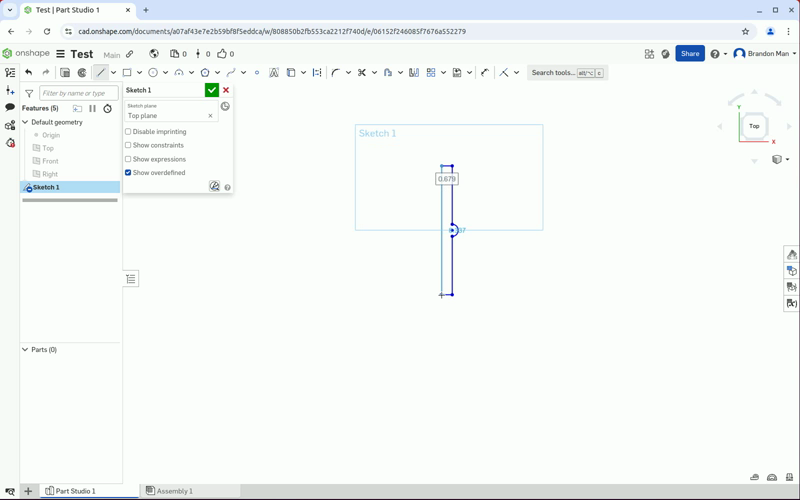
scroll(6)
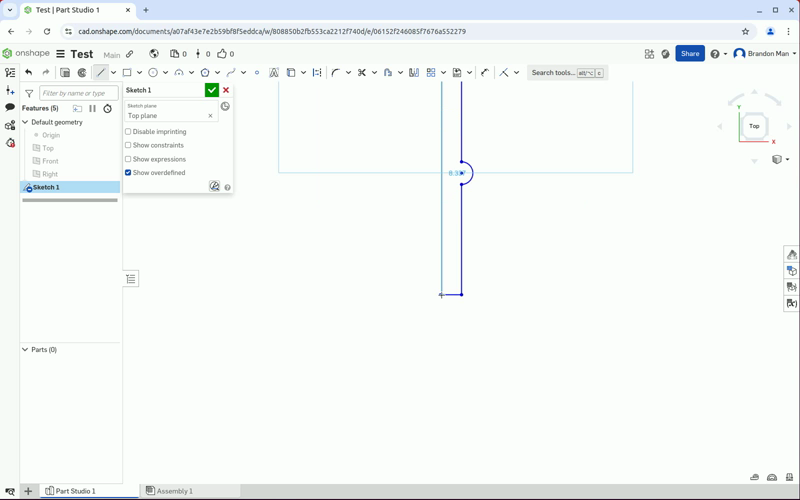
scroll(6)
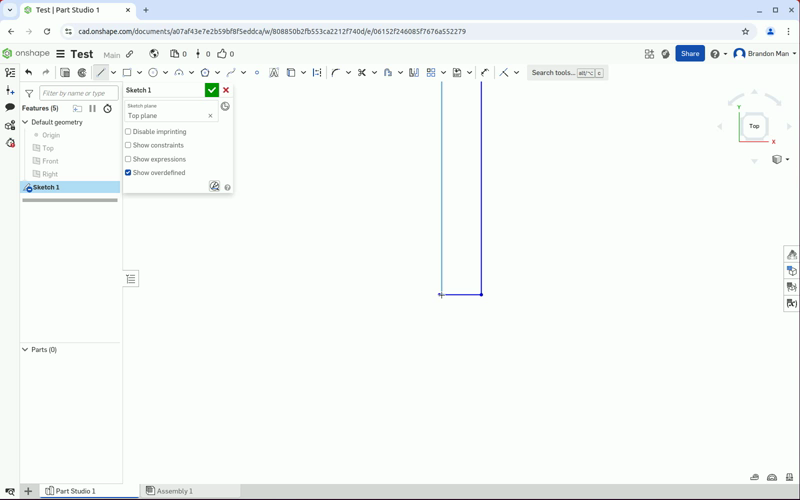
key_up(shift)
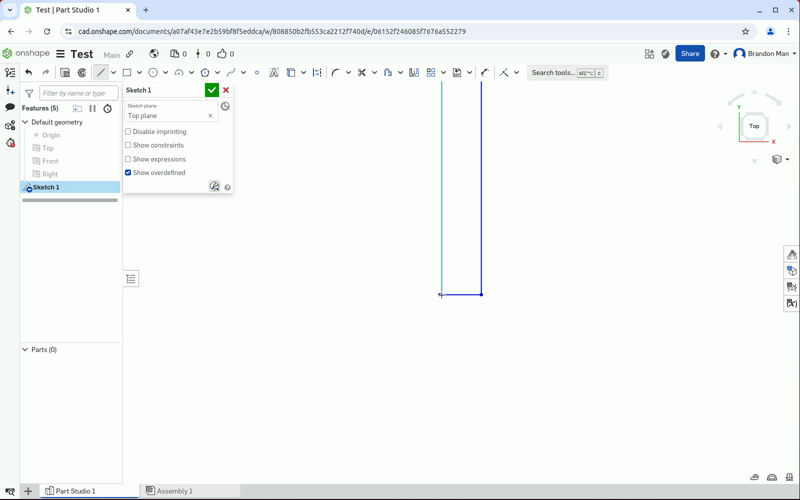
click(441, 294)
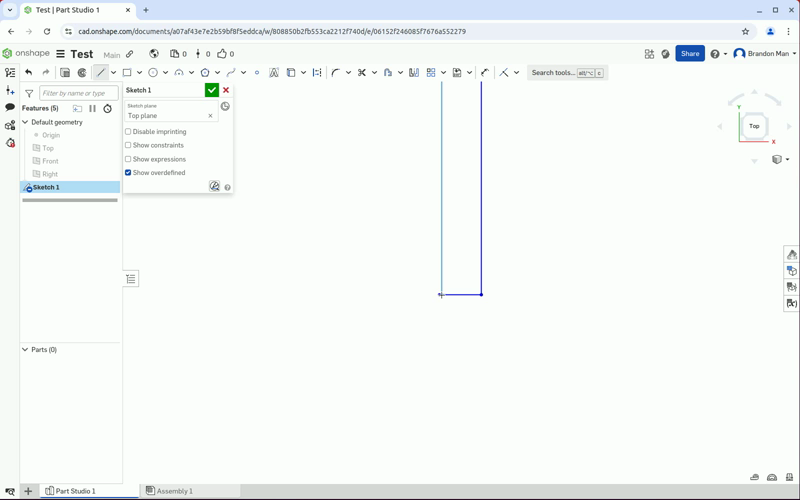
scroll(-6)
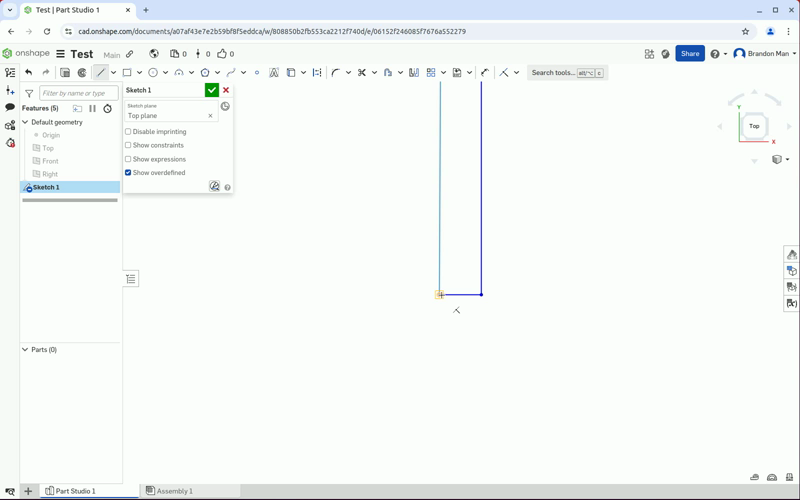
scroll(-6)
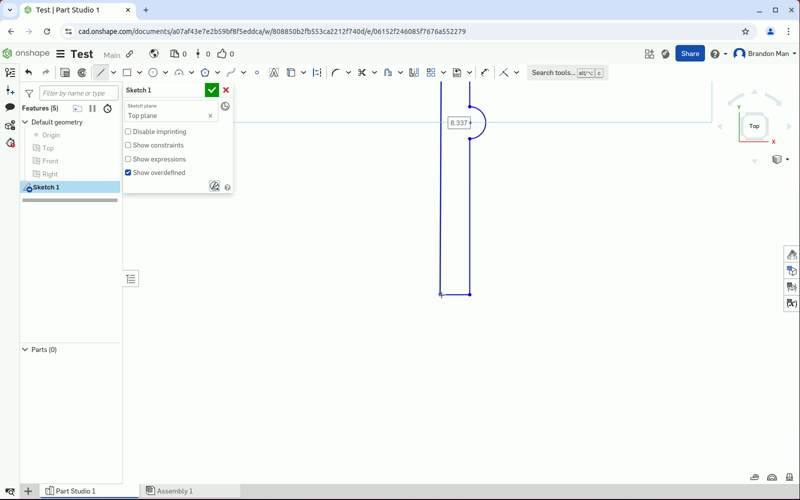
scroll(-6)
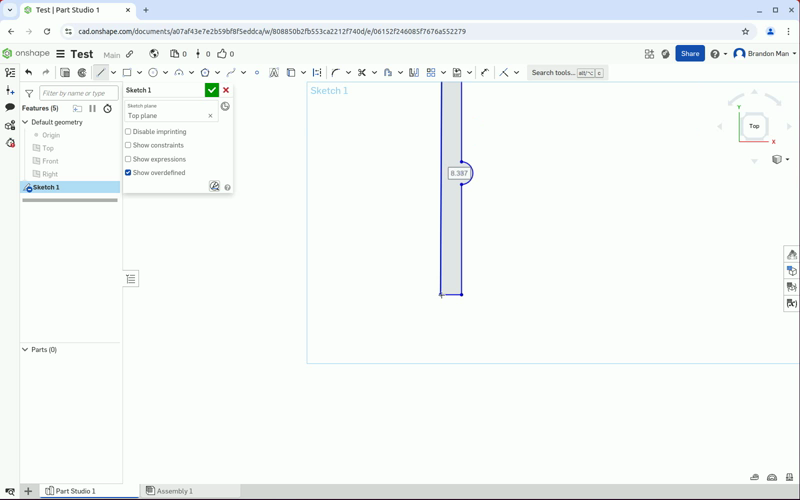
scroll(-6)
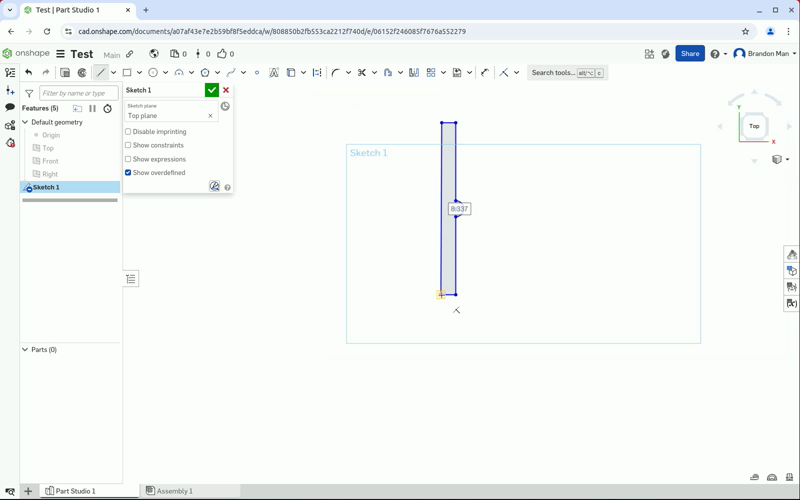
scroll(-6)
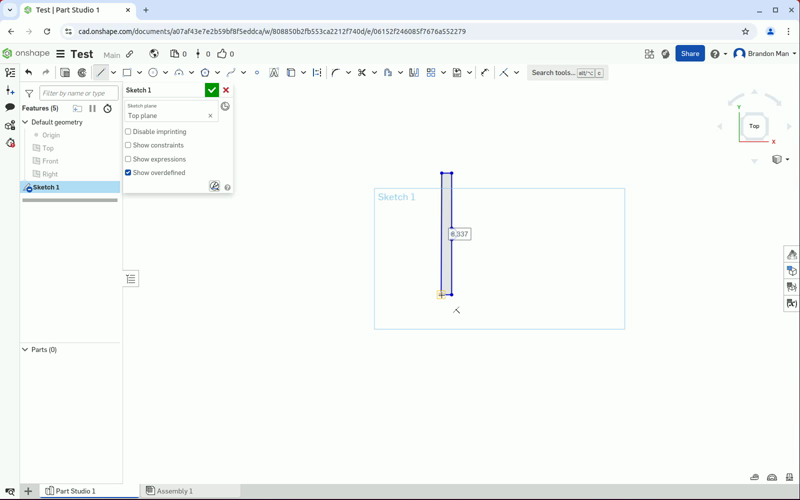
scroll(-6)
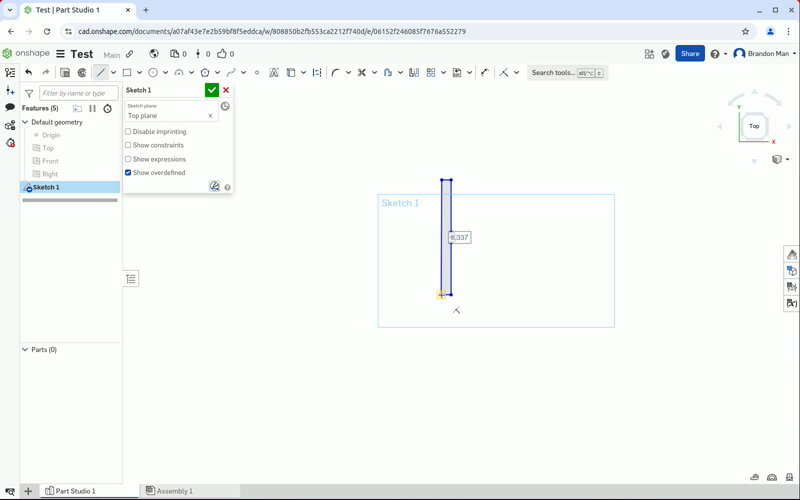
scroll(-6)
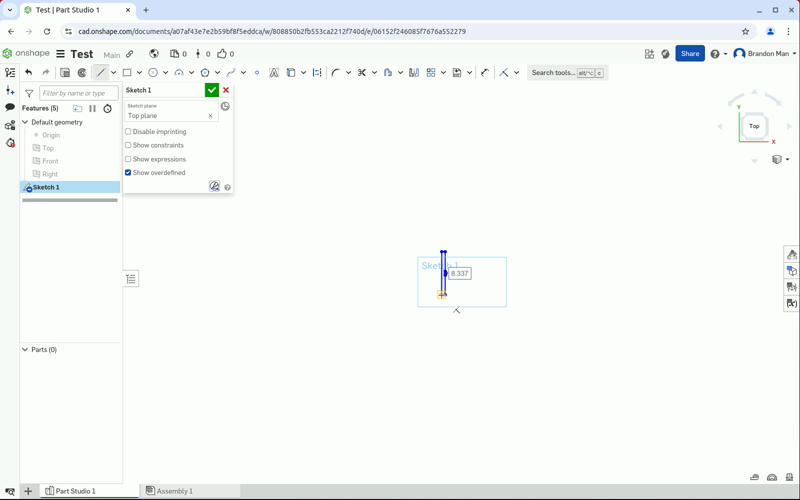
key(esc)
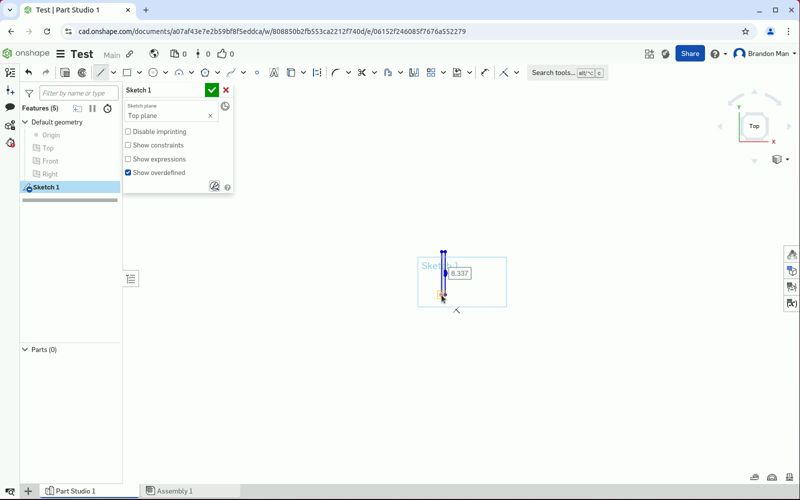
key(c)
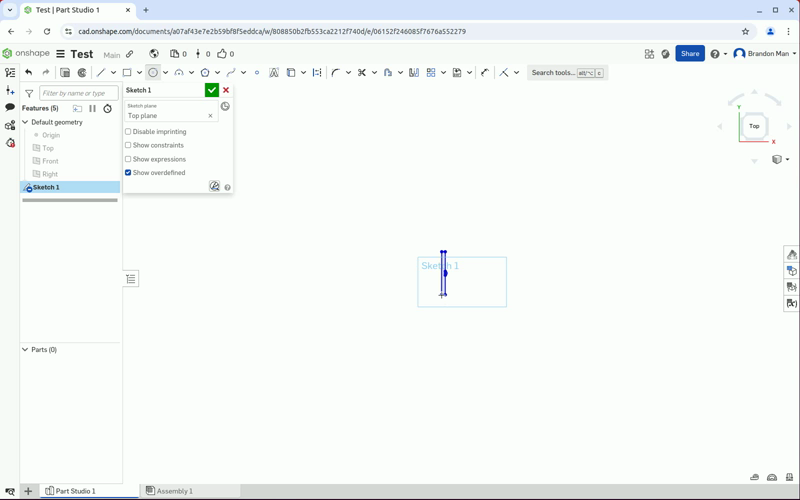
key_down(shift)
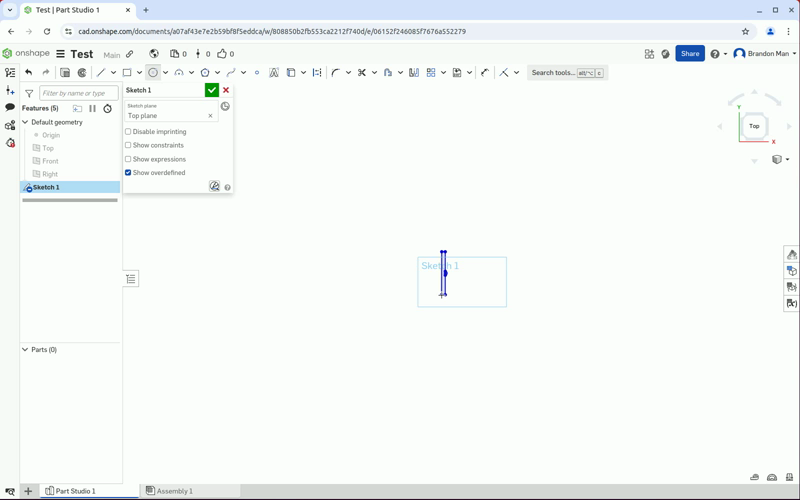
mouse_move(445, 273)
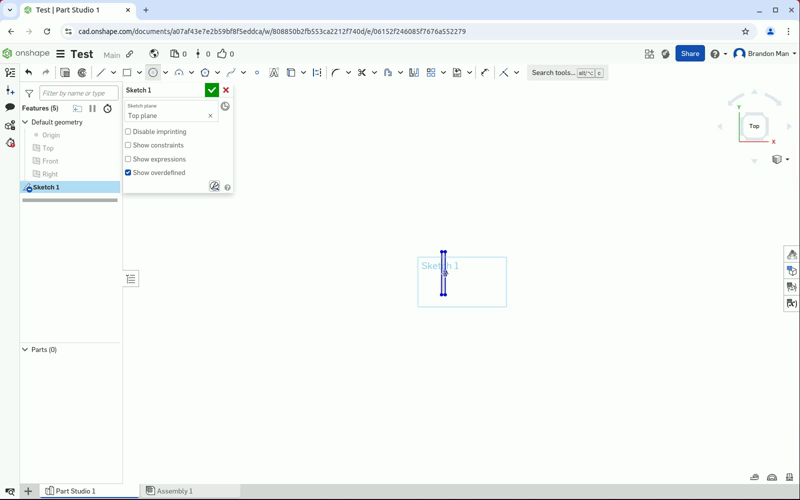
scroll(6)
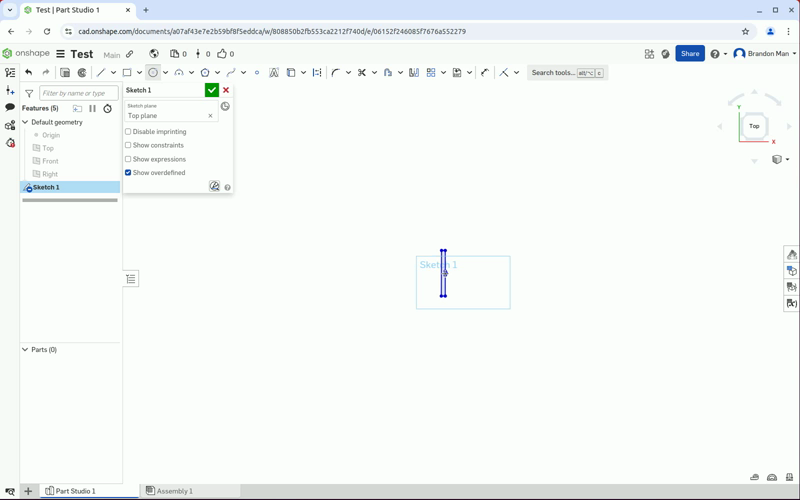
scroll(6)
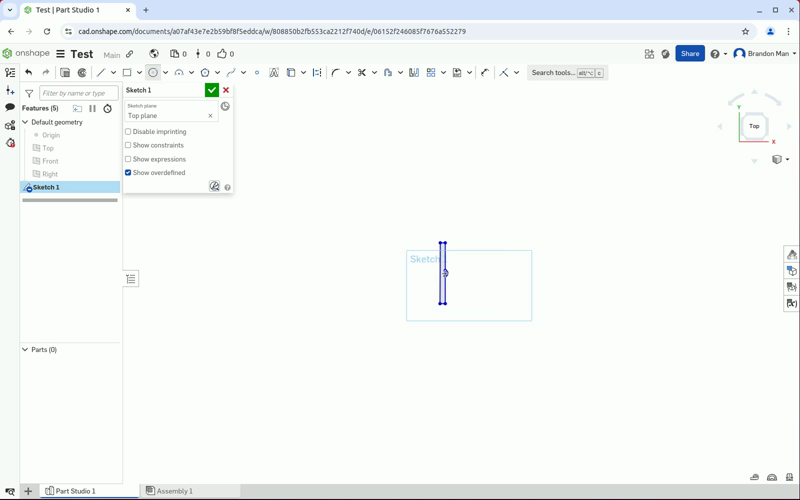
scroll(6)
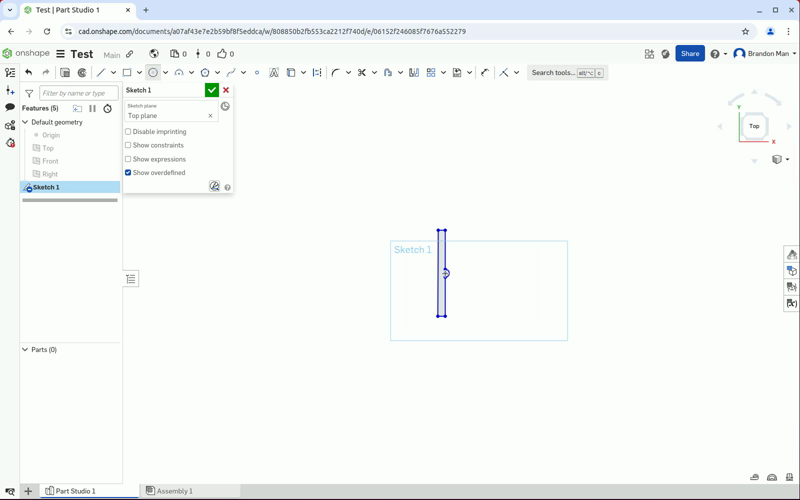
scroll(6)
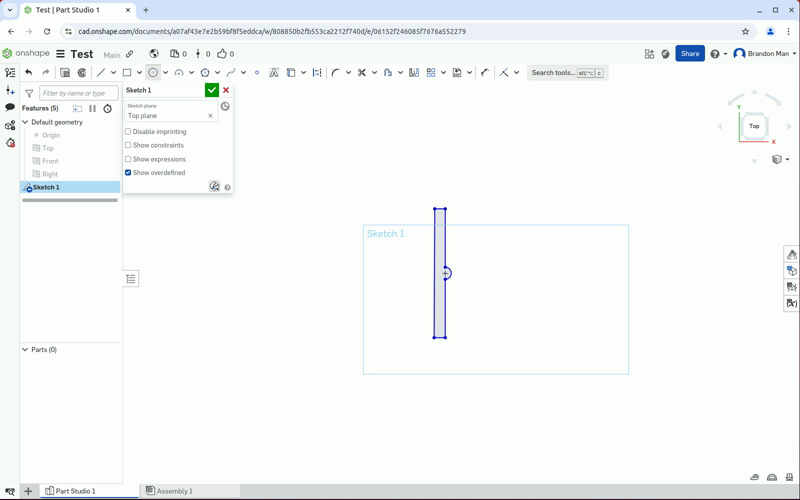
scroll(6)
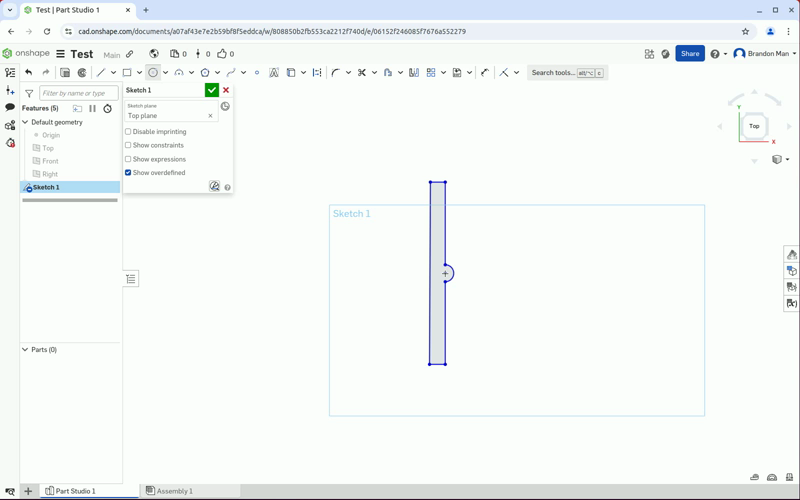
scroll(6)
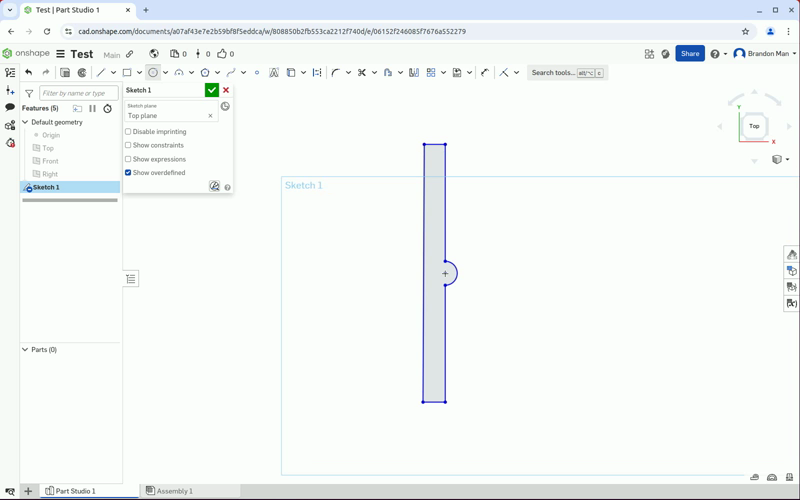
scroll(6)
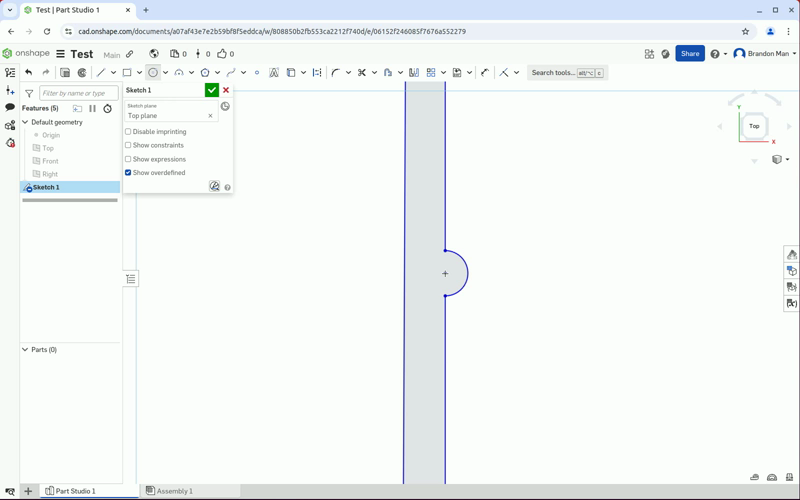
click(445, 273)
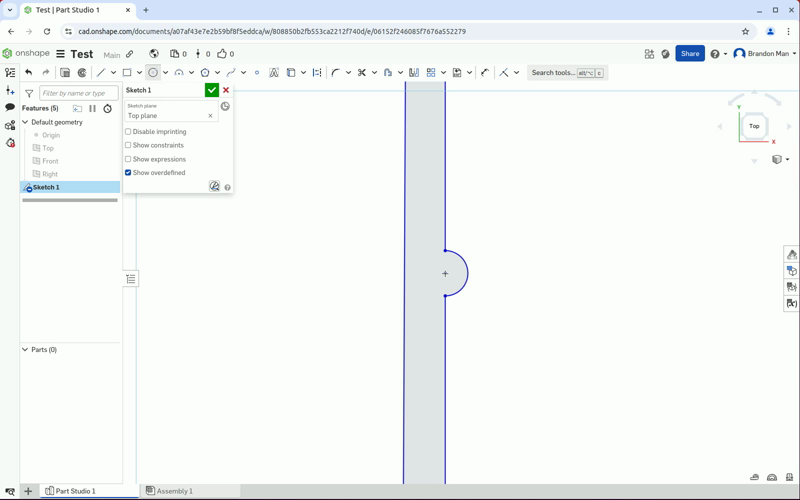
scroll(-6)
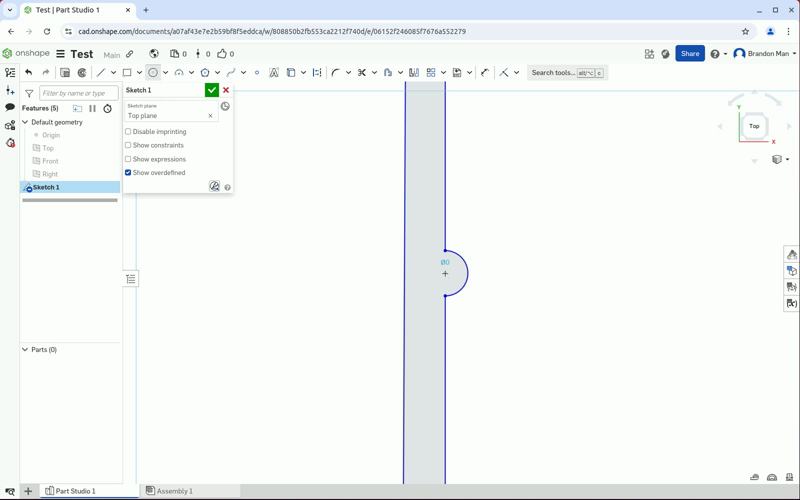
scroll(-6)
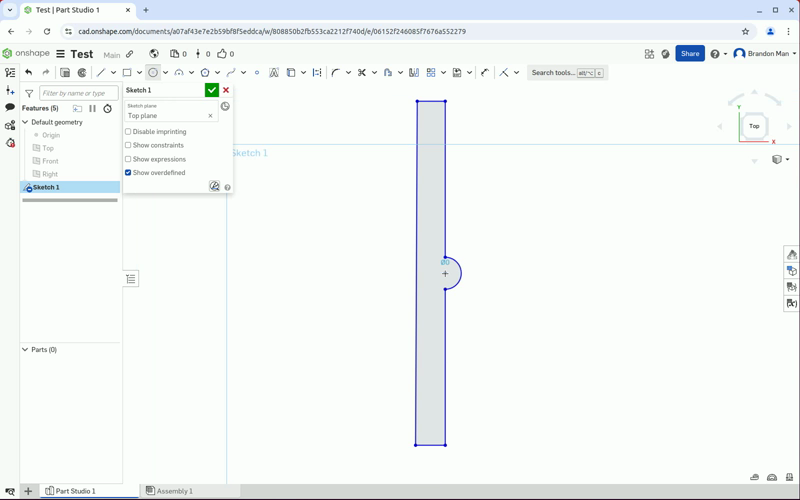
scroll(-6)
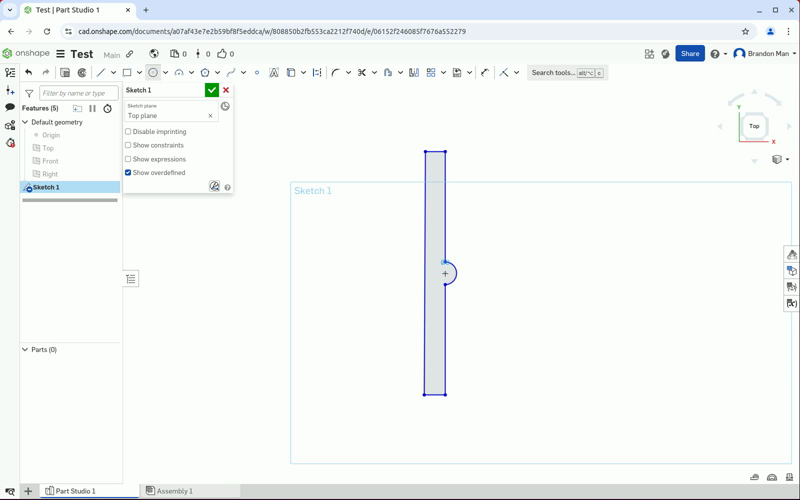
scroll(-6)
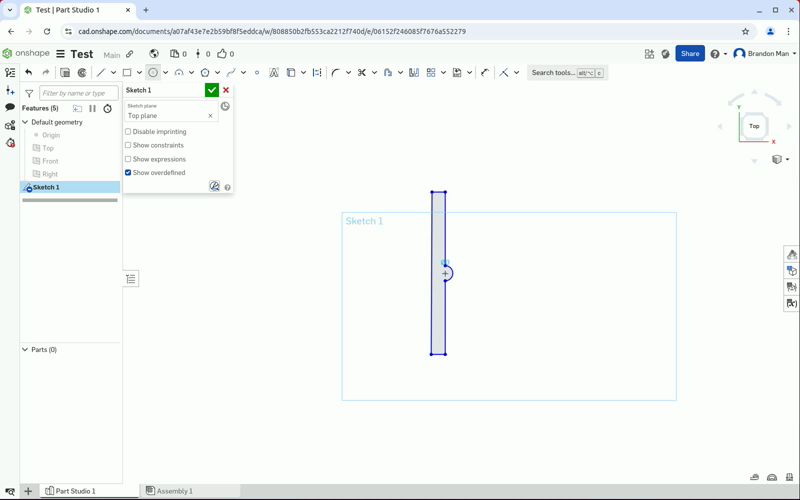
scroll(-6)
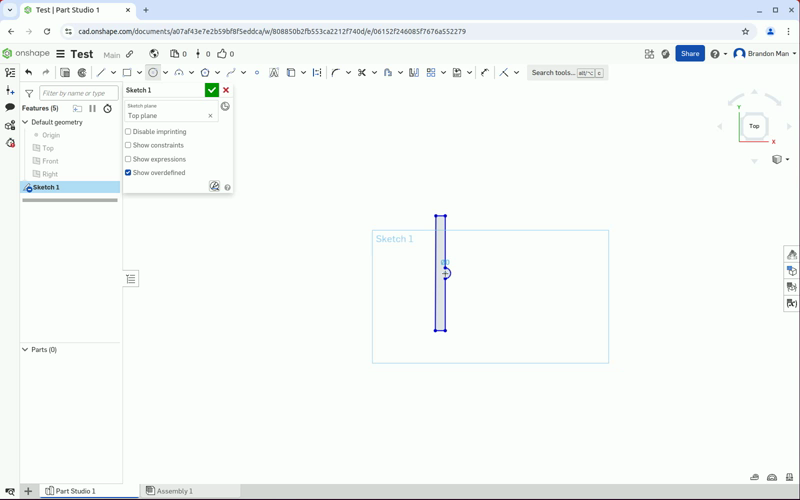
scroll(-6)
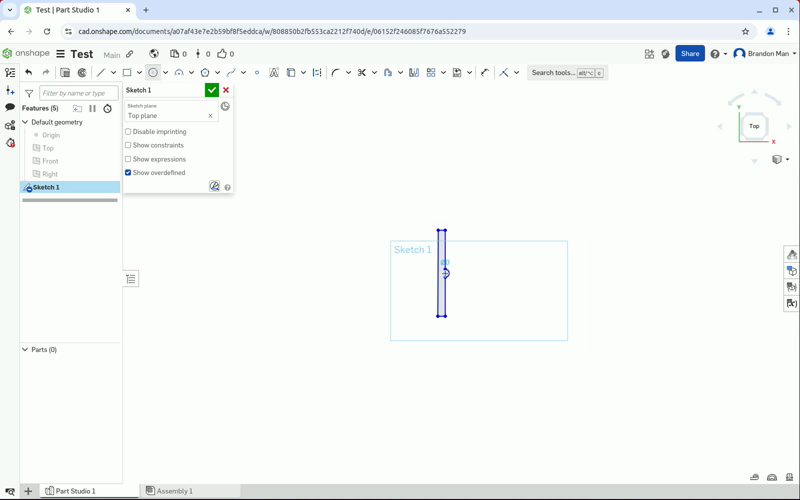
scroll(-6)
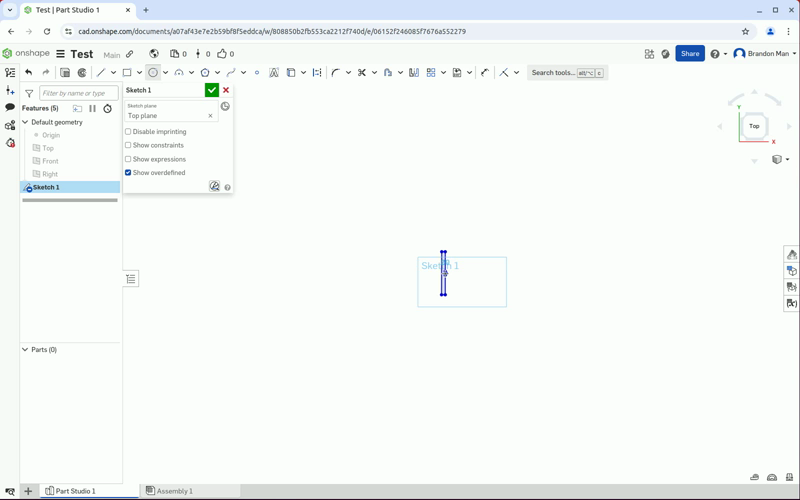
key_up(shift)
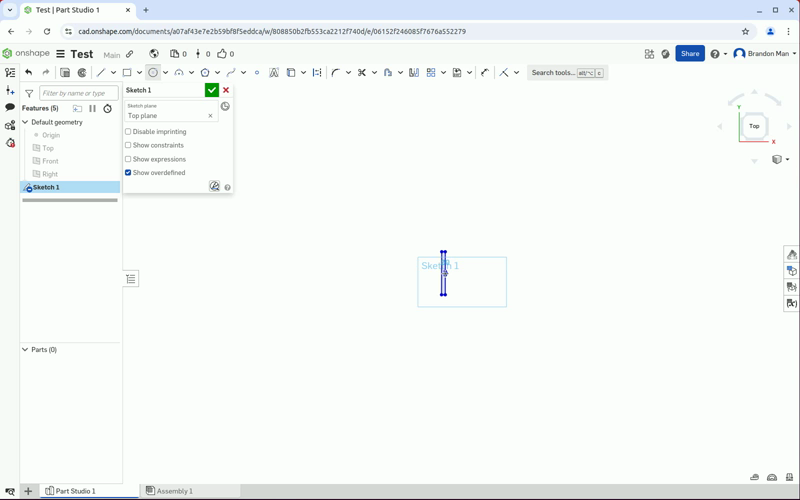
mouse_move(446, 273)
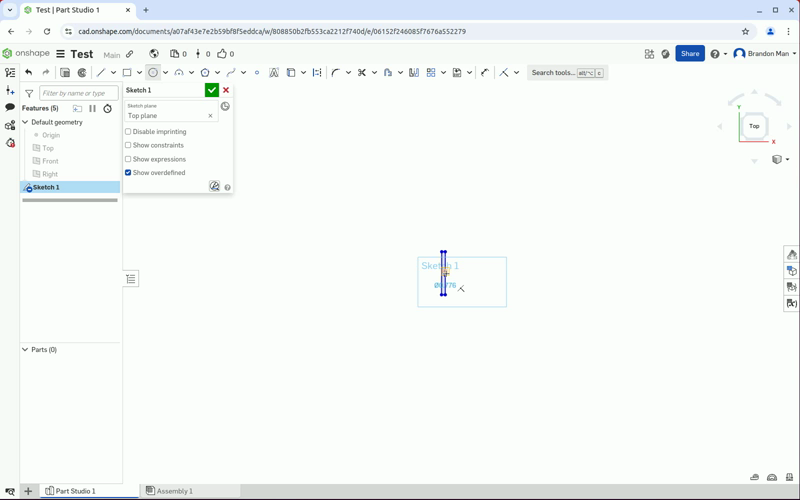
scroll(6)
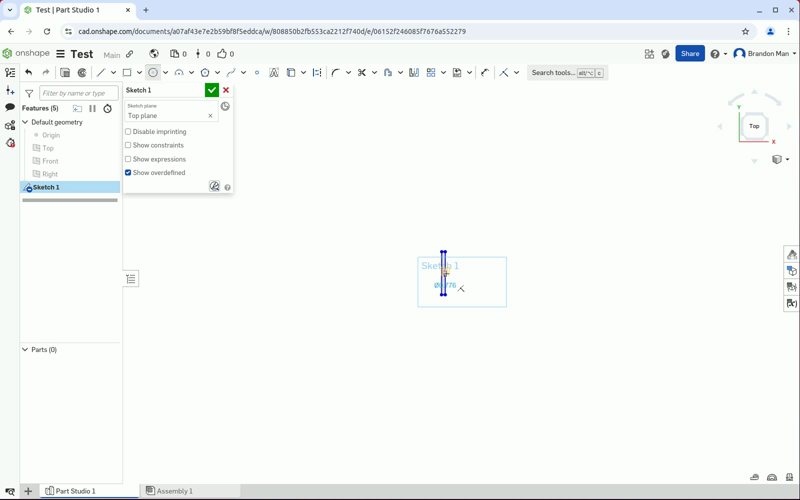
scroll(6)
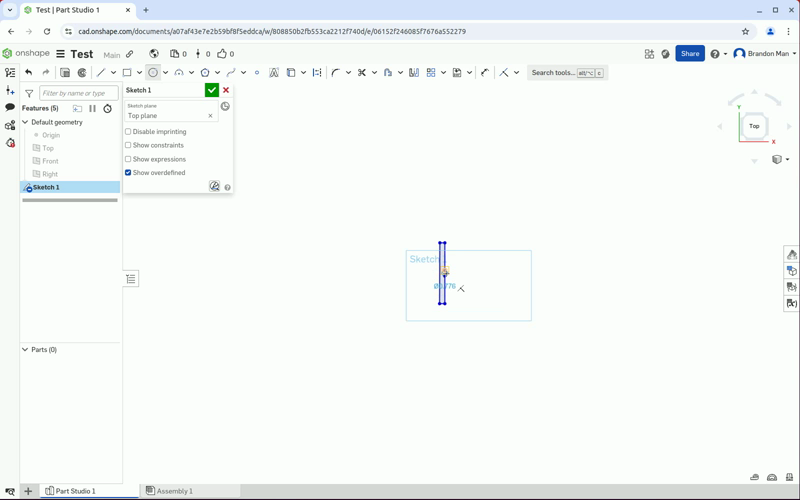
scroll(6)
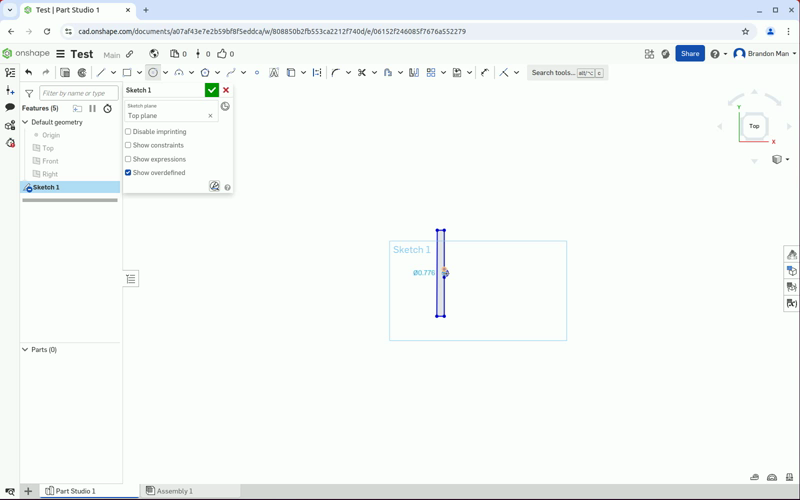
scroll(6)
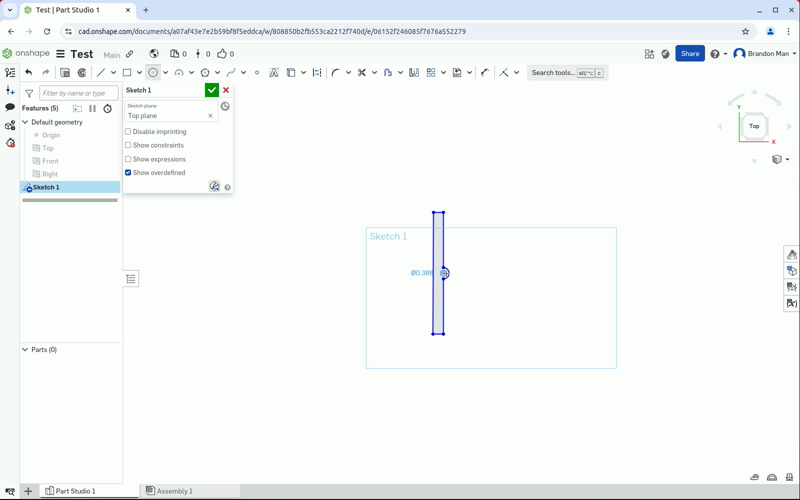
scroll(6)
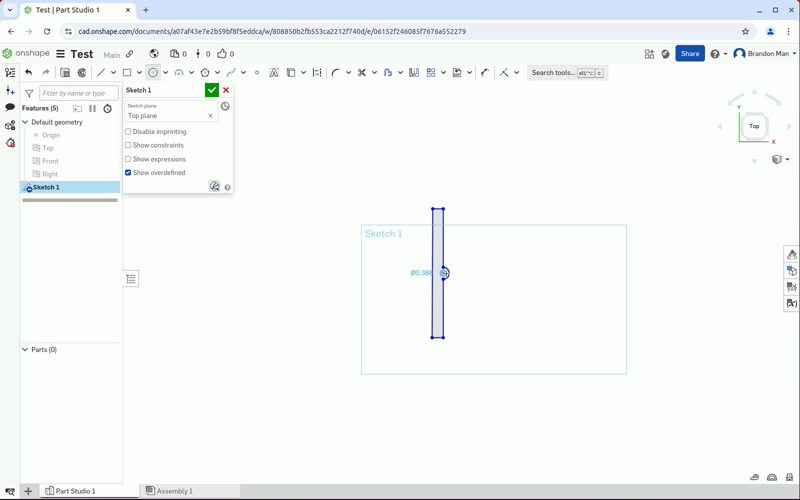
scroll(6)
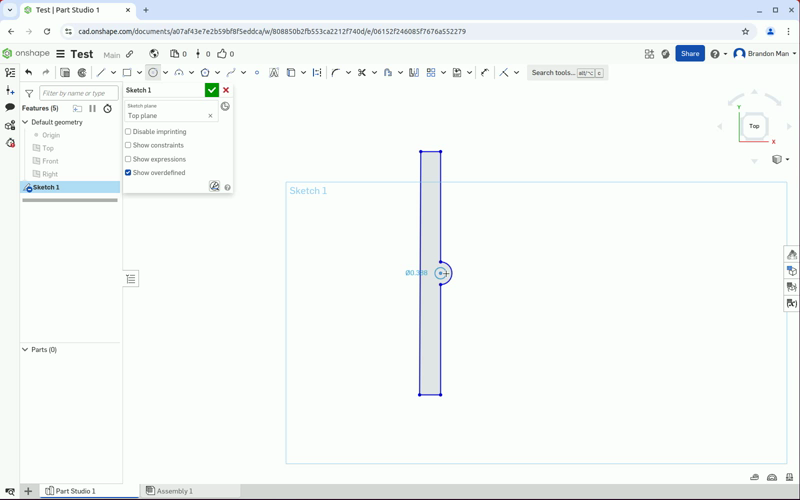
scroll(6)
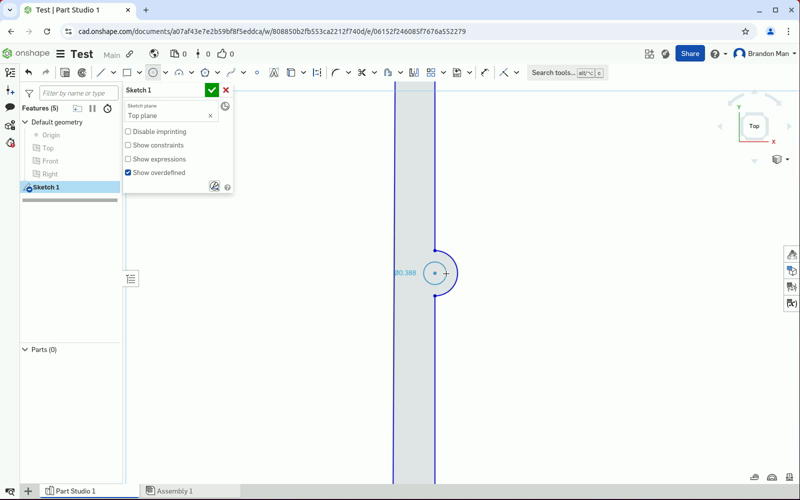
click(446, 273)
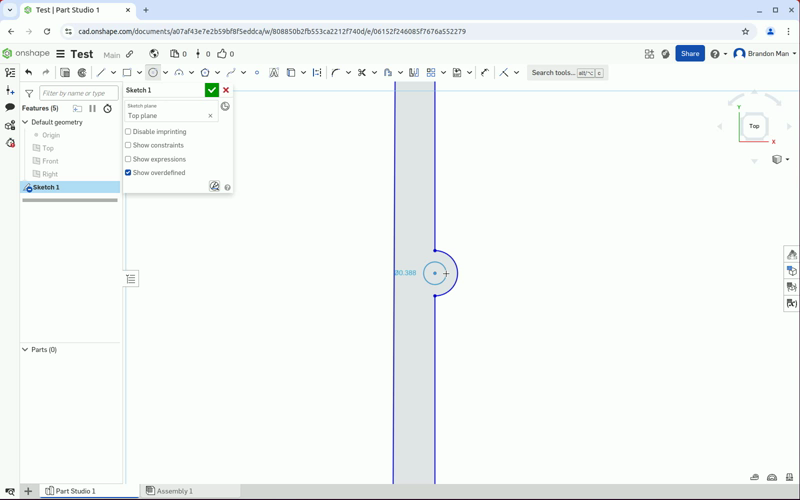
scroll(-6)
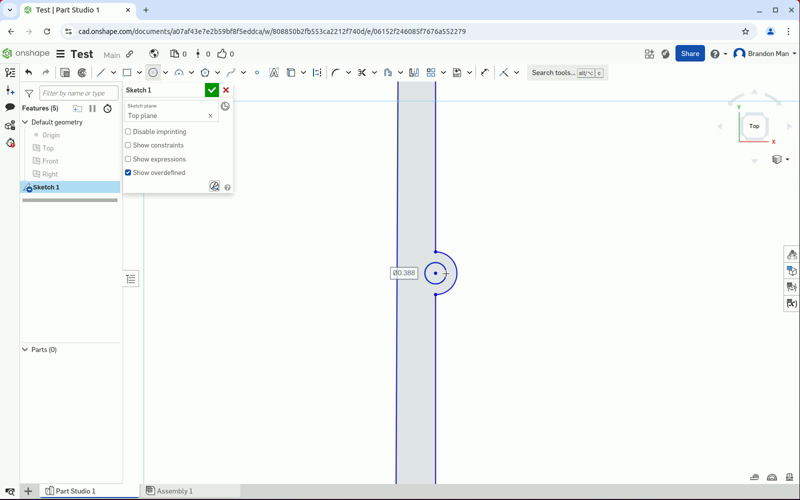
scroll(-6)
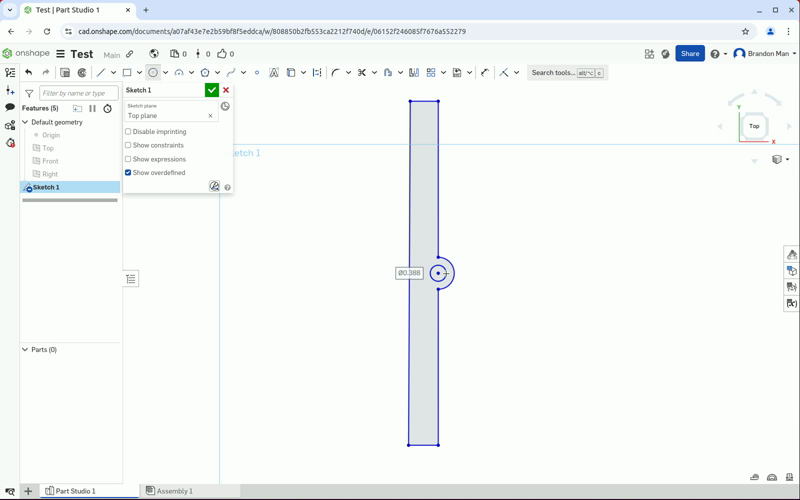
scroll(-6)
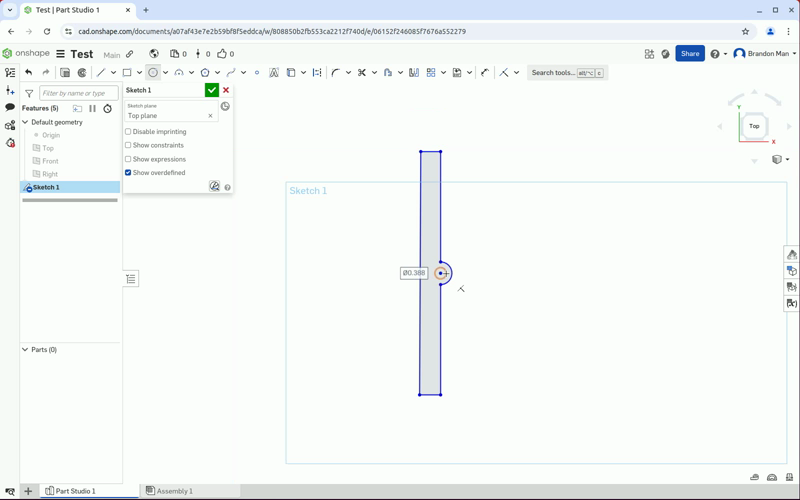
scroll(-6)
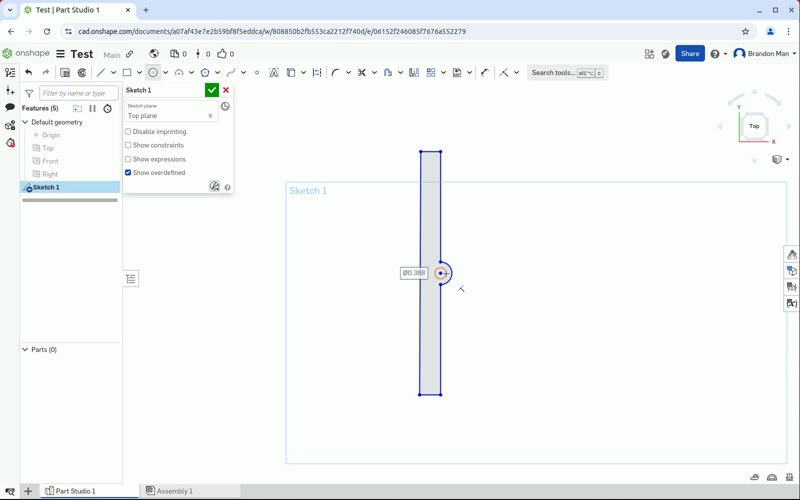
scroll(-6)
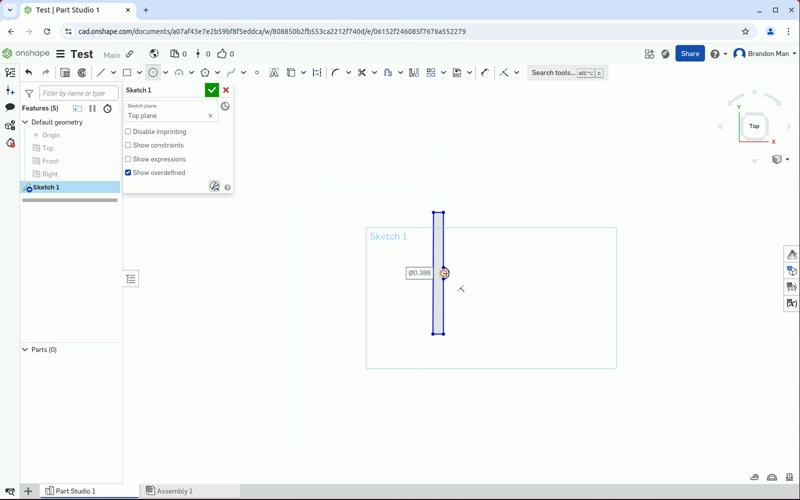
scroll(-6)
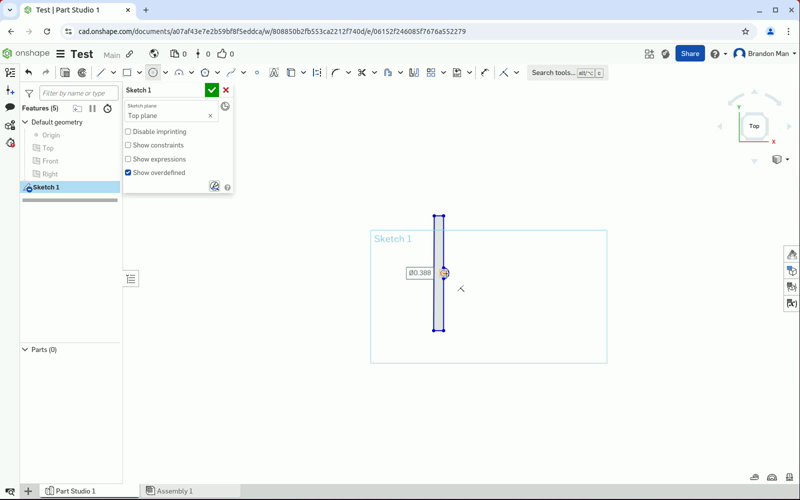
scroll(-6)
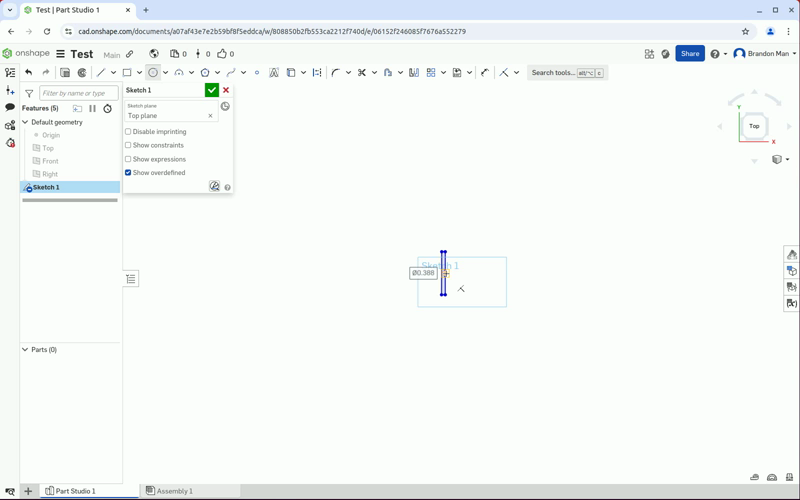
key(esc)
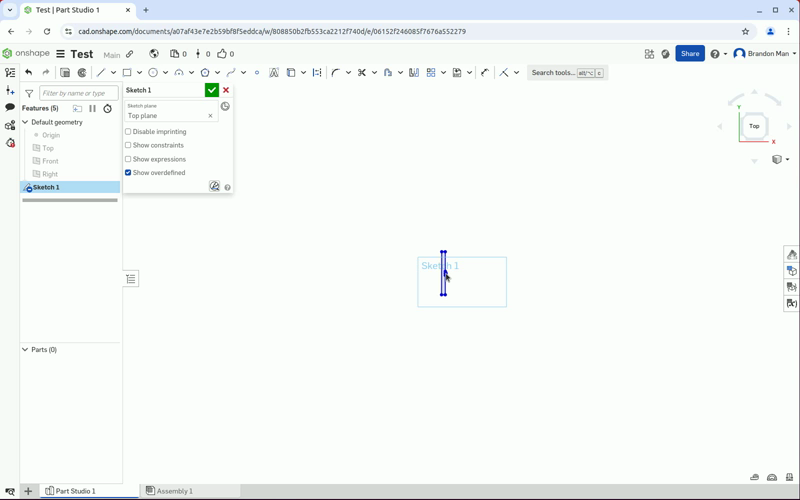
mouse_move(442, 261)
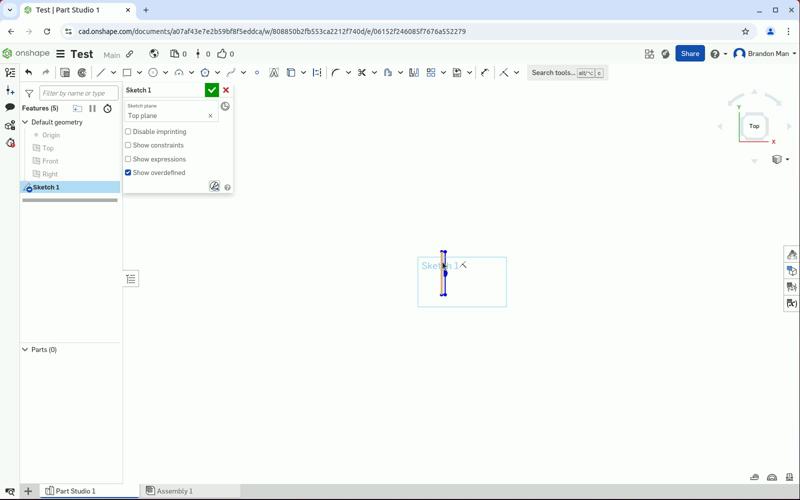
scroll(6)
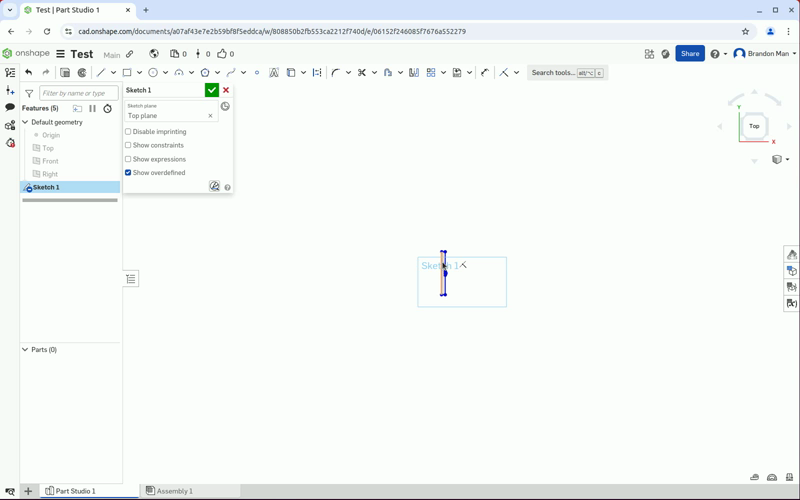
scroll(6)
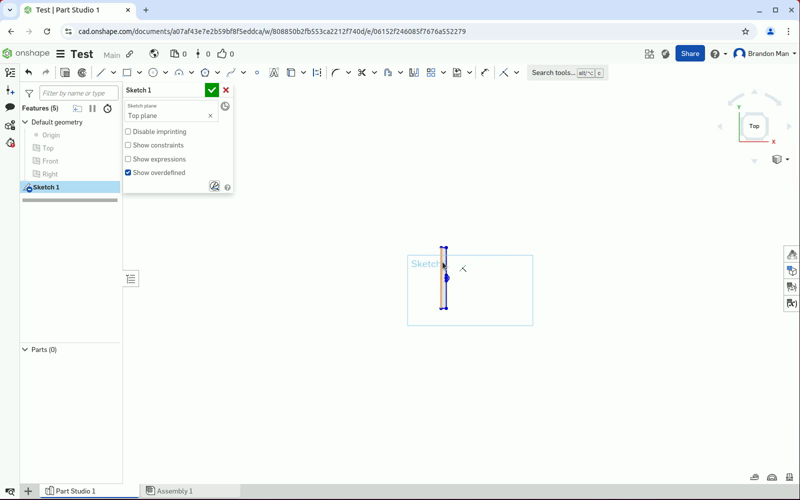
scroll(6)
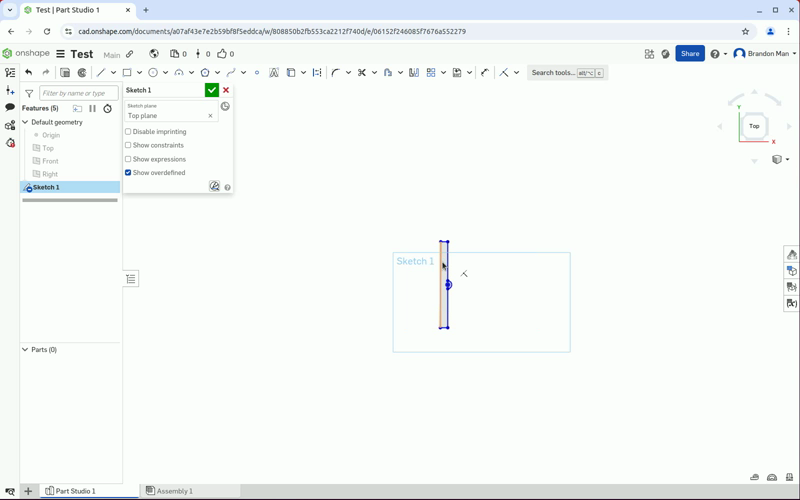
scroll(6)
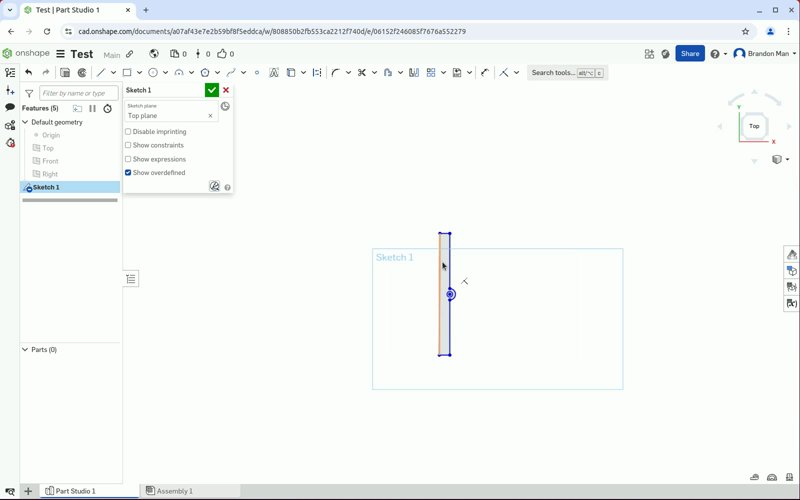
scroll(6)
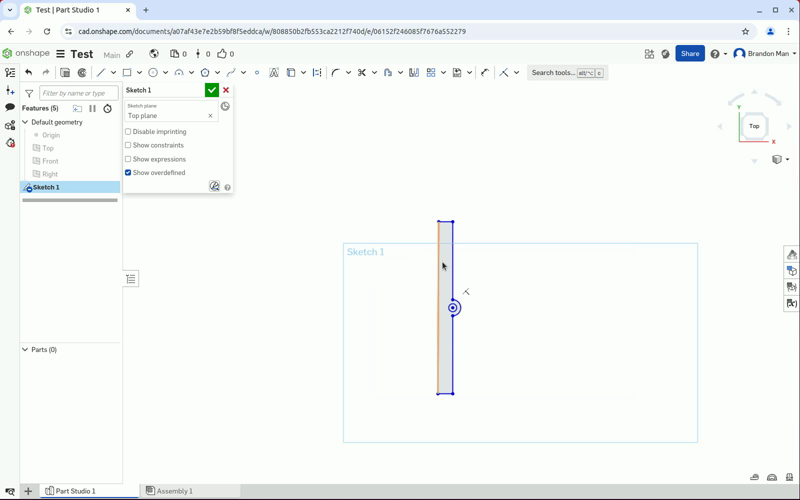
scroll(6)
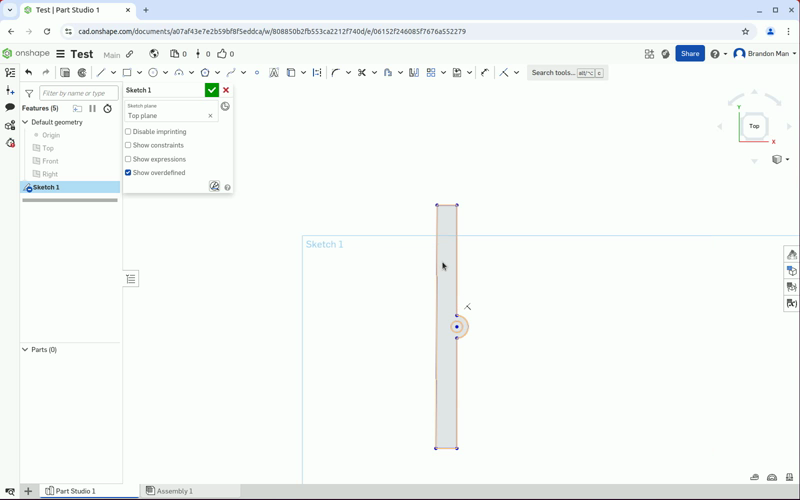
scroll(6)
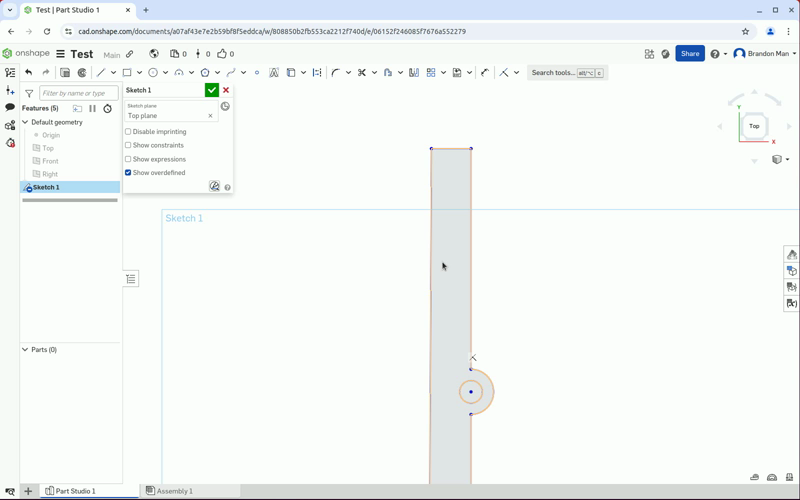
click(442, 261)
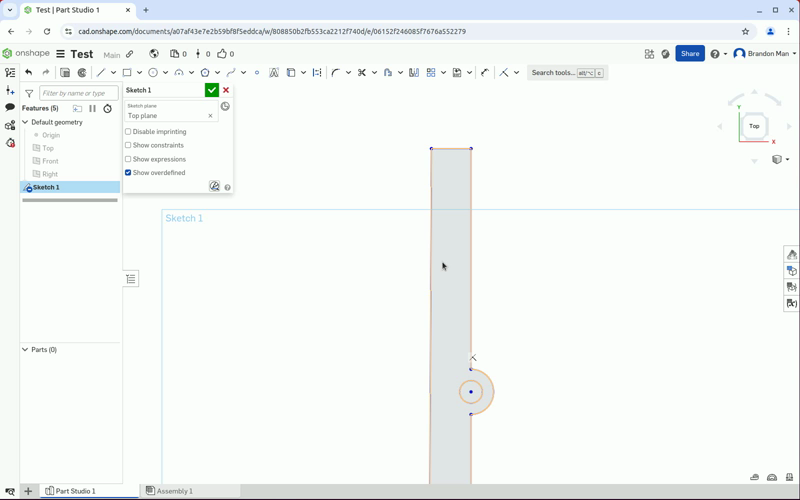
scroll(-6)
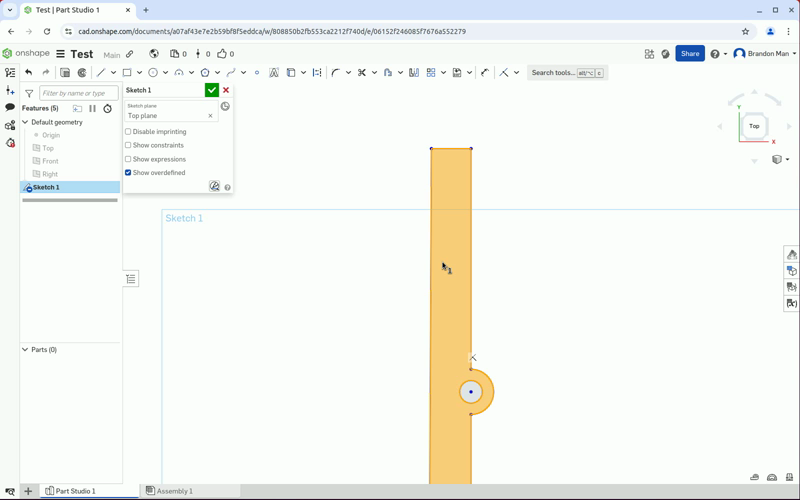
scroll(-6)
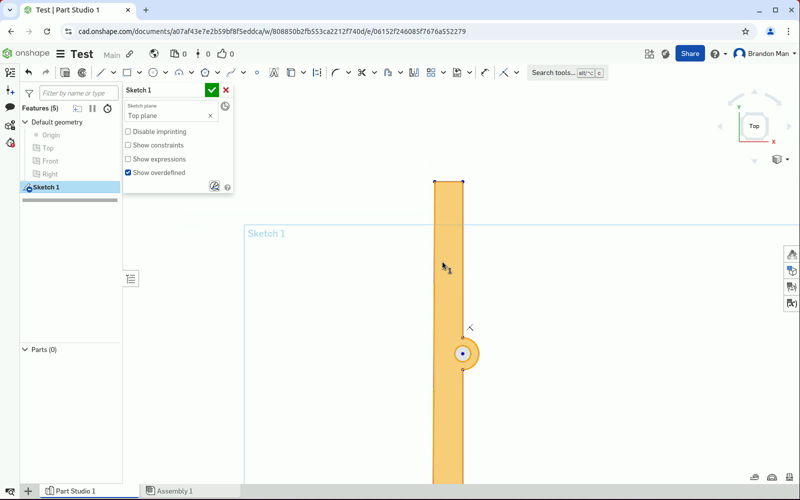
scroll(-6)
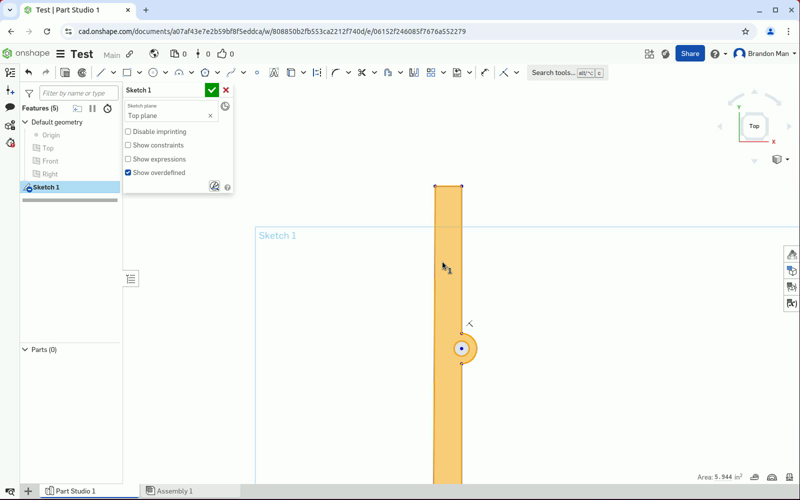
scroll(-6)
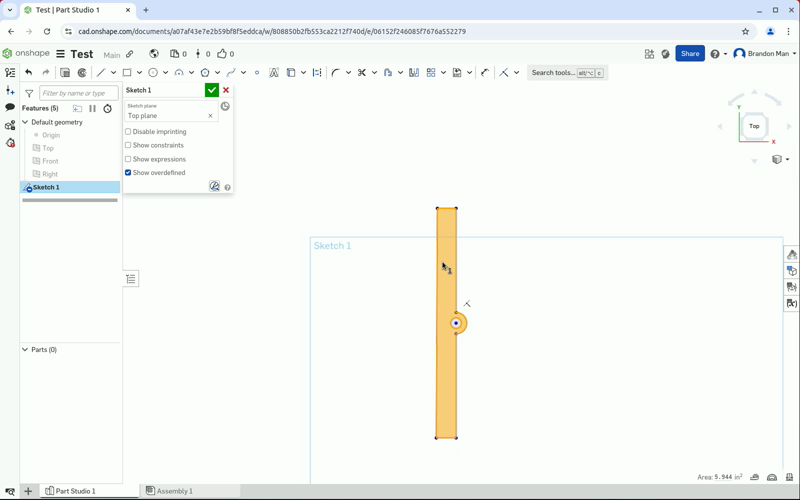
scroll(-6)
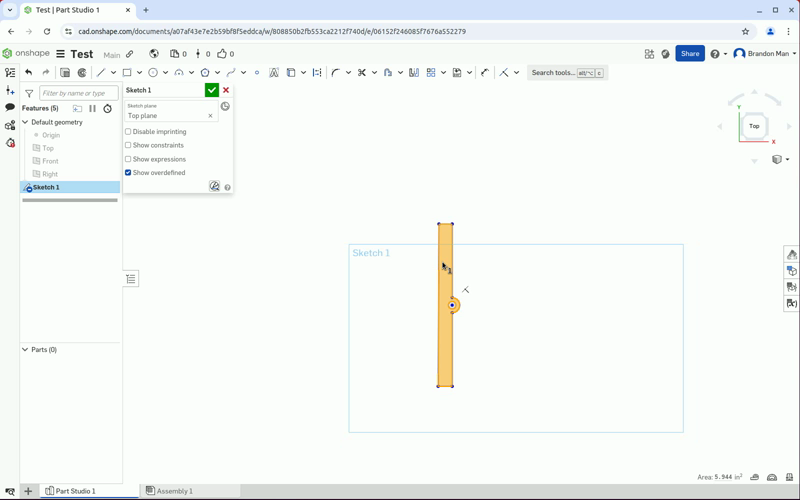
scroll(-6)
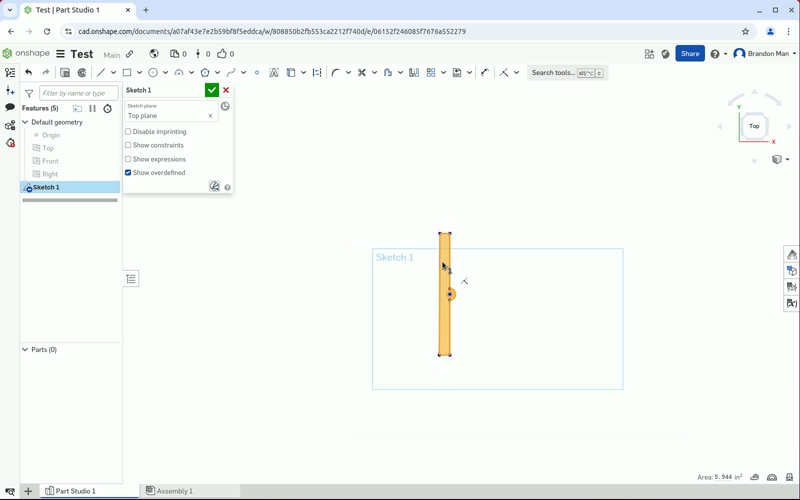
scroll(-6)
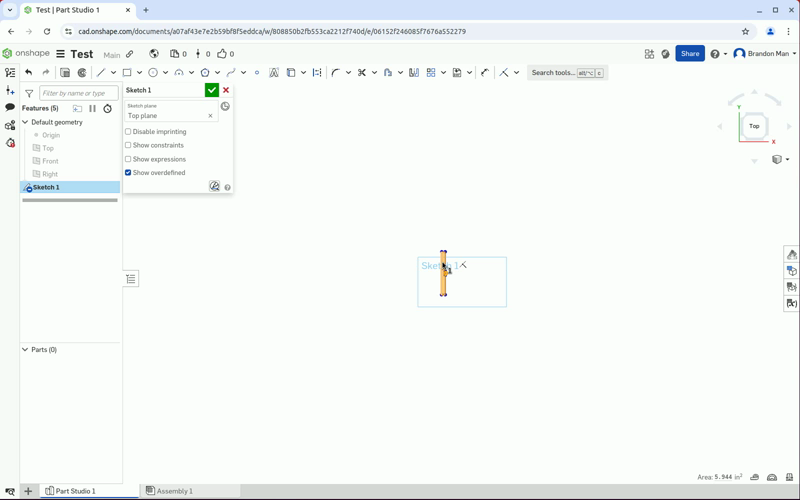
mouse_move(73, 352)
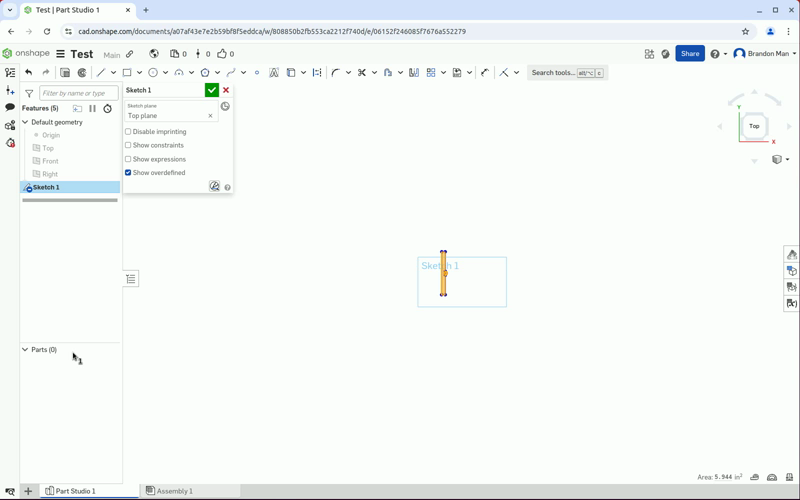
key(shift+y)
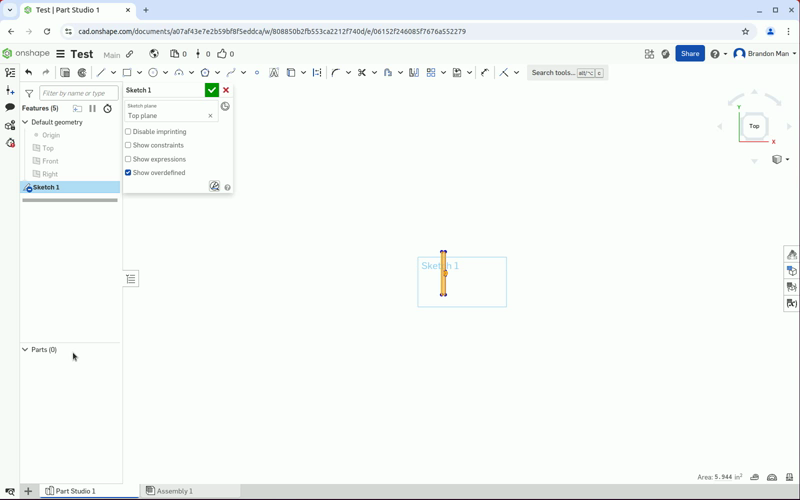
key(shift+e)
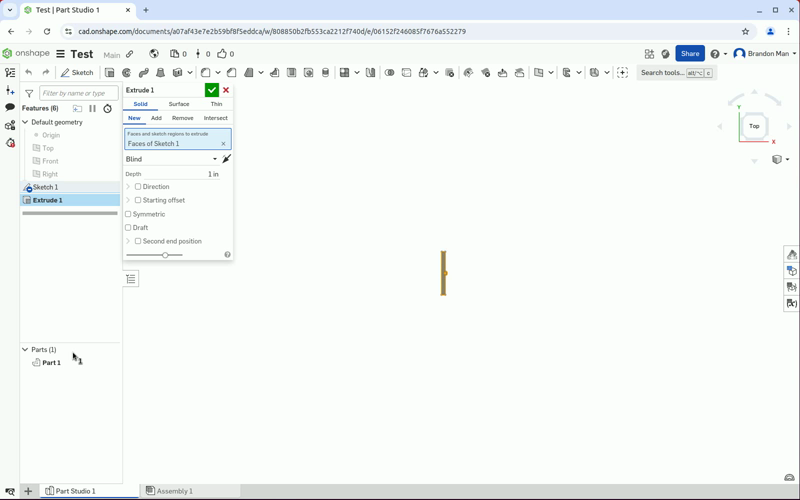
mouse_move(143, 106)
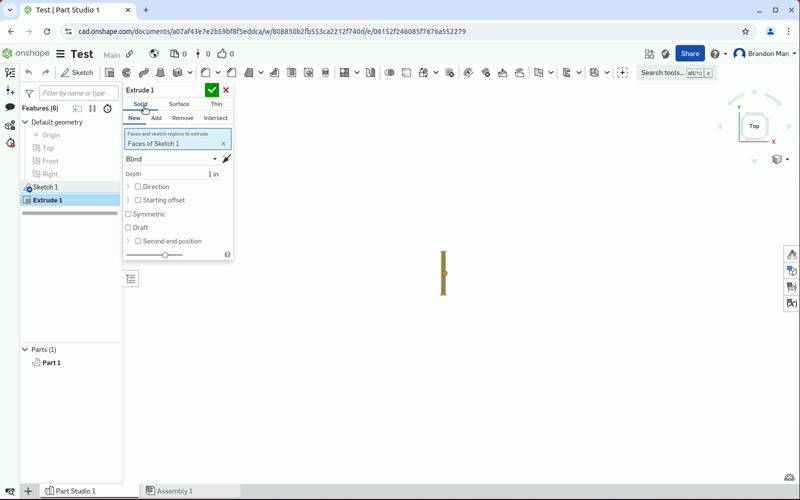
click(143, 106)
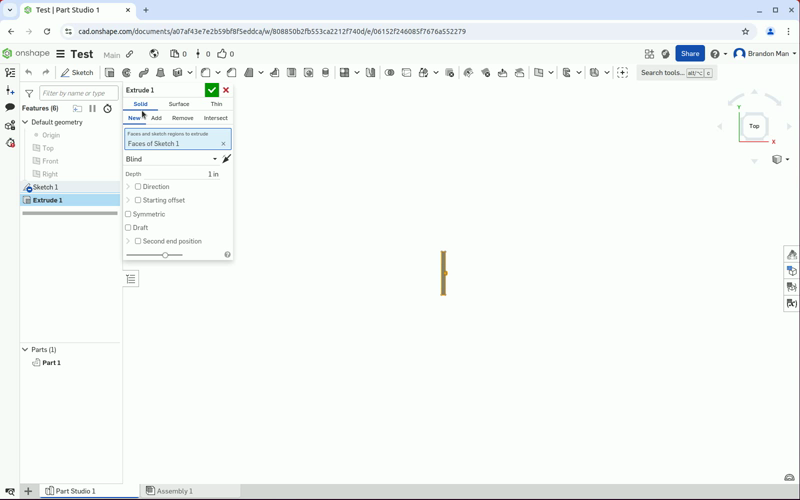
mouse_move(137, 120)
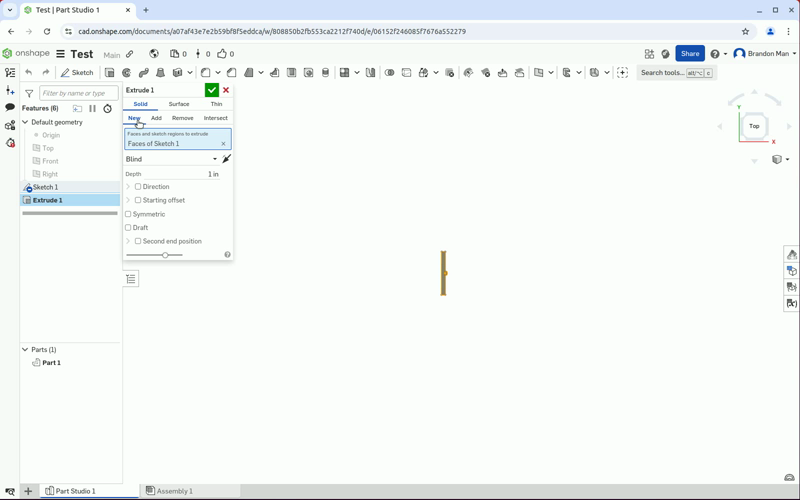
click(137, 120)
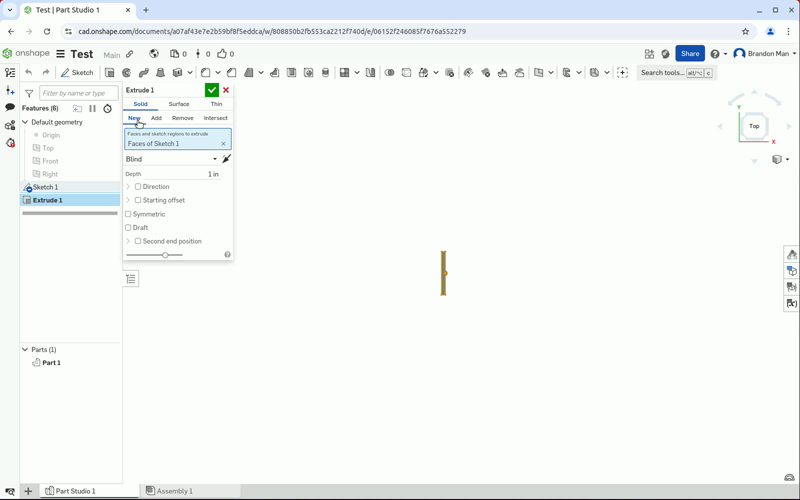
key(tab, 4)
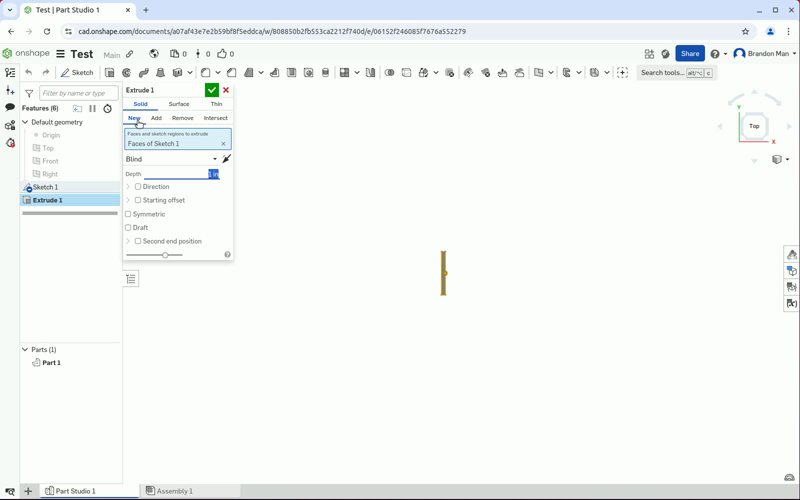
text(0.241)
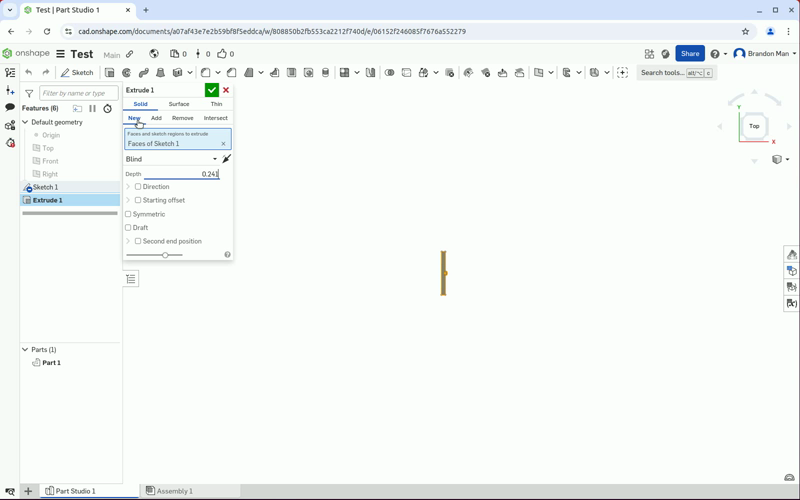
key(enter)
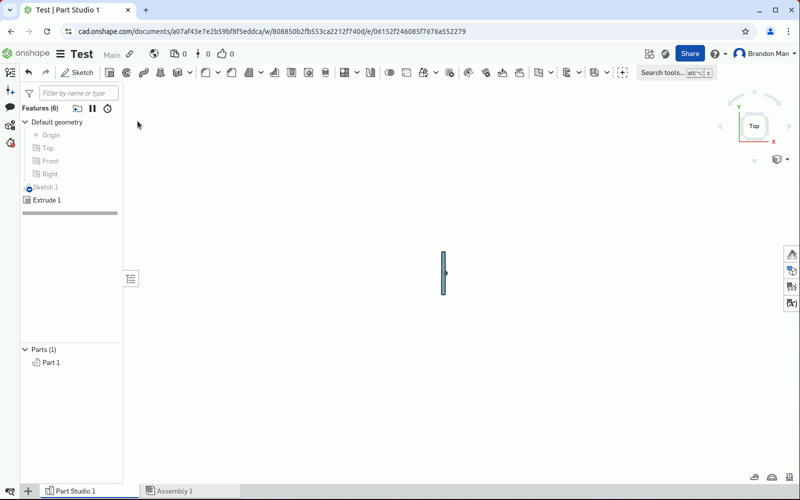
key(shift+h)
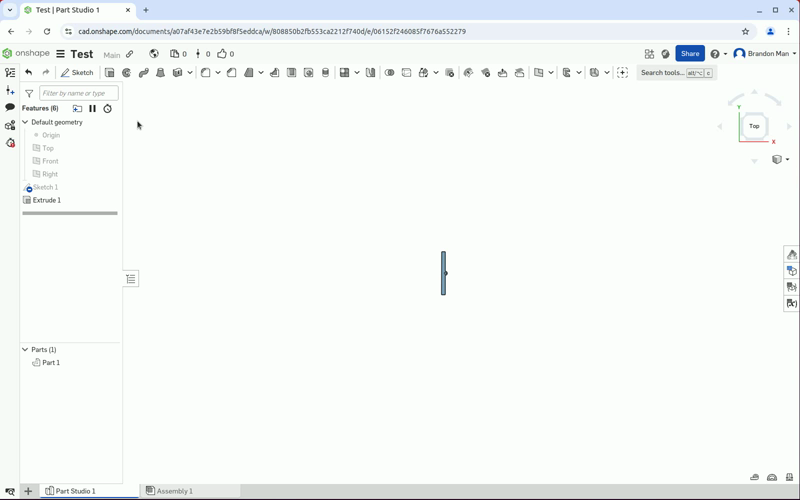
key(shift+h)
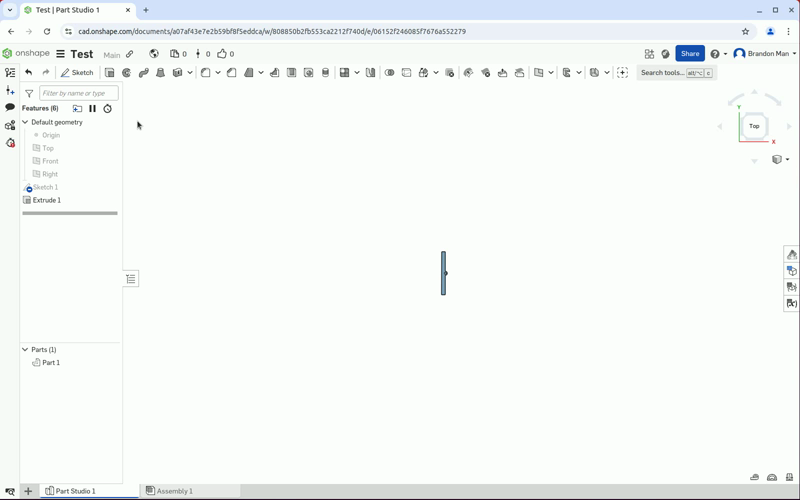
mouse_move(73, 189)
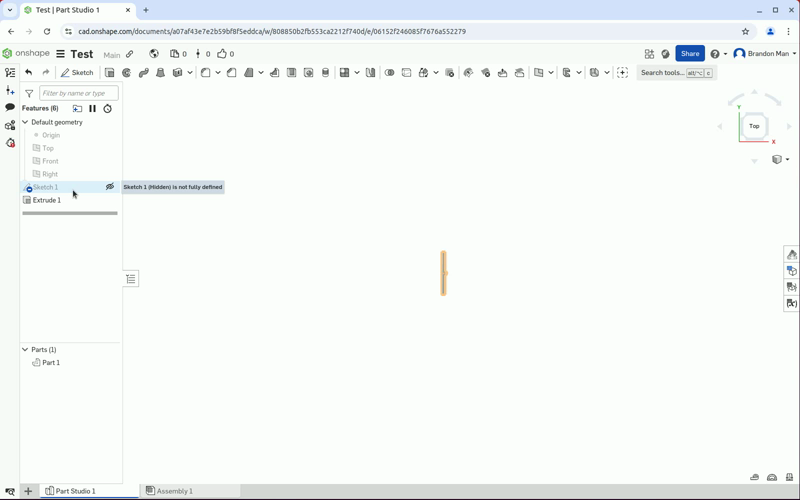
click(73, 189)
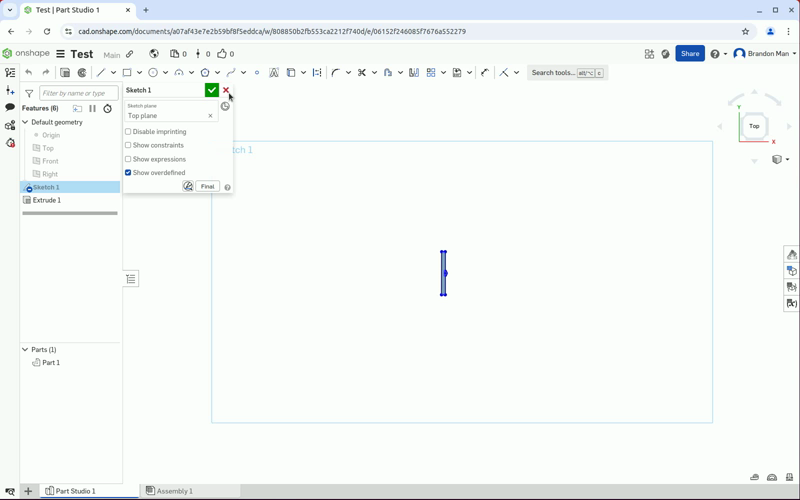
mouse_move(229, 92)
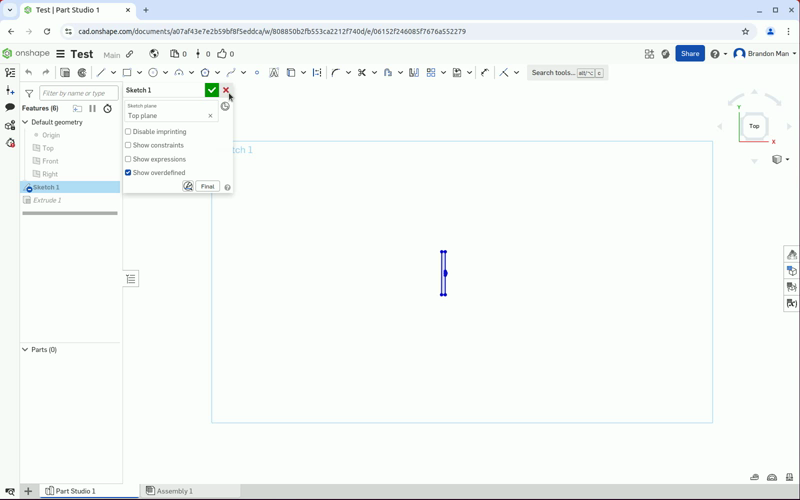
click(229, 92)
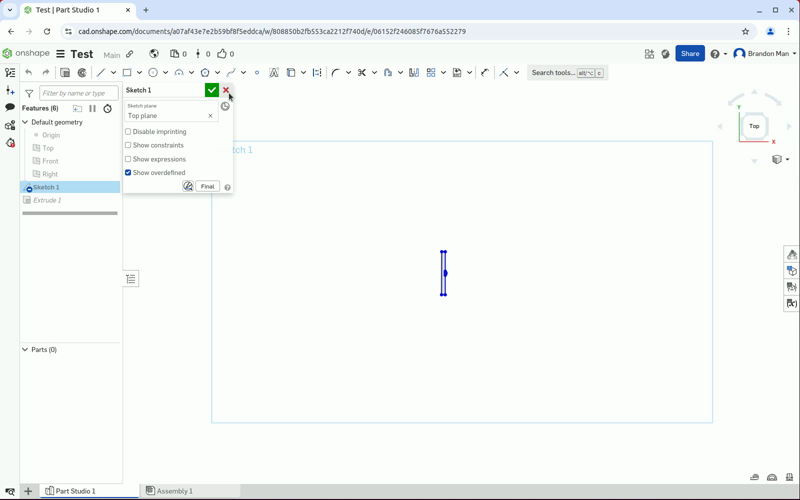
key(shift+s)
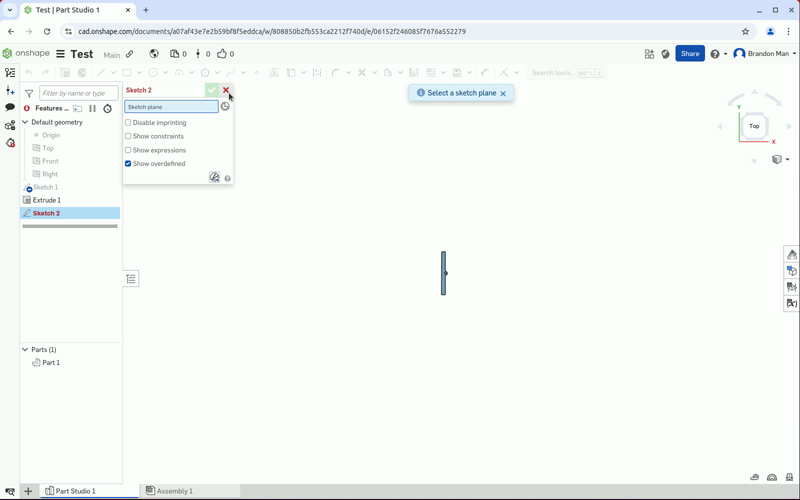
mouse_move(73, 150)
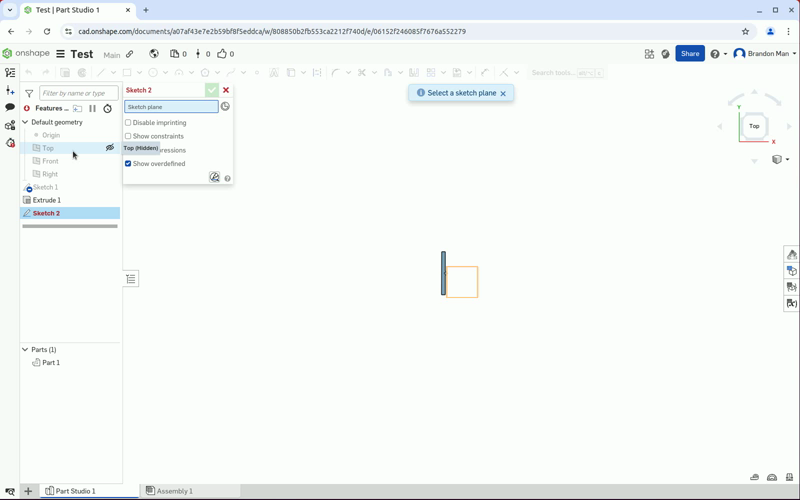
click(73, 150)
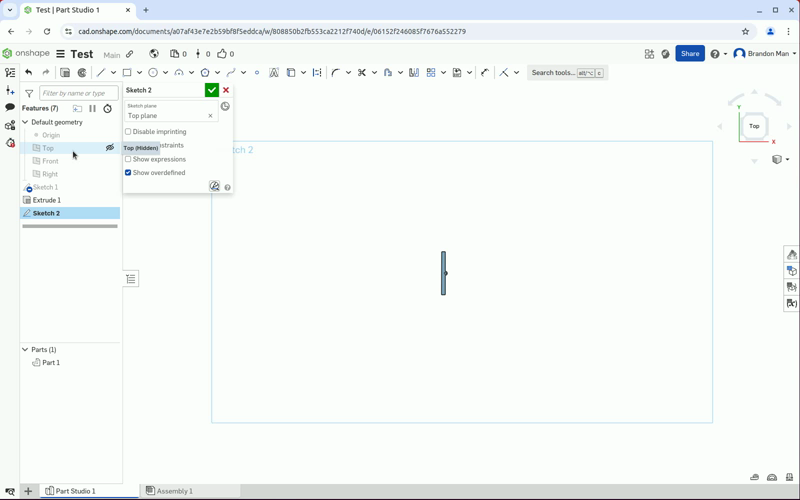
mouse_move(73, 352)
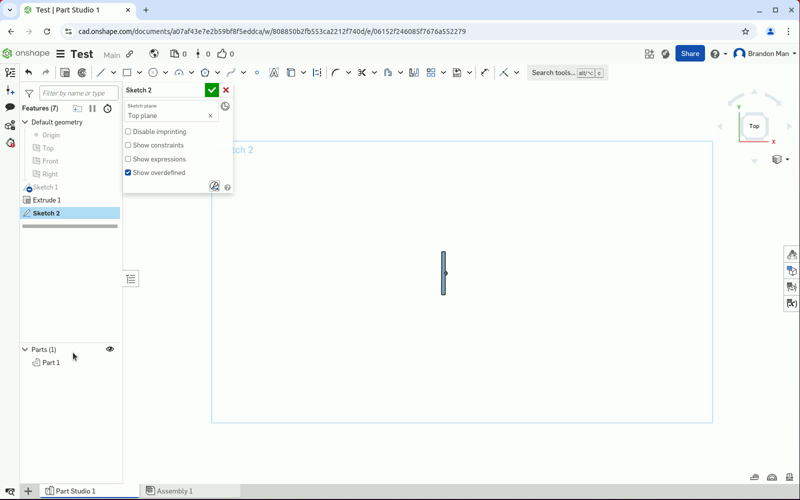
key(y)
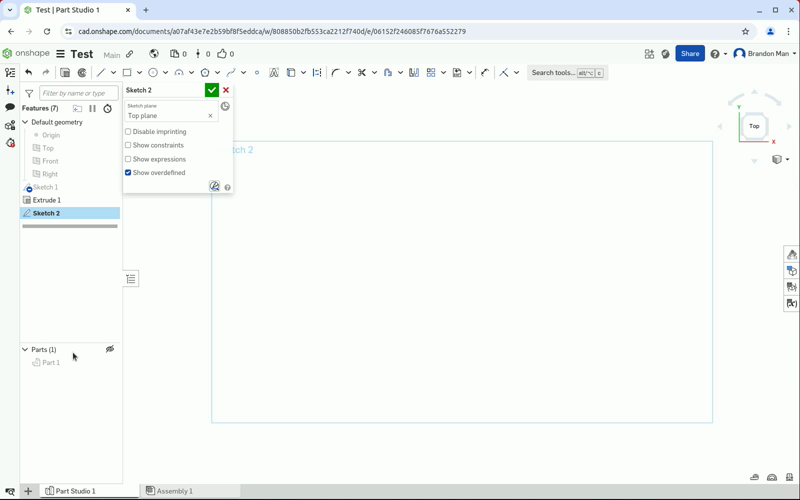
key(l)
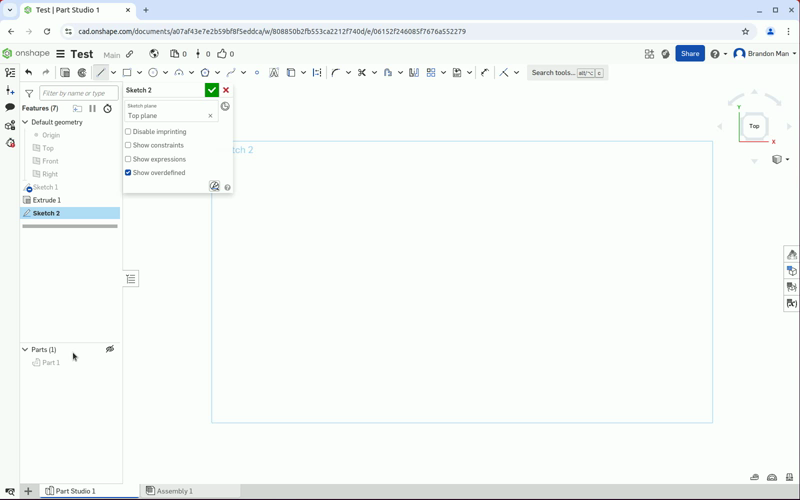
key_down(shift)
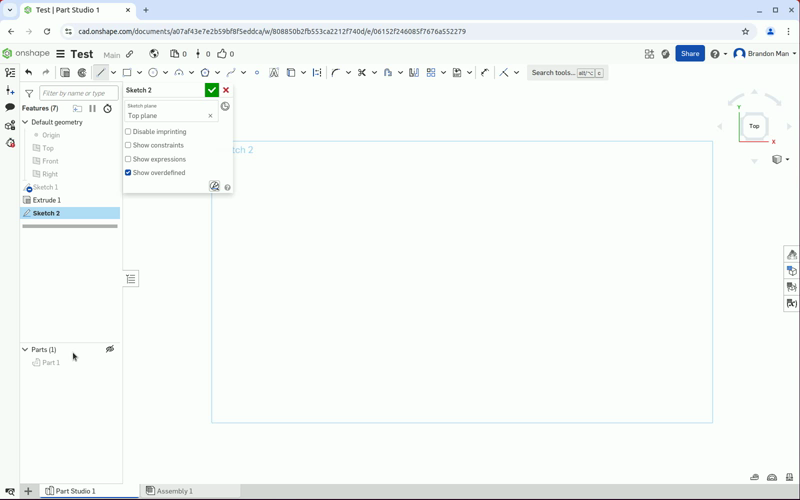
mouse_move(348, 294)
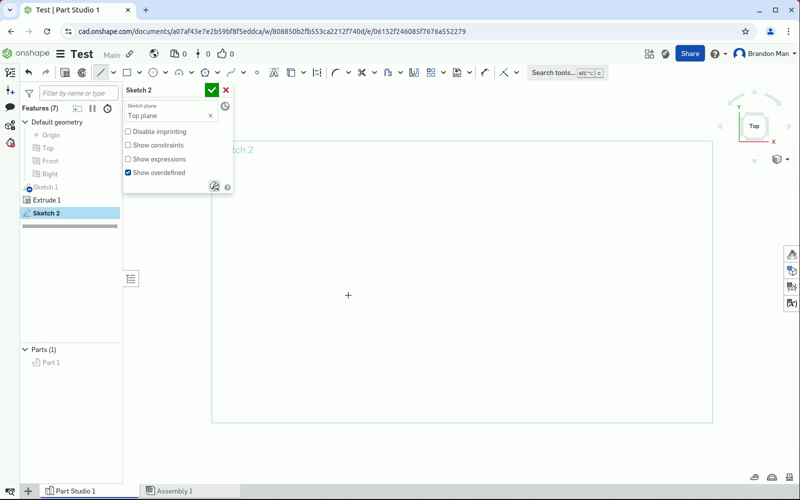
click(348, 294)
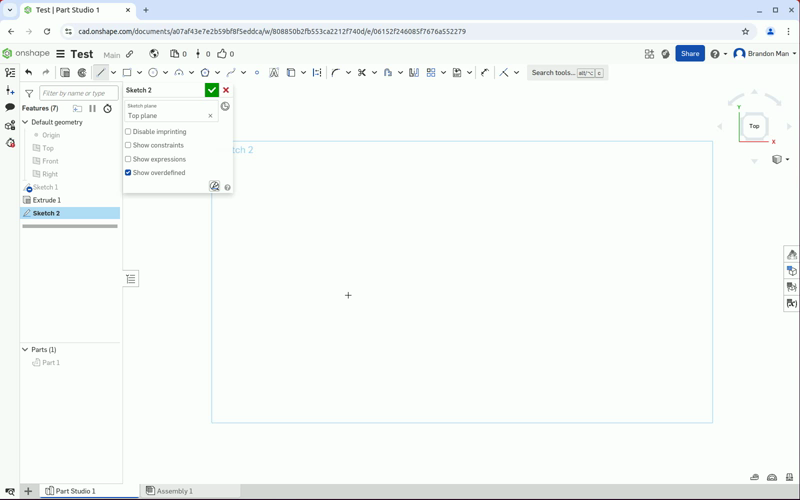
key_up(shift)
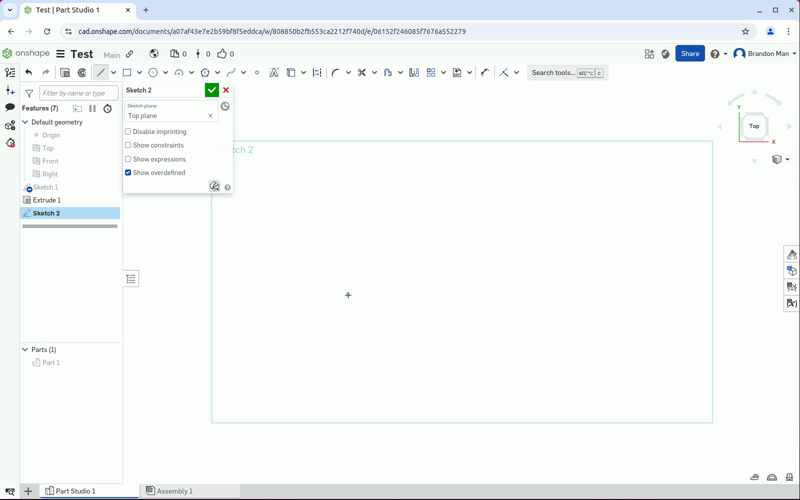
key_down(shift)
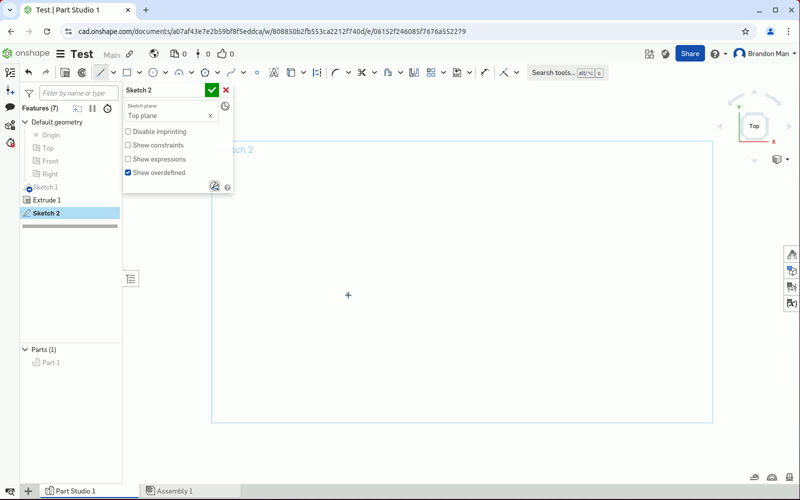
mouse_move(442, 294)
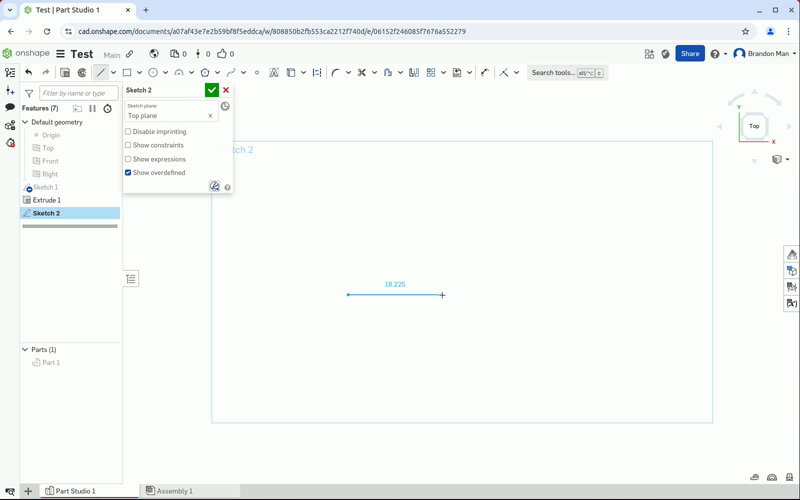
click(442, 294)
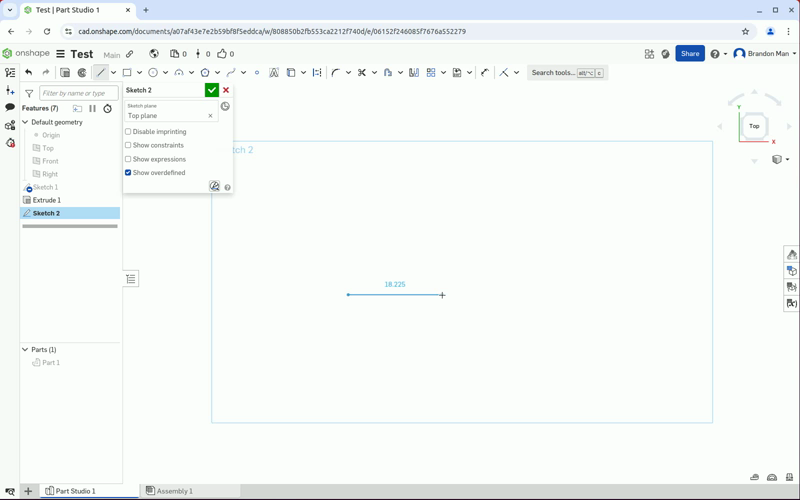
key_up(shift)
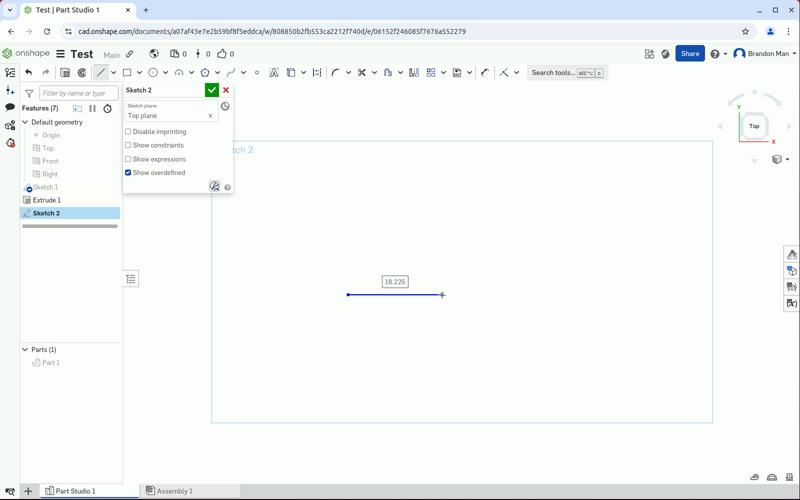
key_down(shift)
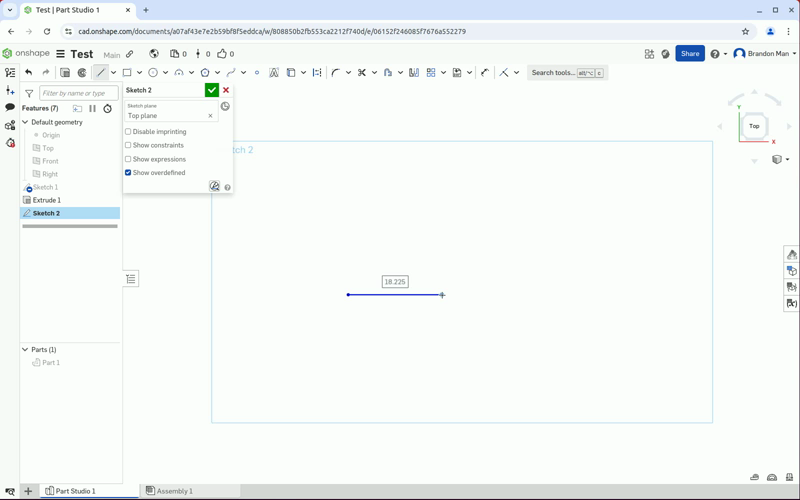
mouse_move(472, 294)
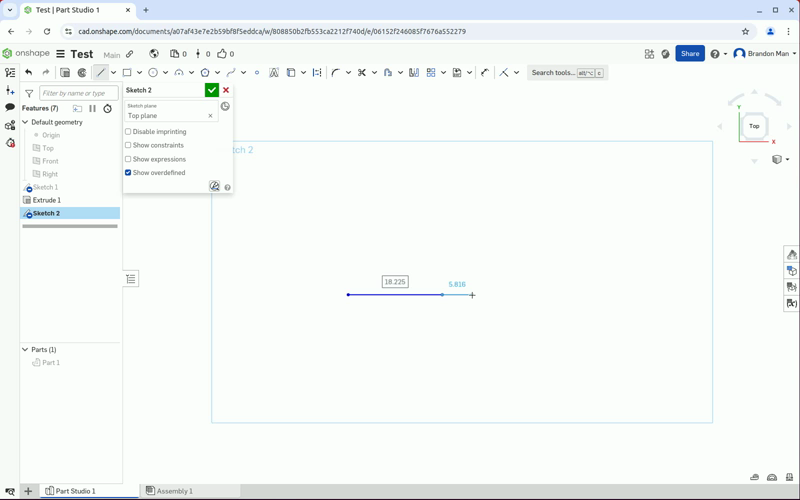
mouse_move(442, 252)
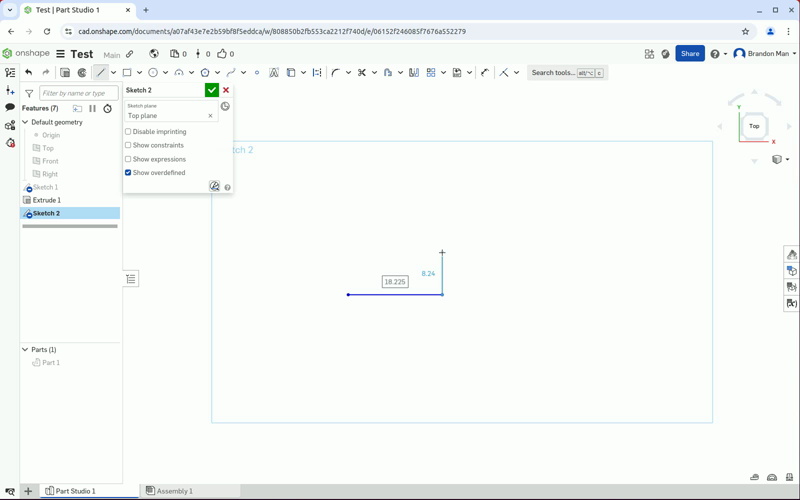
click(442, 252)
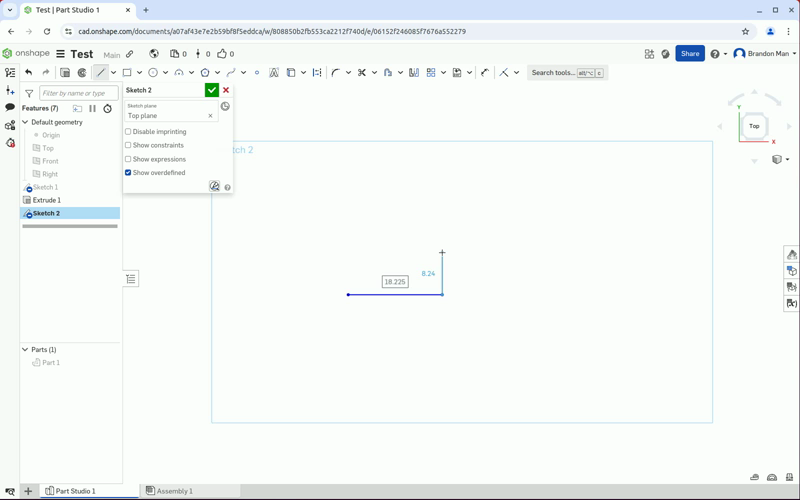
key_up(shift)
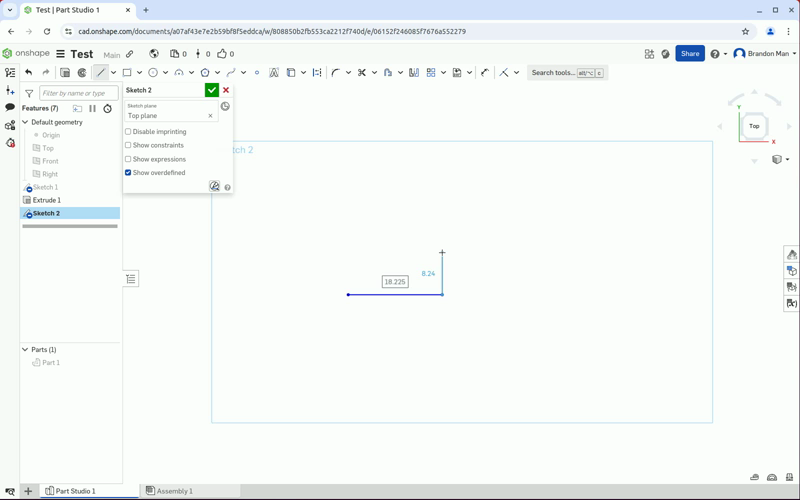
key_down(shift)
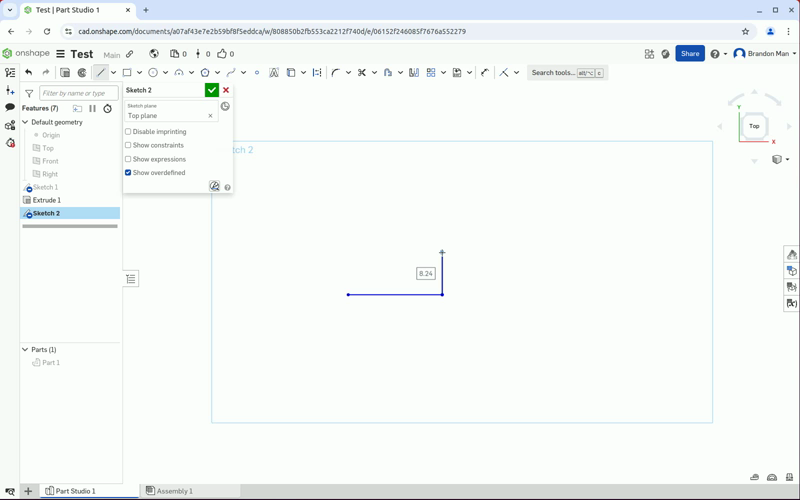
mouse_move(348, 252)
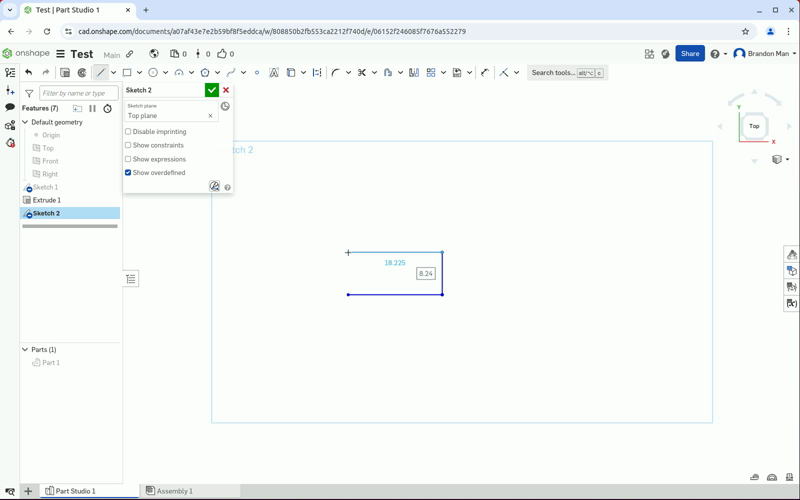
click(348, 252)
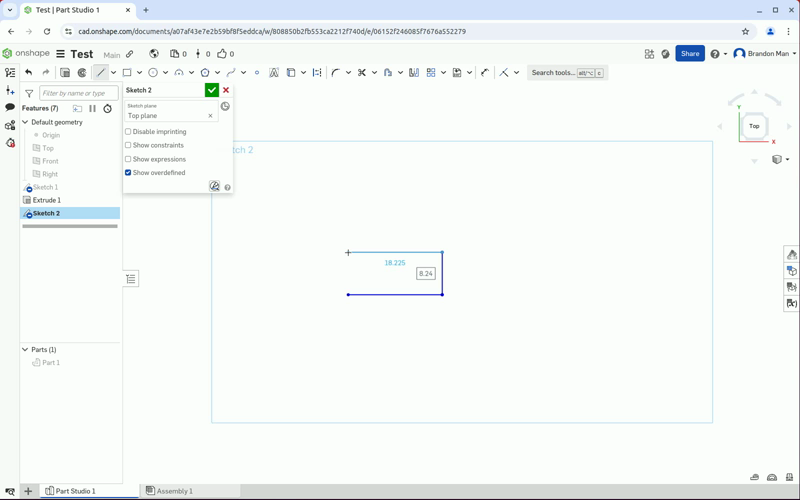
key_up(shift)
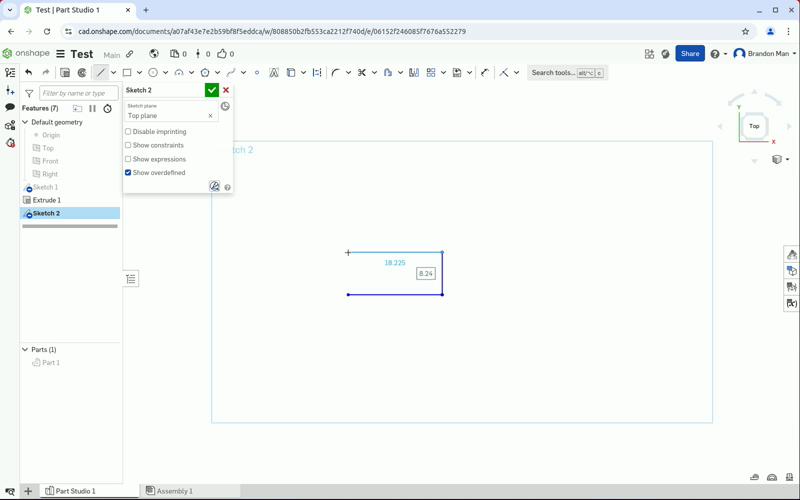
mouse_move(378, 252)
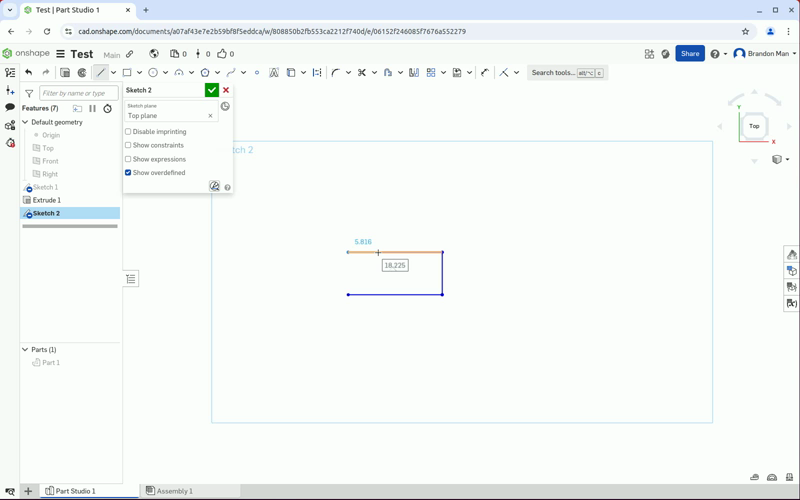
key_down(shift)
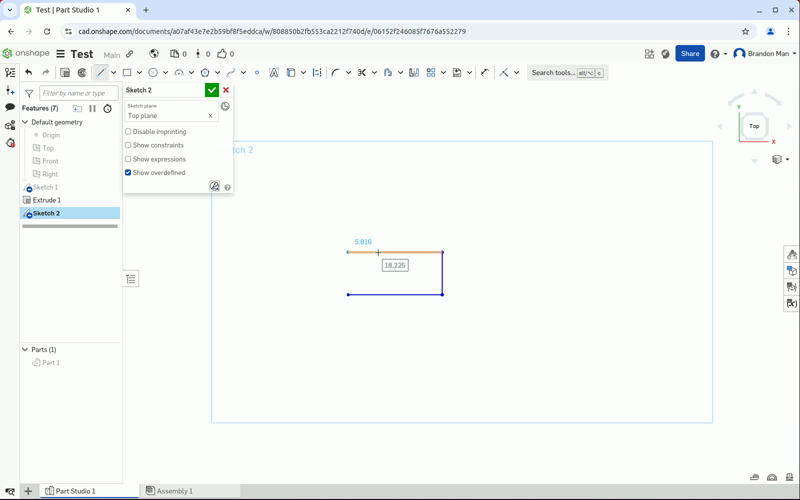
mouse_move(348, 294)
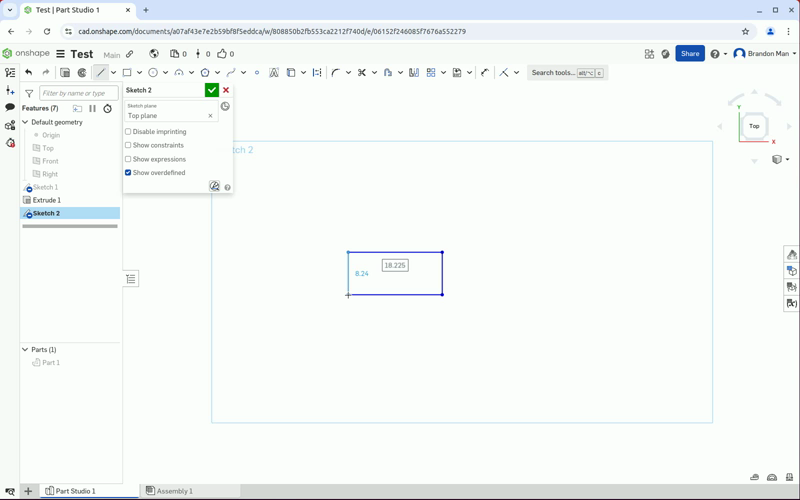
key_up(shift)
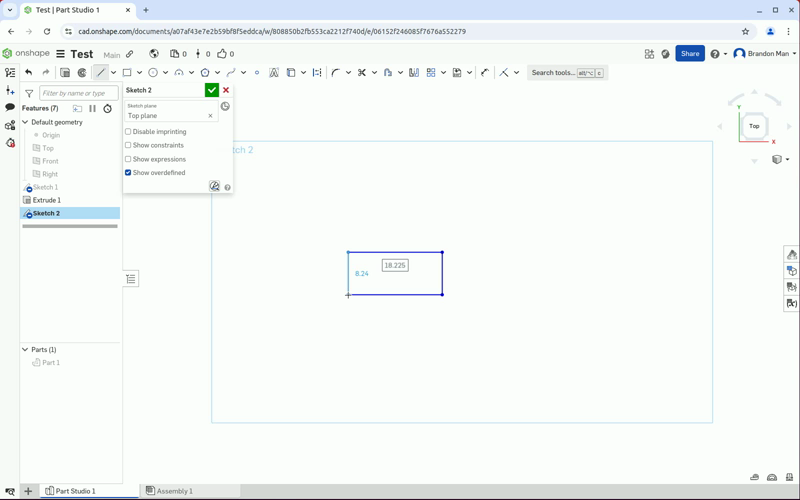
click(348, 294)
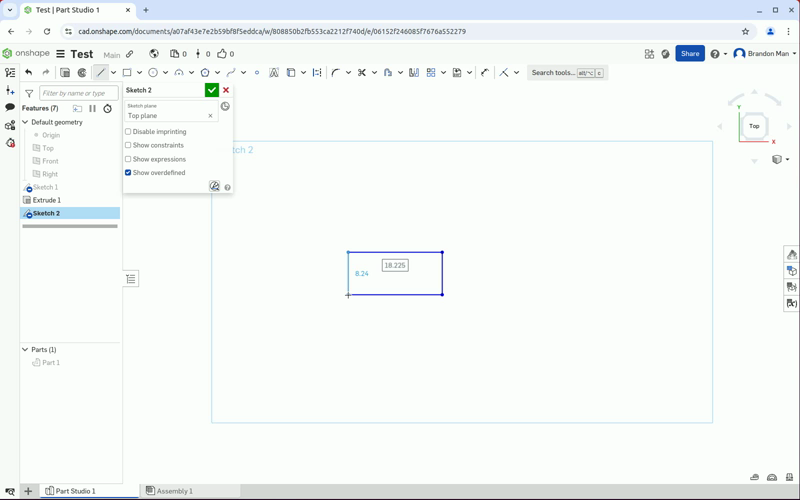
key(esc)
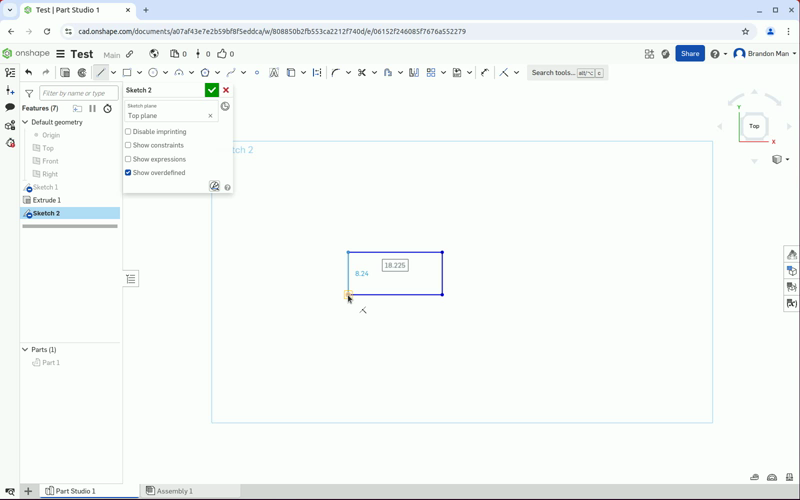
mouse_move(414, 271)
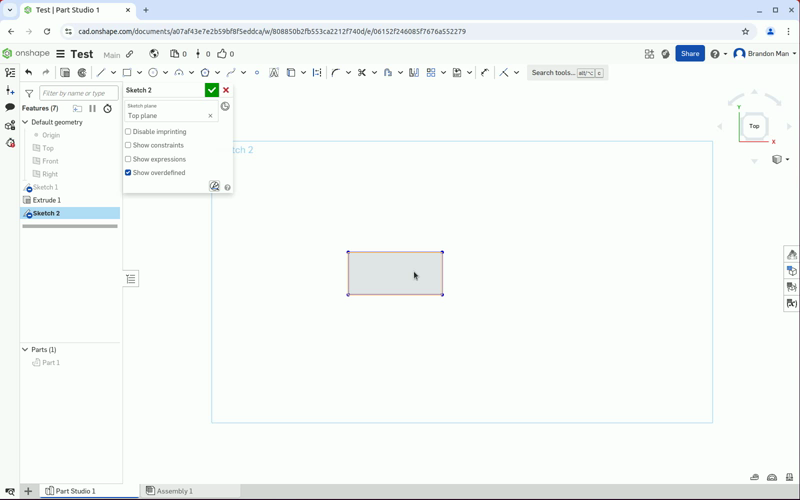
click(414, 271)
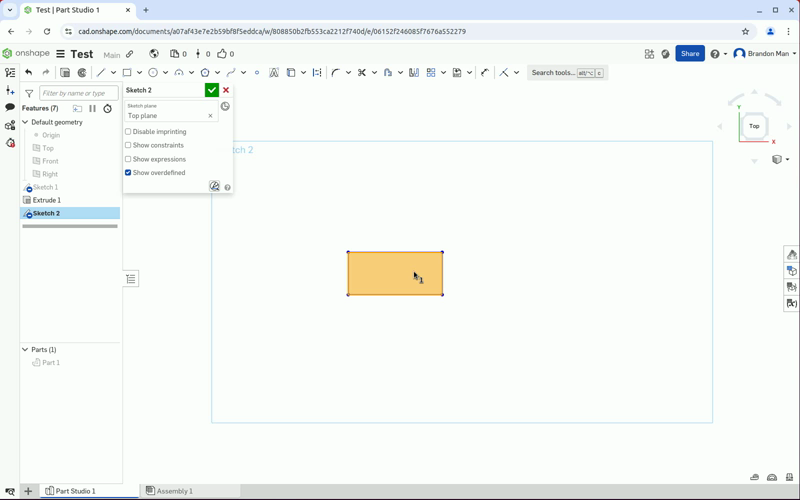
mouse_move(73, 352)
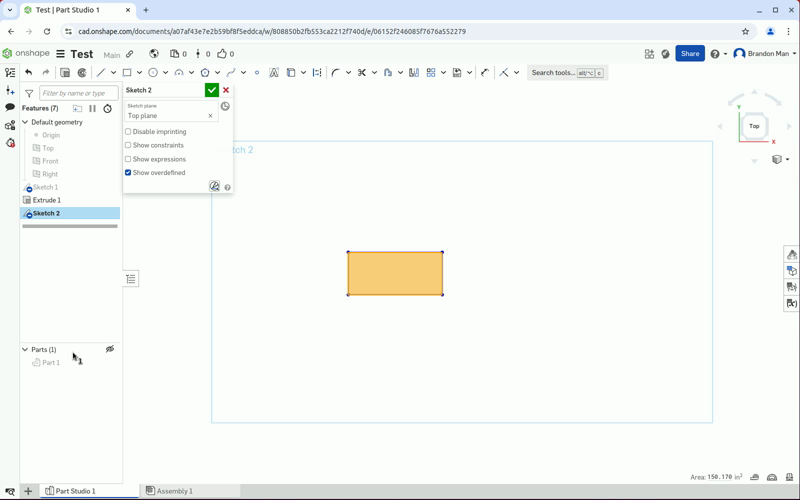
key(shift+y)
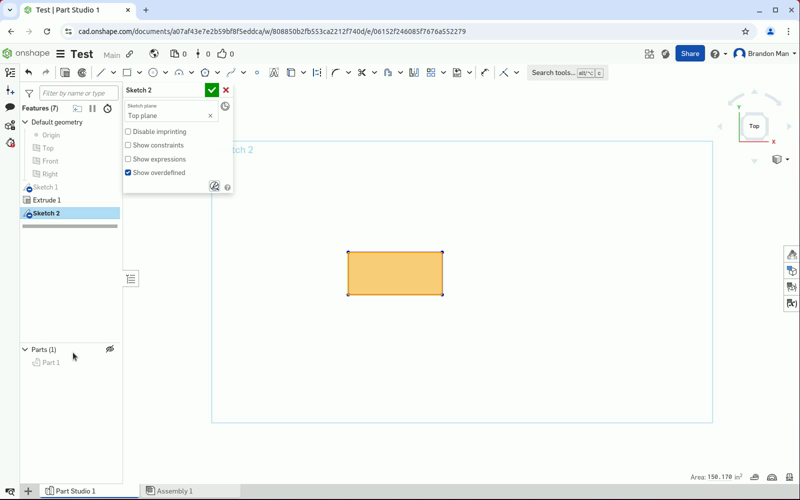
key(shift+e)
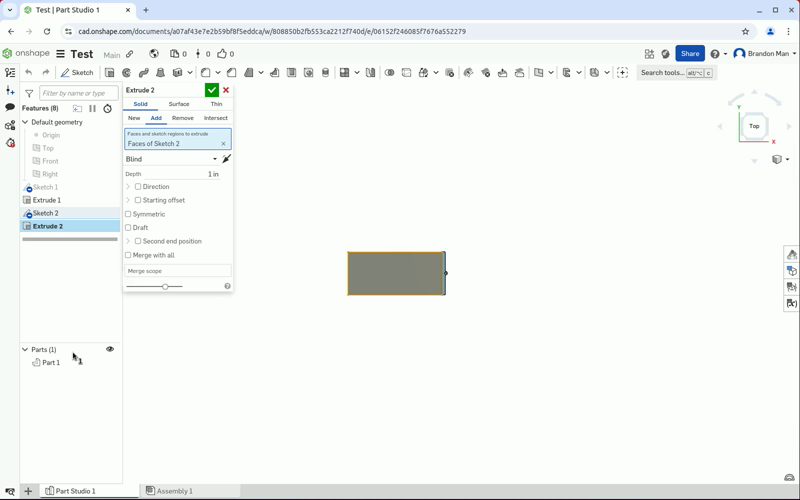
mouse_move(143, 106)
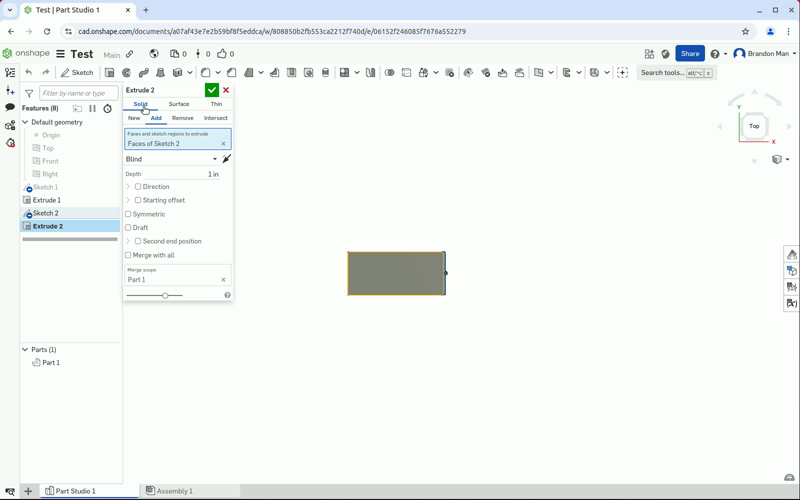
click(143, 106)
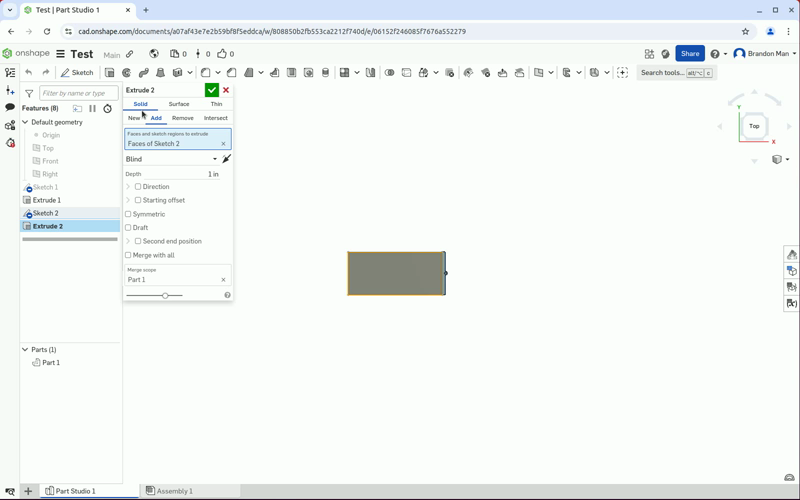
mouse_move(137, 120)
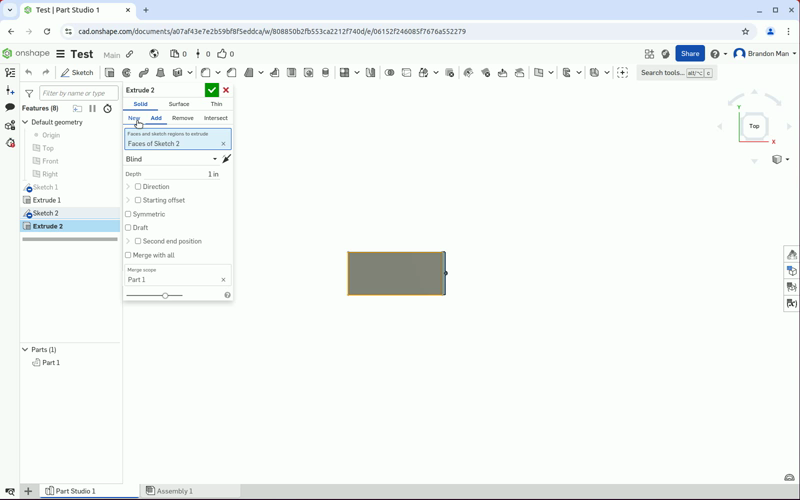
click(137, 120)
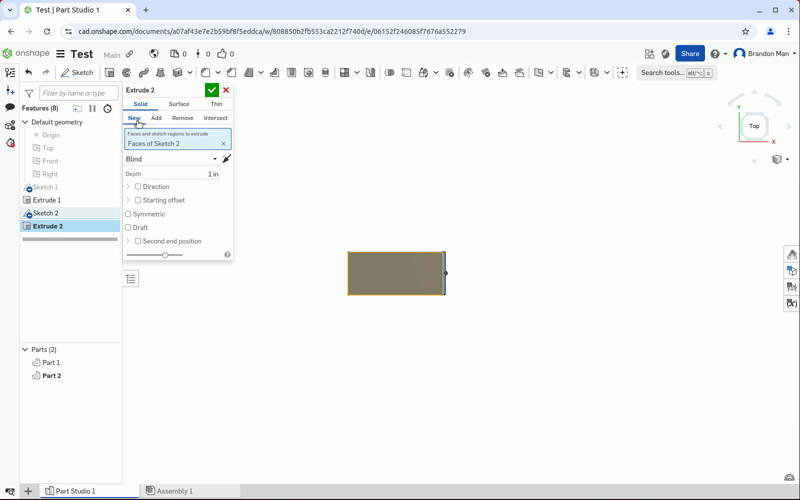
key(tab, 4)
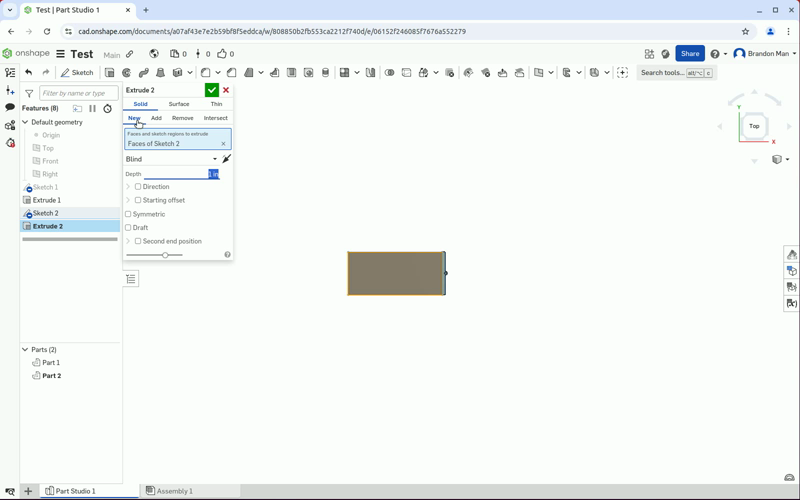
text(-0.241)
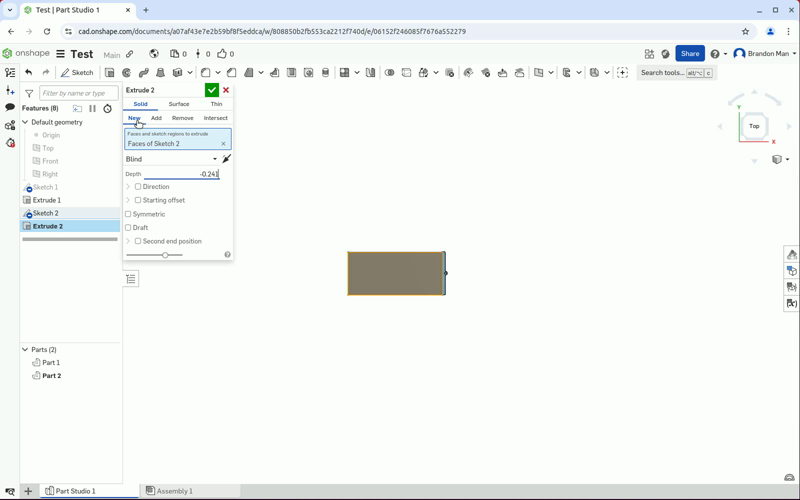
key(enter)
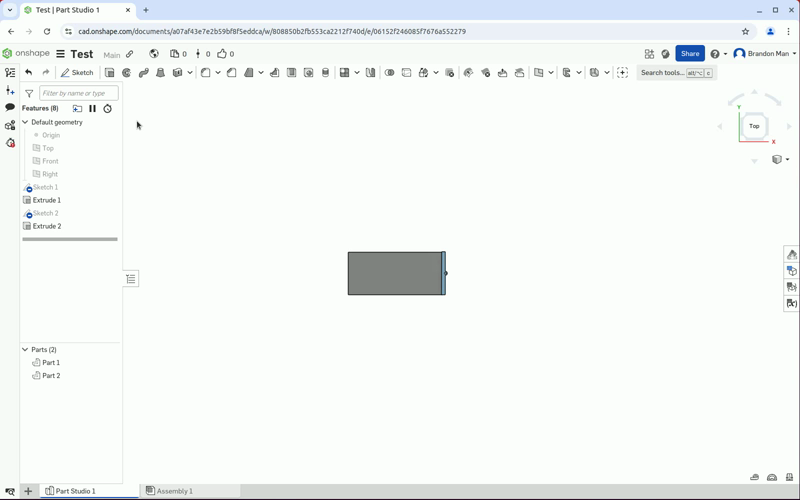
key(shift+h)
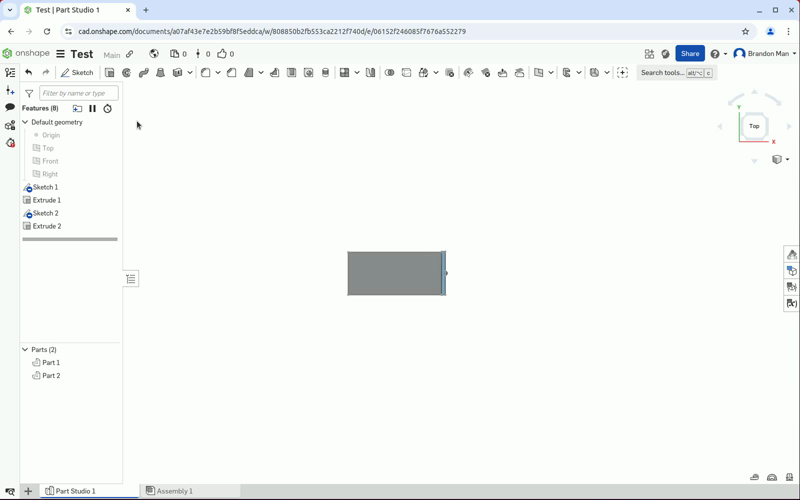
key(shift+h)
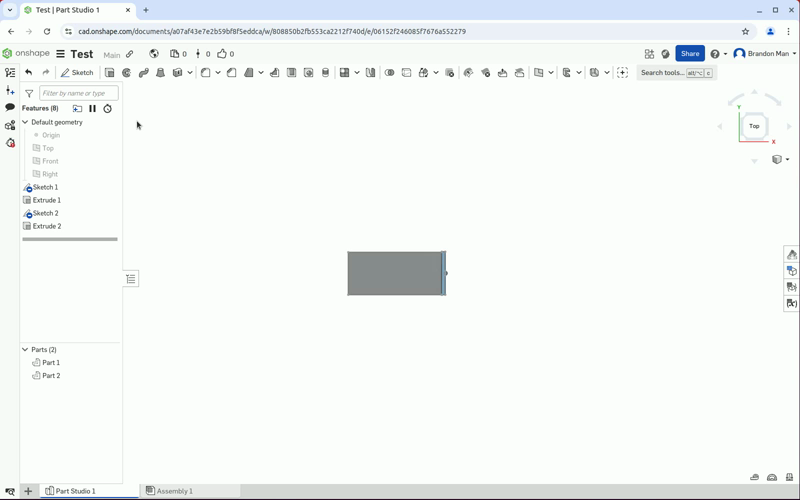
key(shift+7)
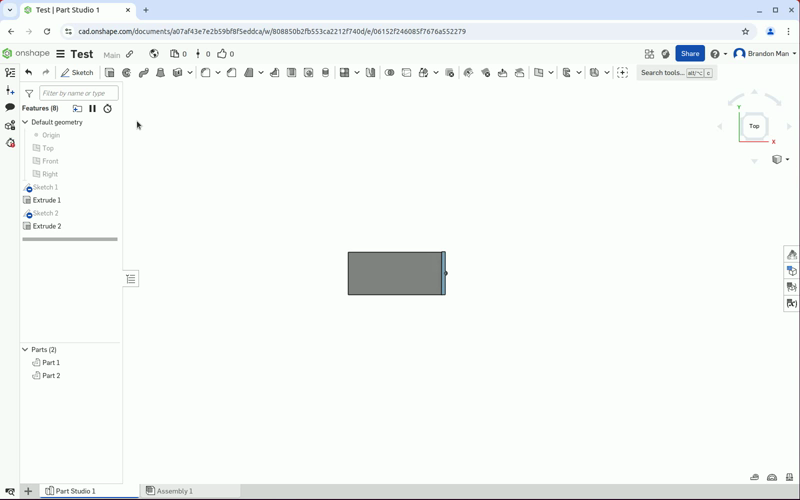
key(up, 3)
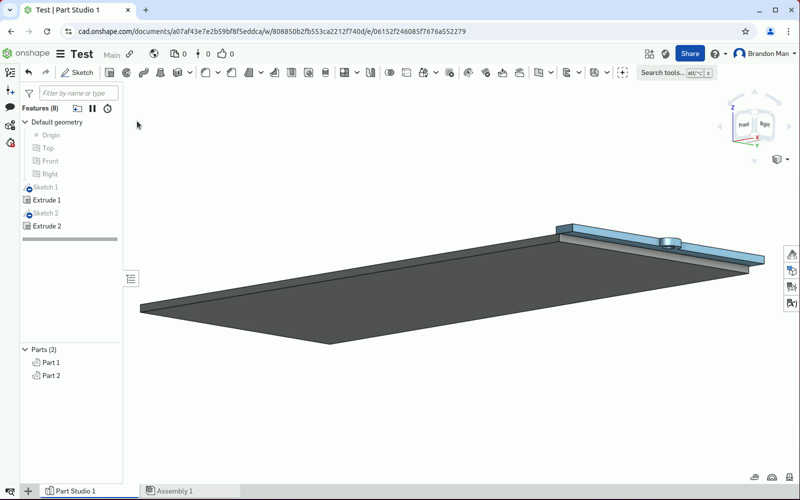
key(left, 3)
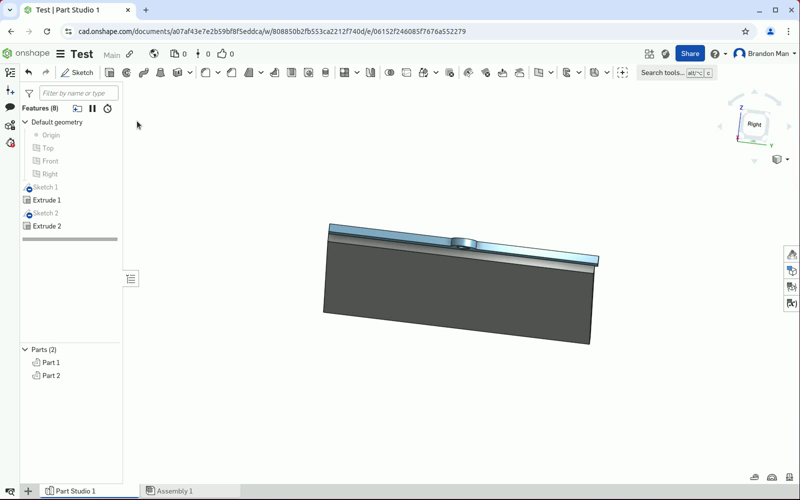
key(right, 3)
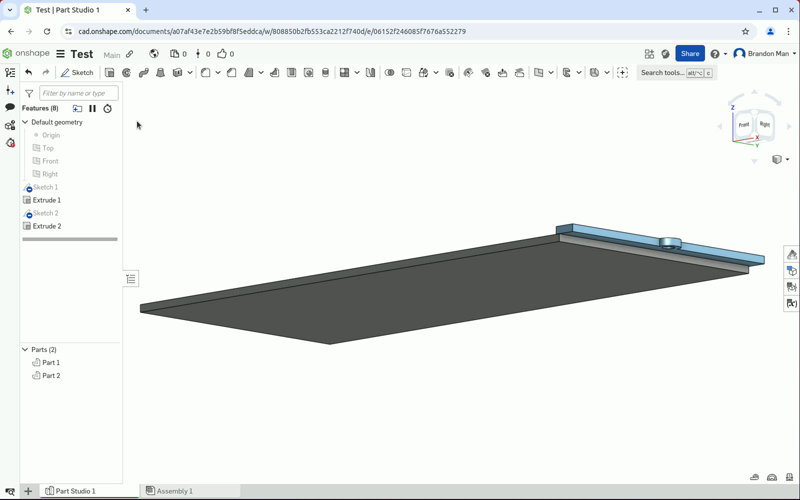
key(down, 3)
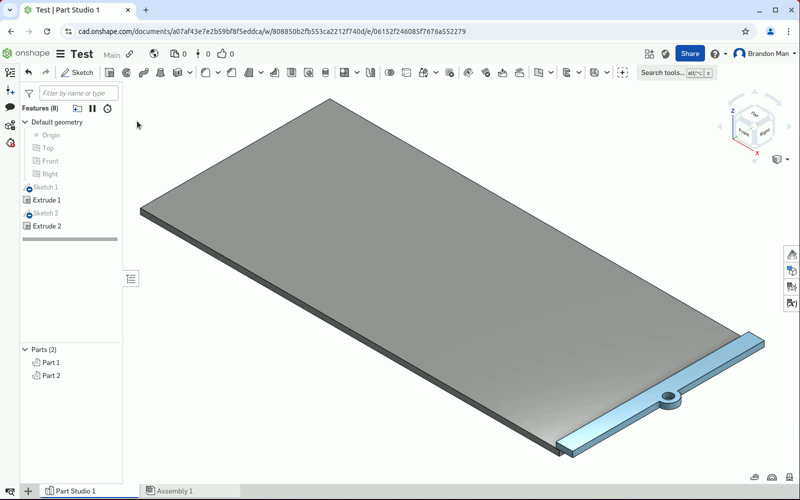
mouse_move(73, 189)
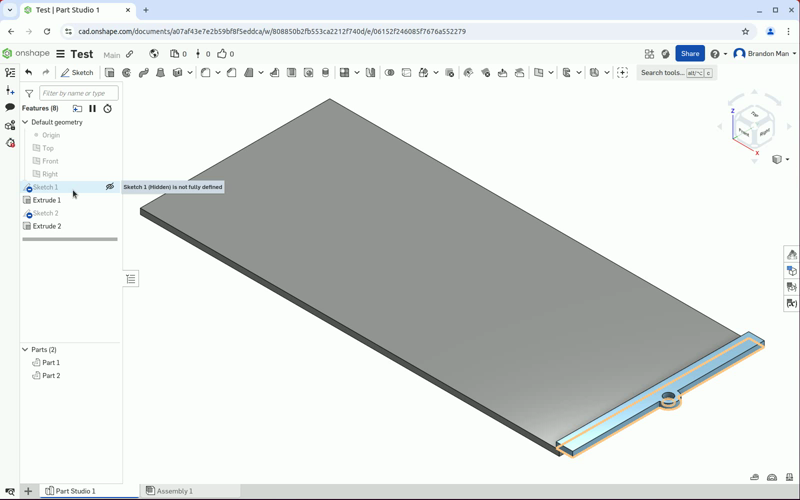
click(73, 189)